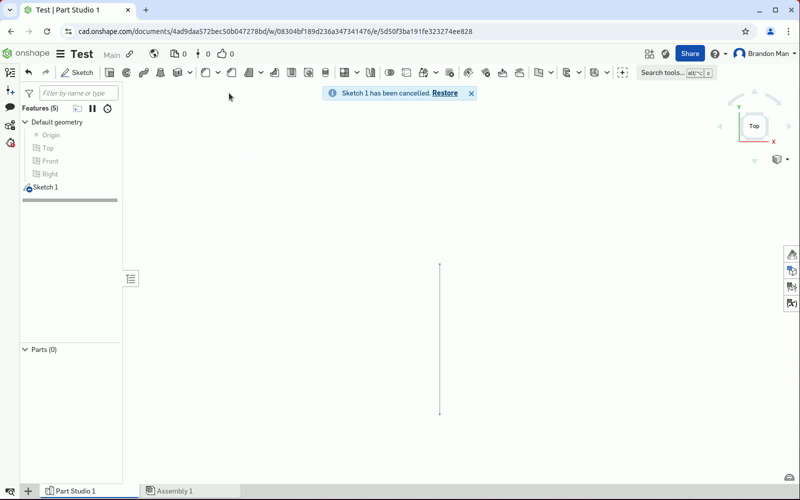
key(shift+h)
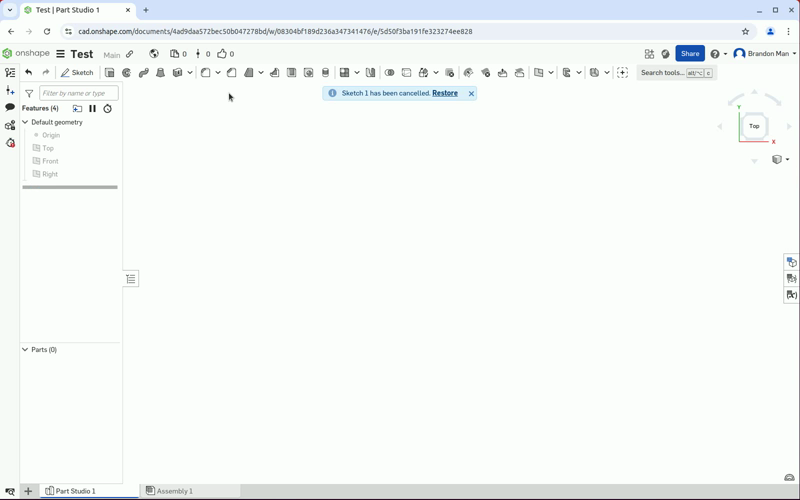
mouse_move(73, 352)
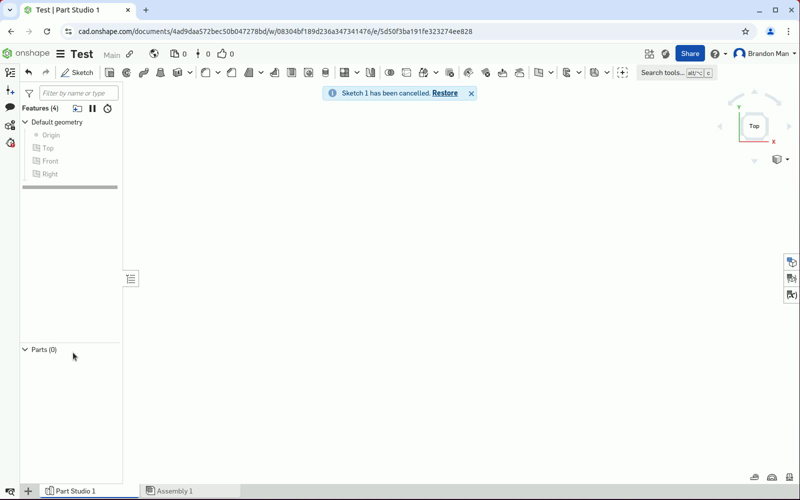
key(y)
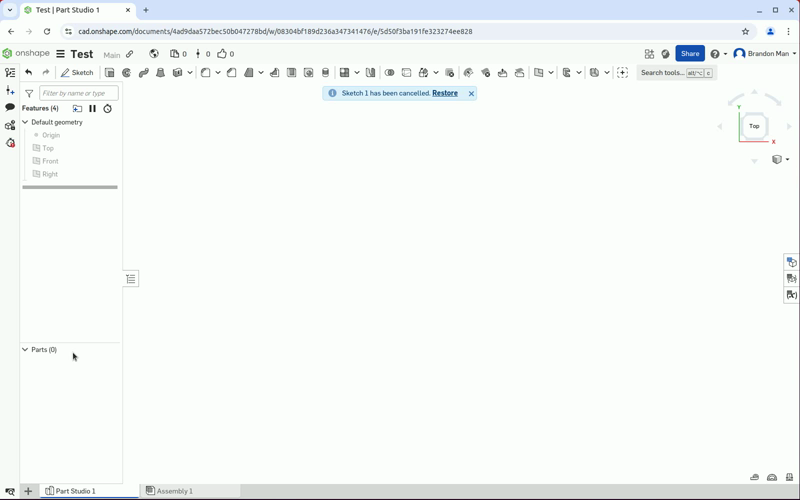
key(shift+p)
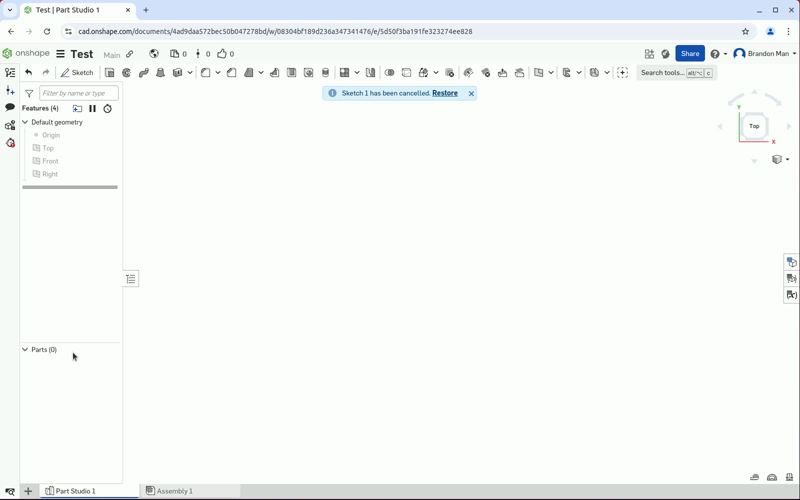
key(space)
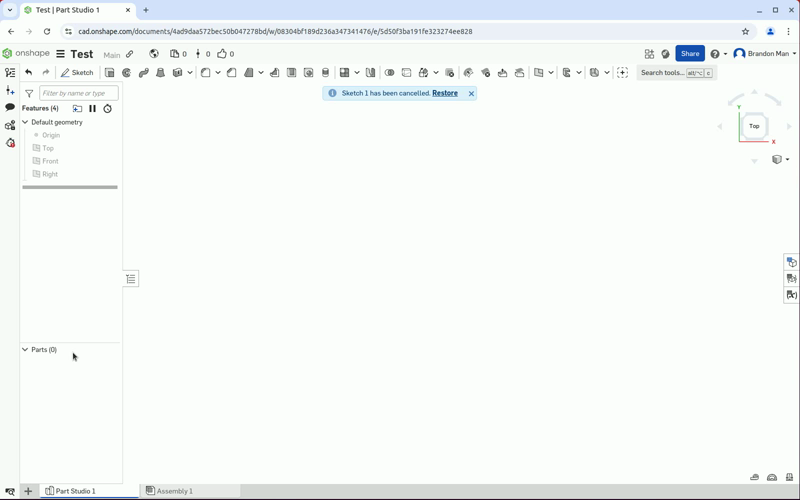
key_down(shift)
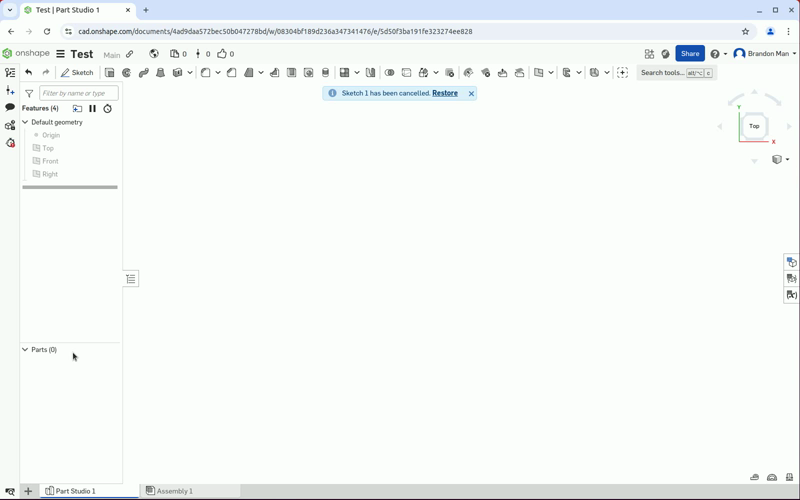
key(up)
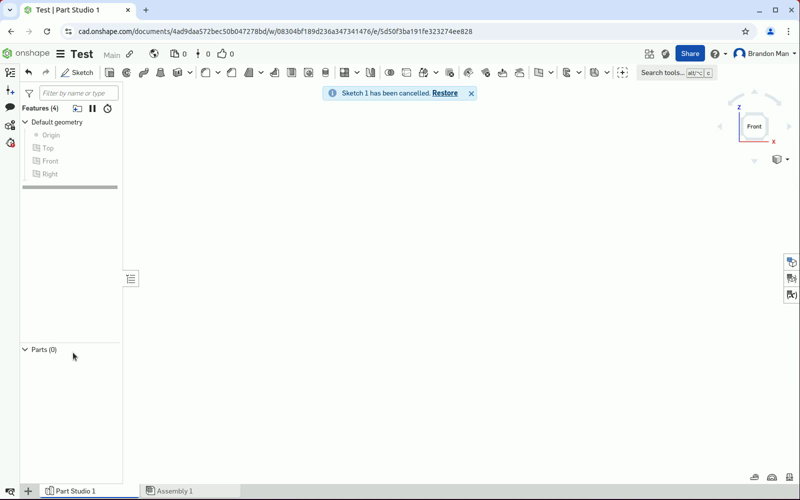
key_up(shift)
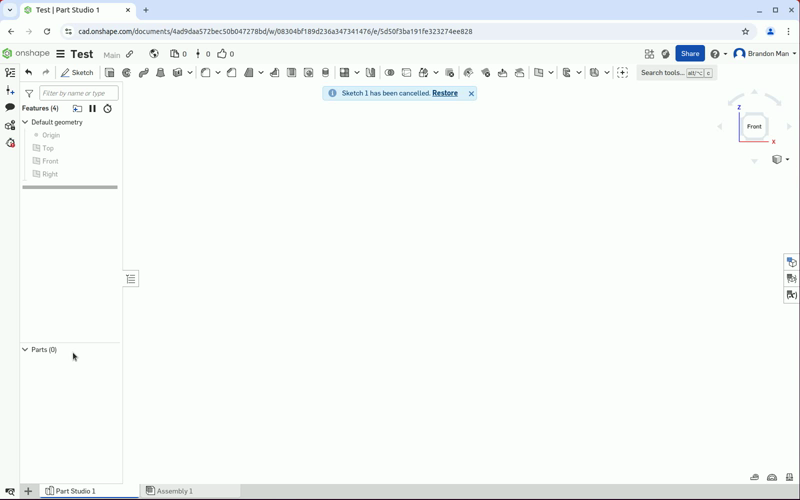
mouse_move(73, 352)
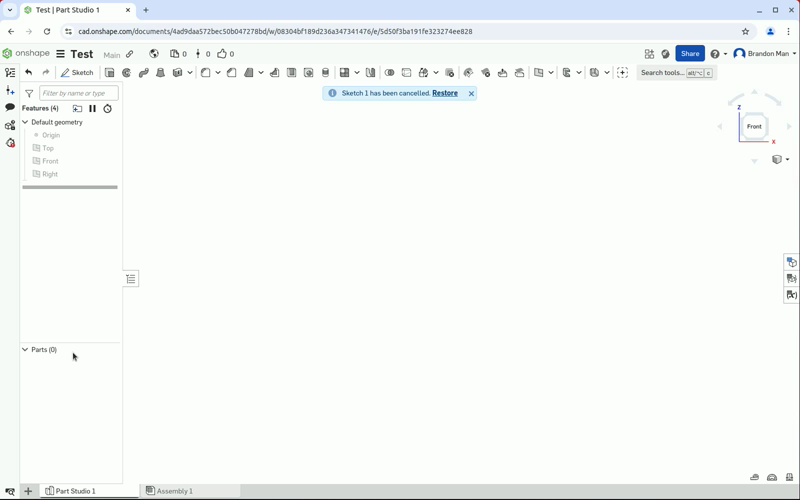
key(shift+y)
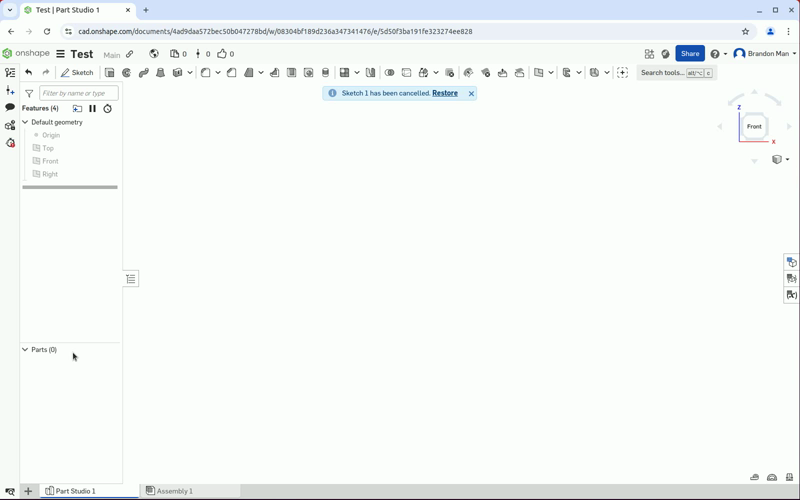
key(shift+s)
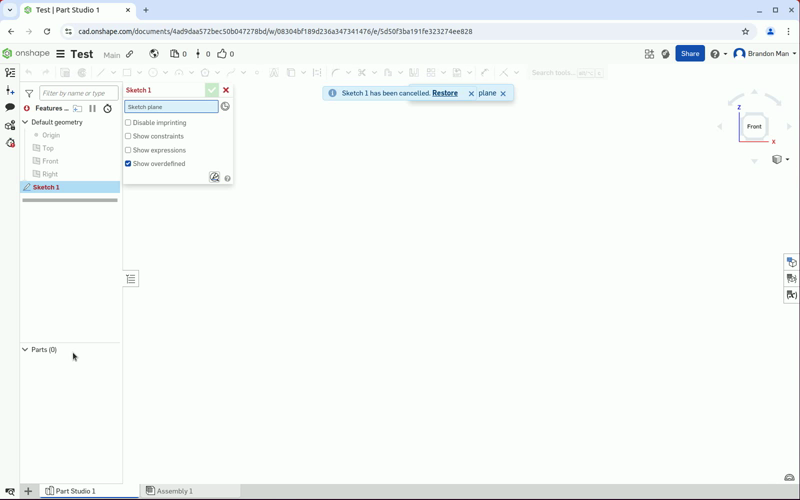
mouse_move(73, 163)
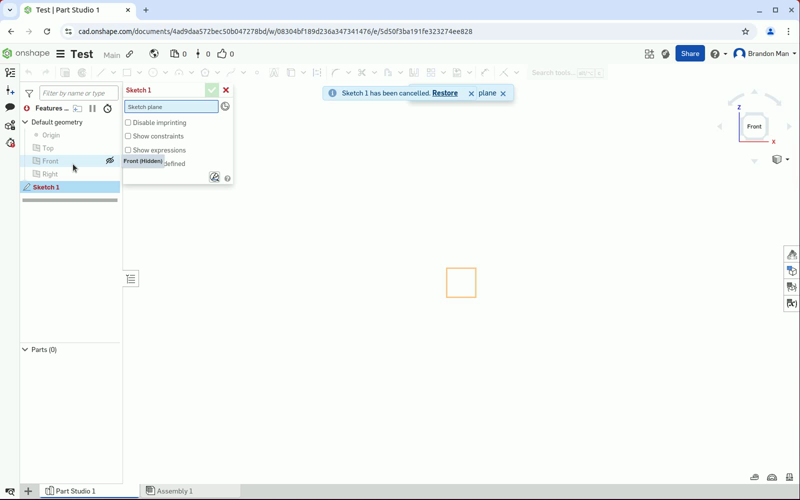
click(73, 163)
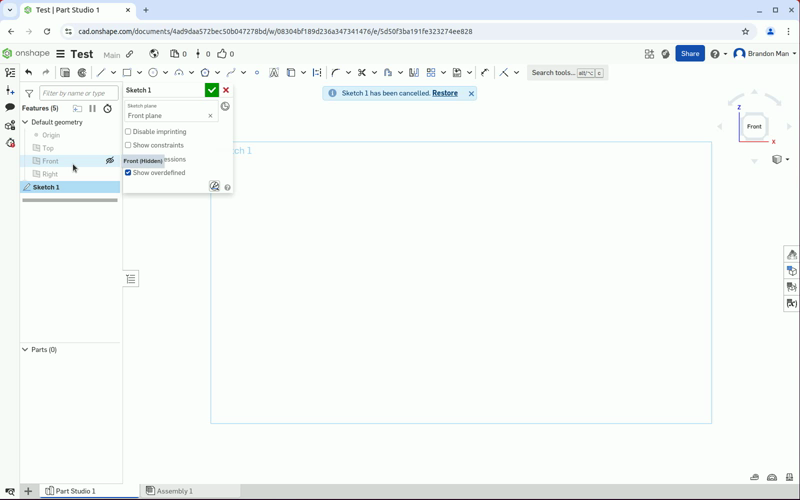
mouse_move(73, 352)
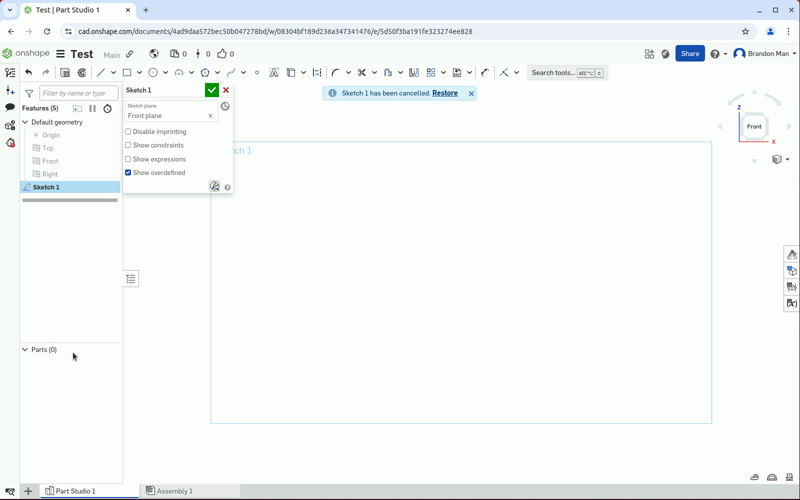
key(y)
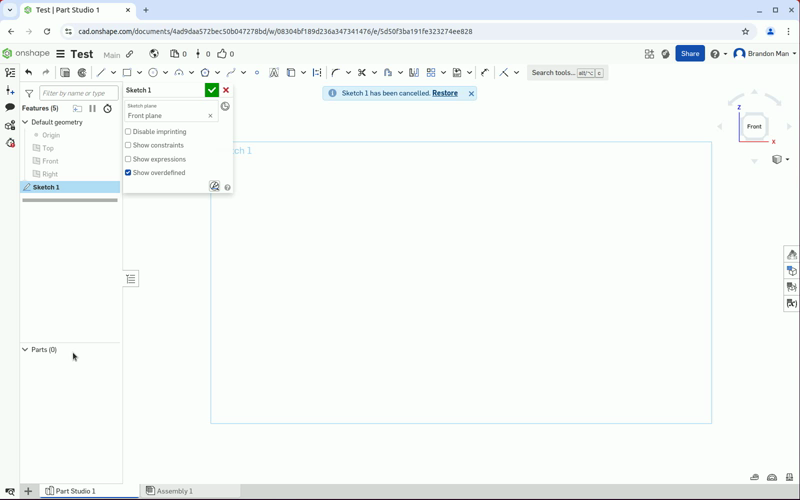
key(l)
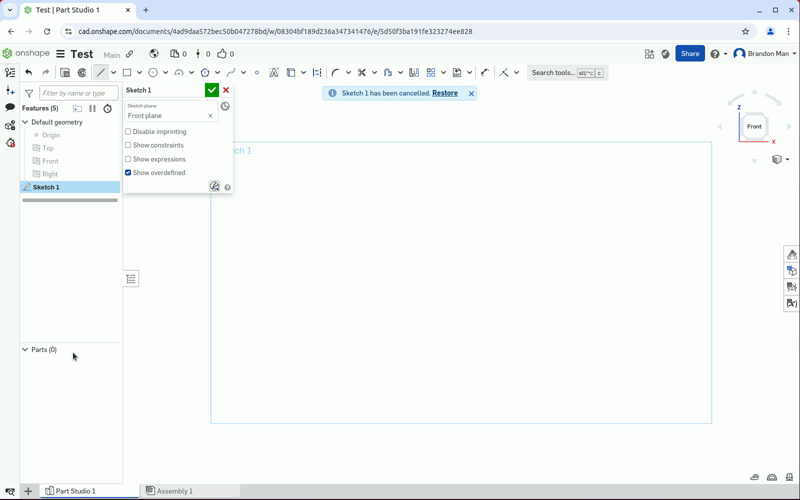
key_down(shift)
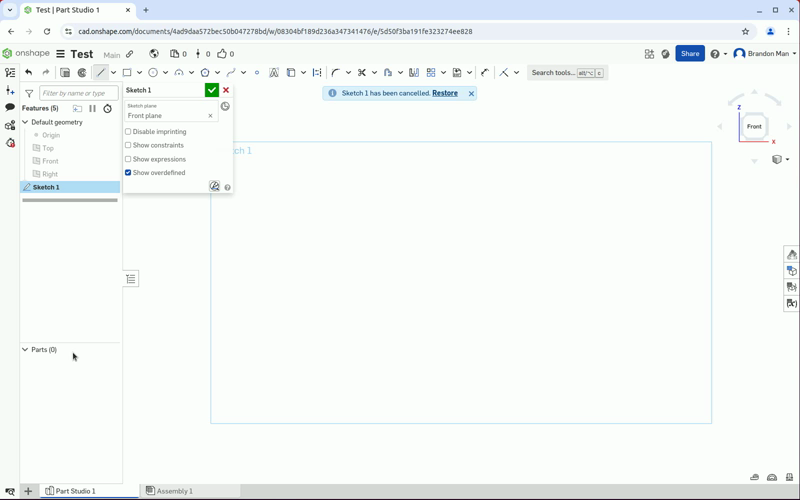
mouse_move(369, 340)
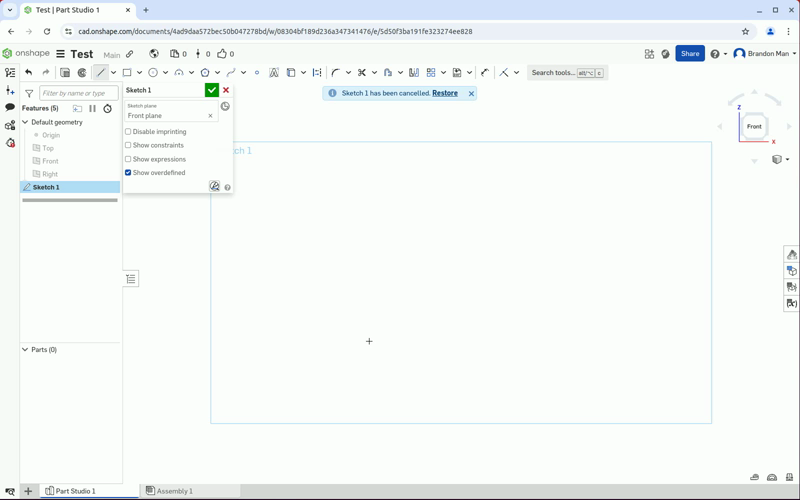
click(369, 340)
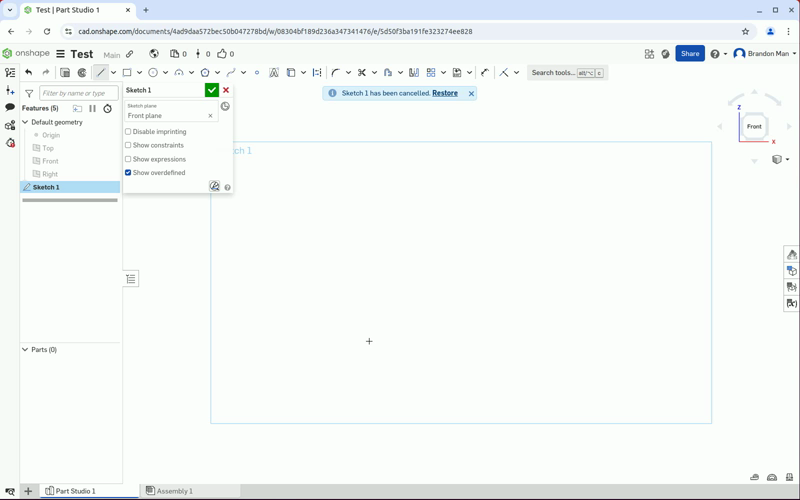
key_up(shift)
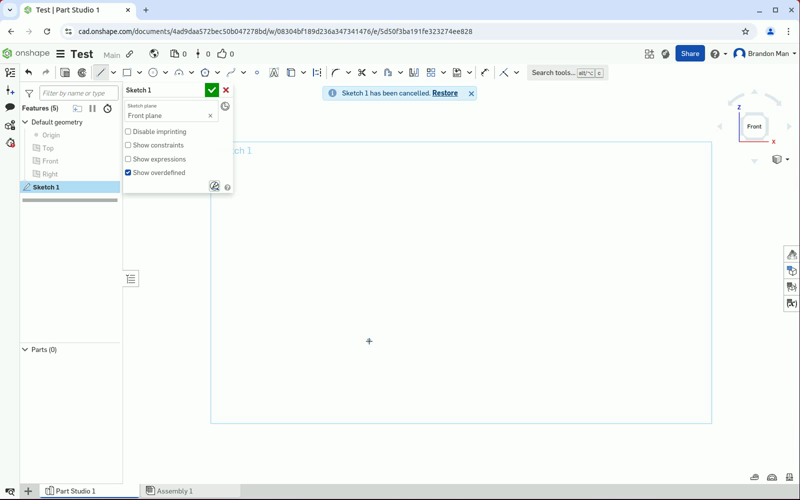
key_down(shift)
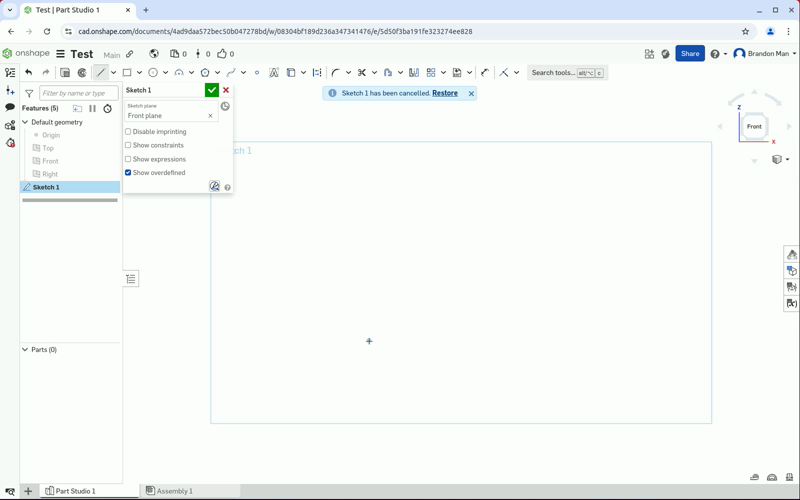
mouse_move(399, 340)
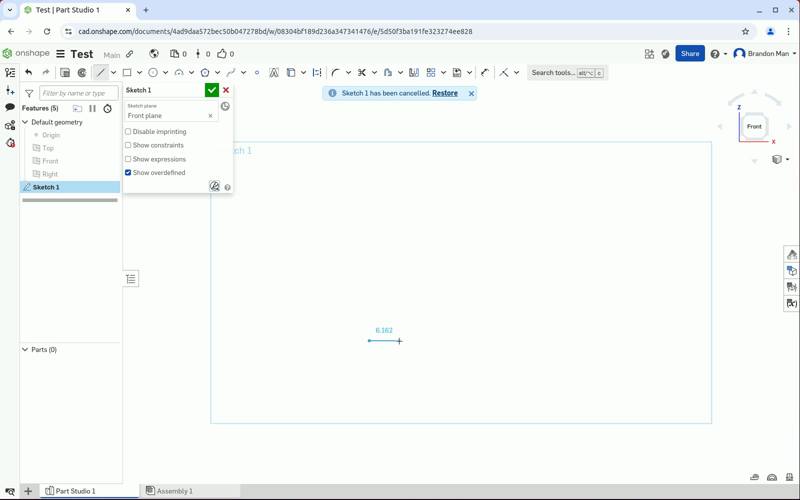
mouse_move(377, 340)
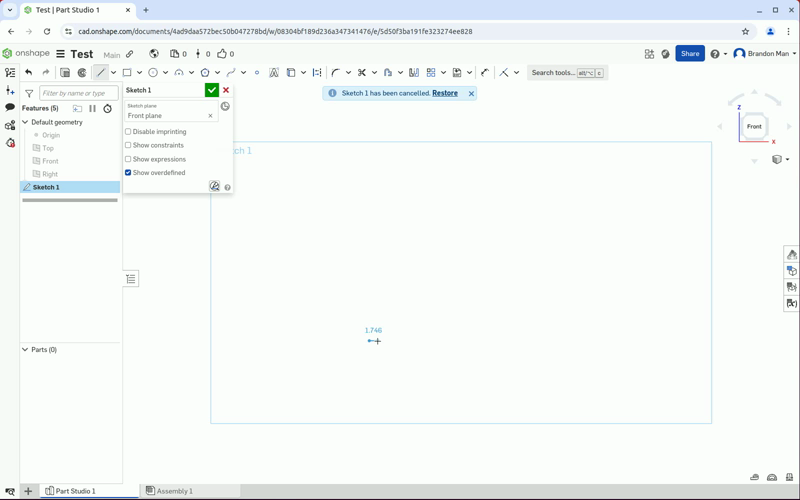
click(377, 340)
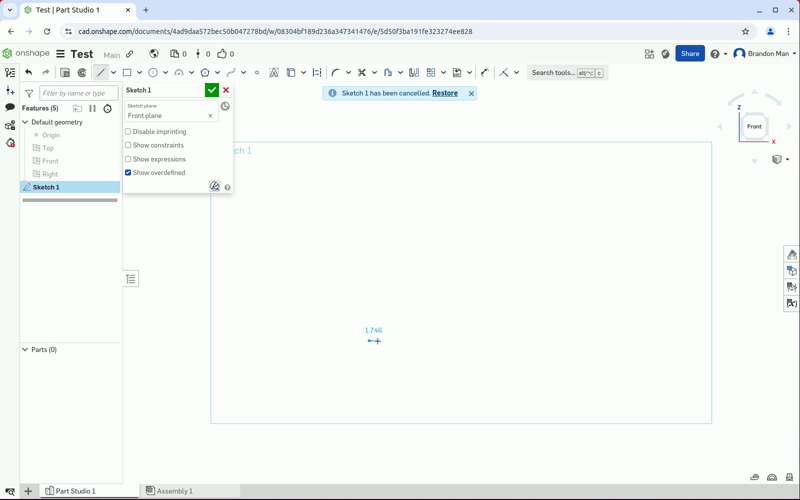
key_up(shift)
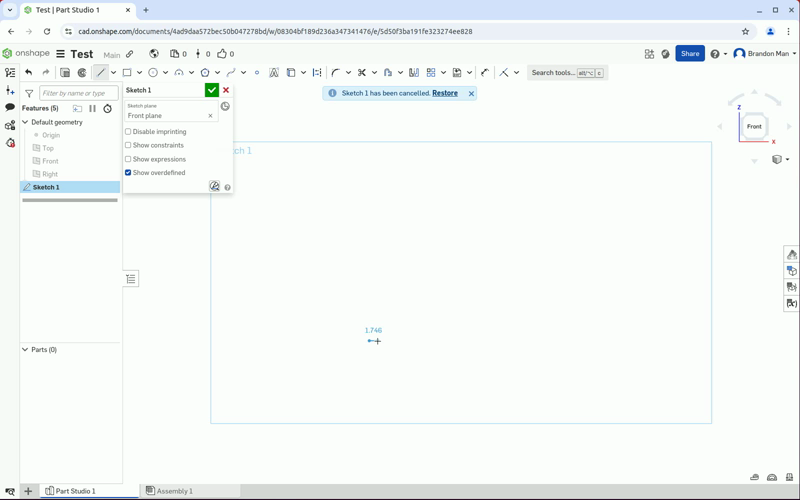
key_down(shift)
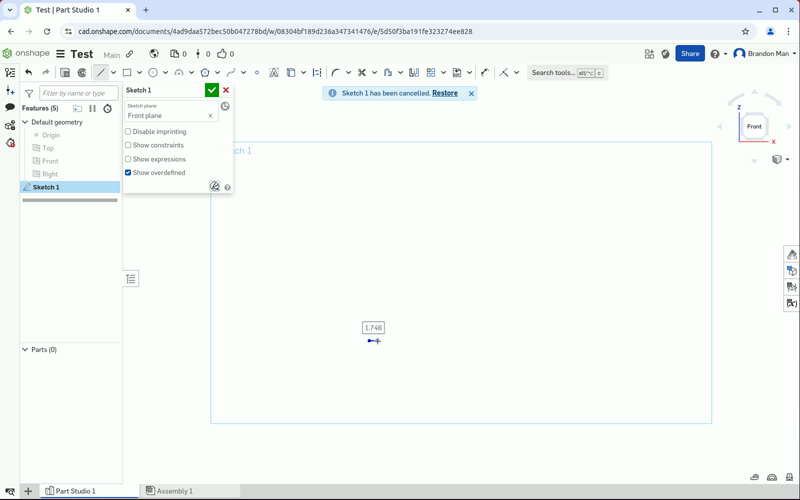
mouse_move(407, 340)
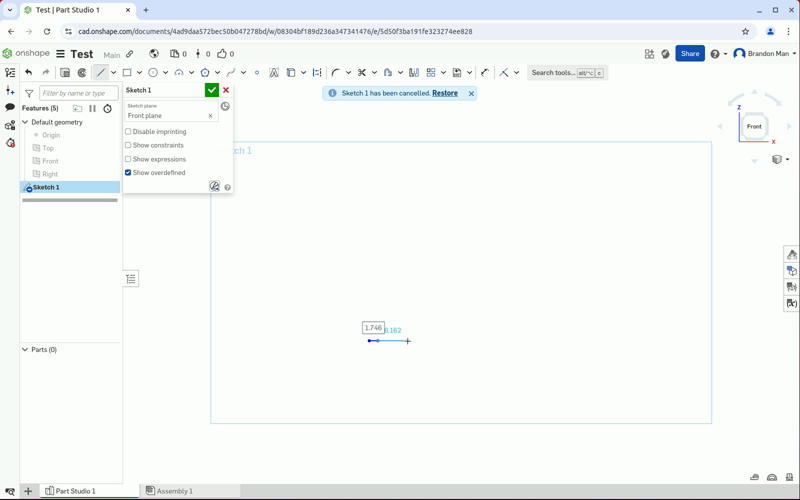
mouse_move(377, 305)
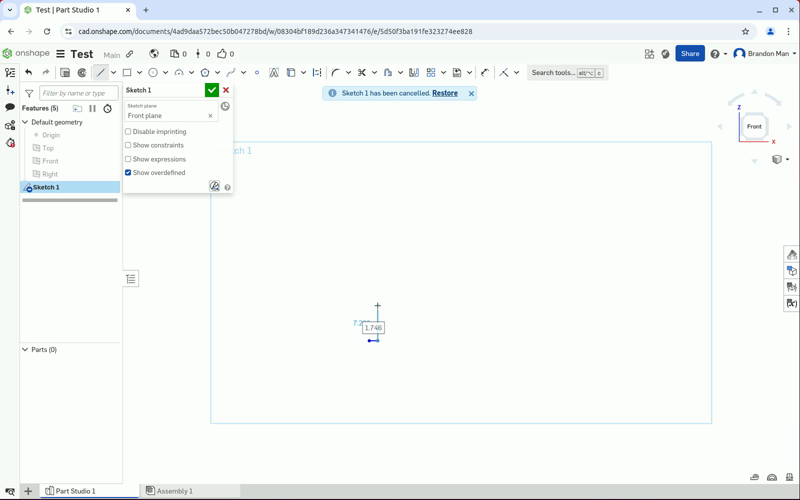
click(377, 305)
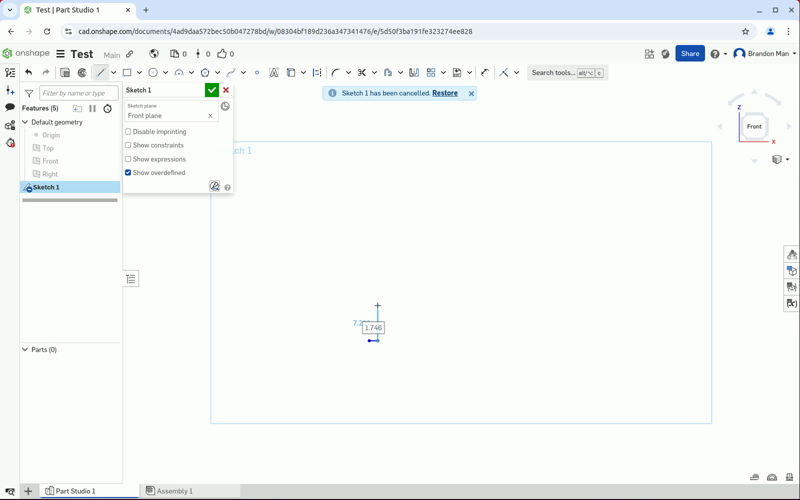
key_up(shift)
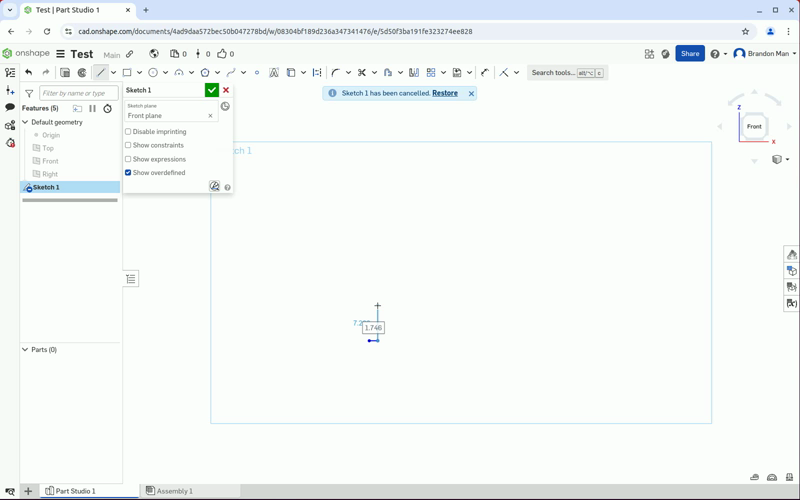
key_down(shift)
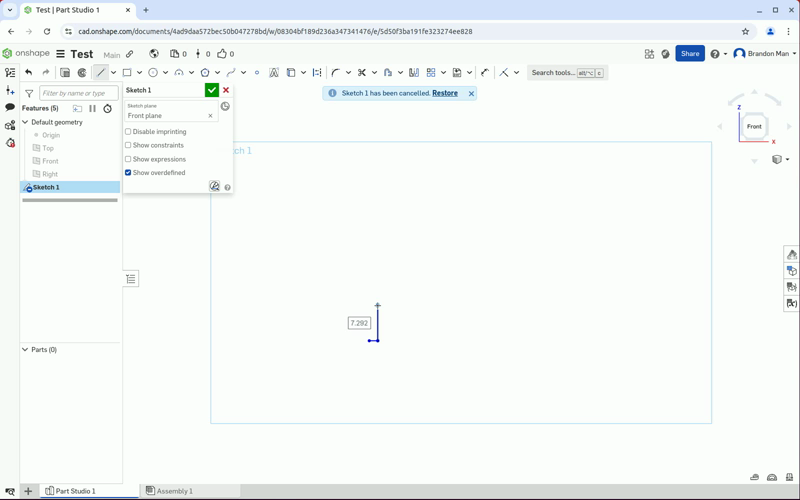
mouse_move(407, 305)
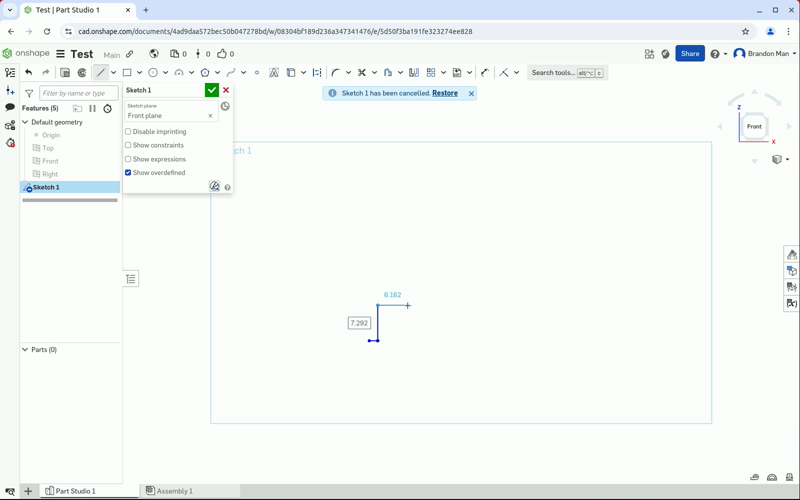
mouse_move(385, 296)
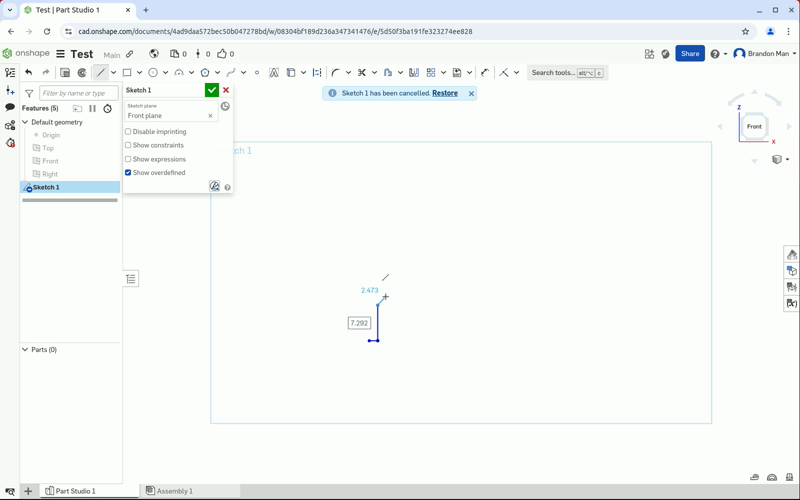
click(385, 296)
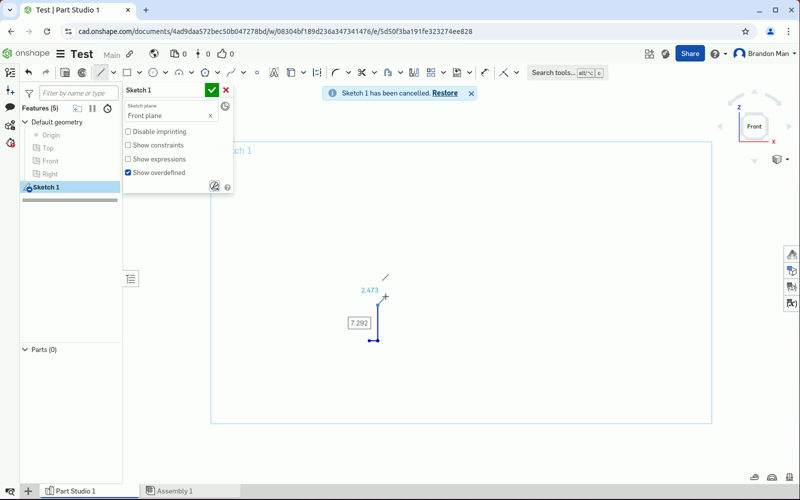
key_up(shift)
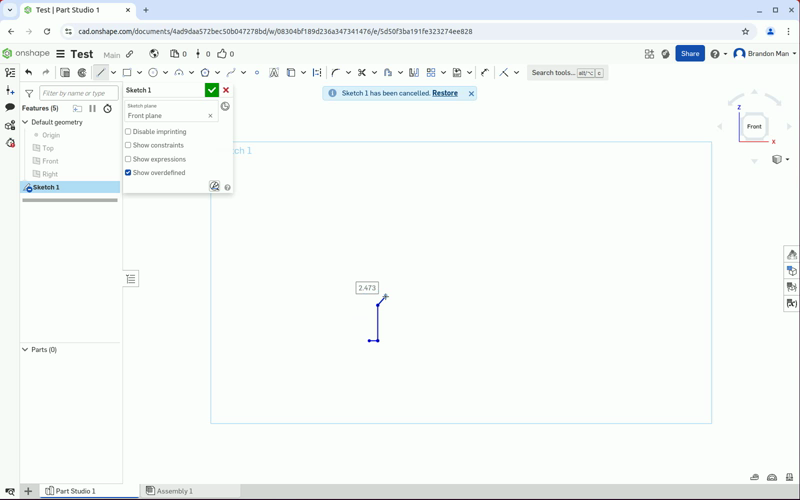
key_down(shift)
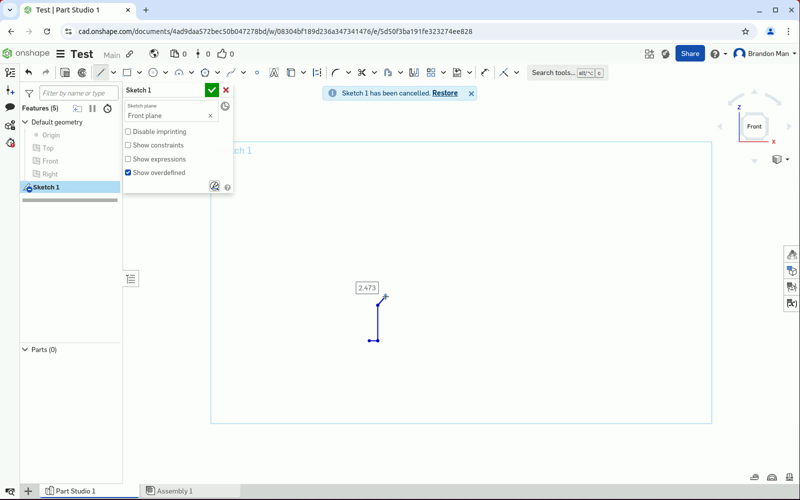
mouse_move(415, 296)
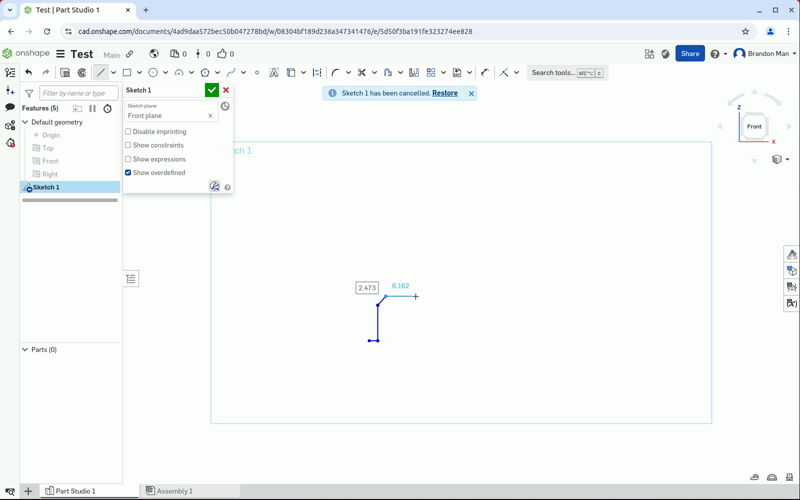
mouse_move(422, 296)
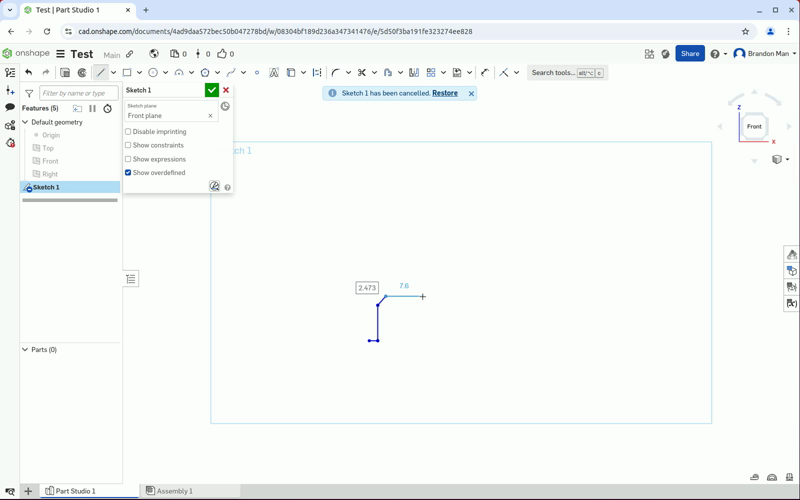
click(422, 296)
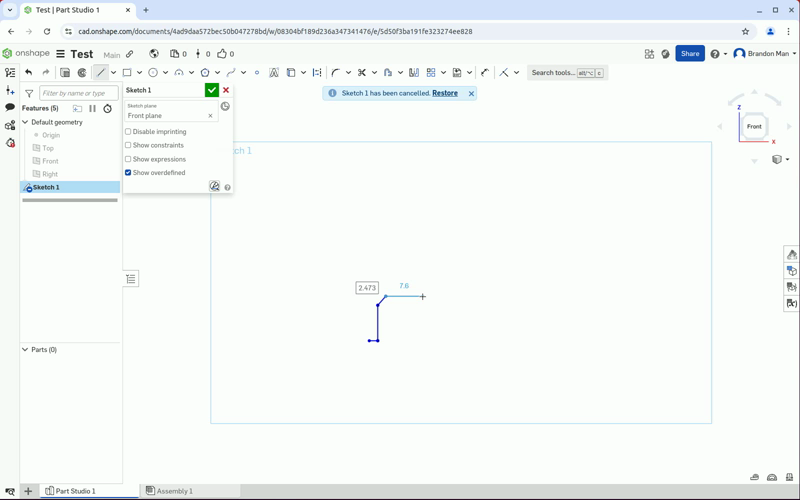
key_up(shift)
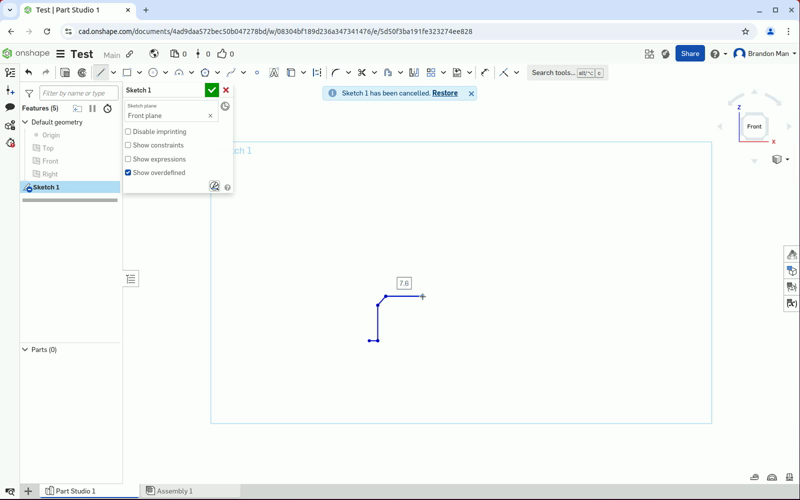
key_down(shift)
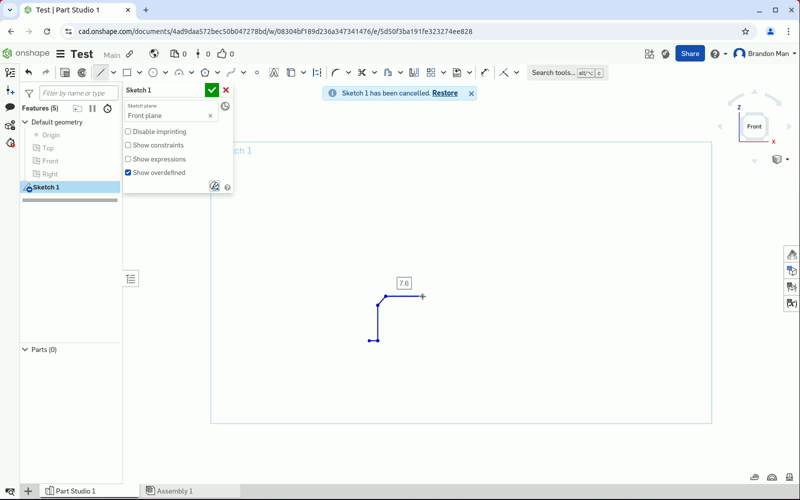
mouse_move(452, 296)
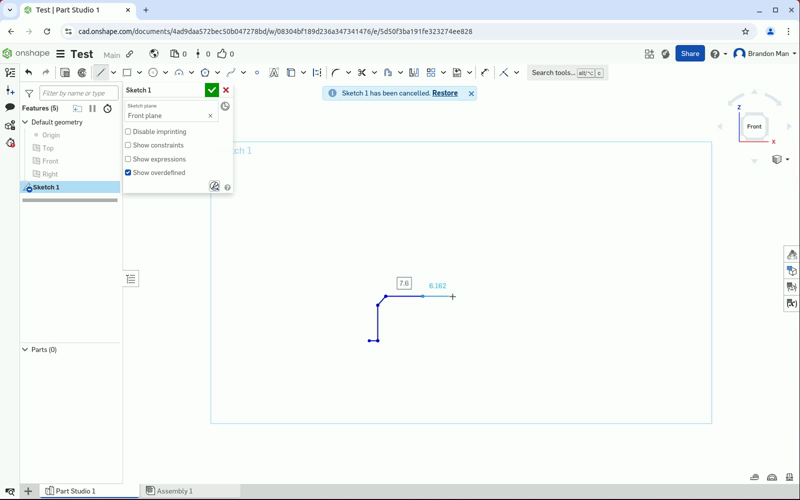
mouse_move(422, 287)
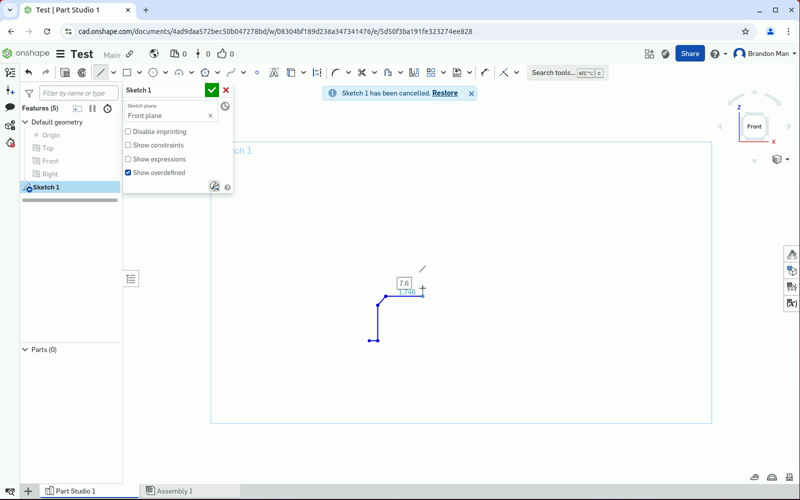
click(422, 287)
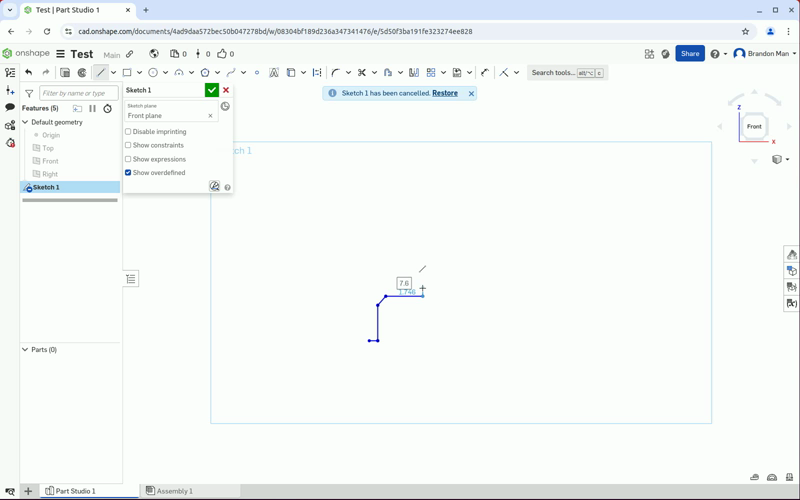
key_up(shift)
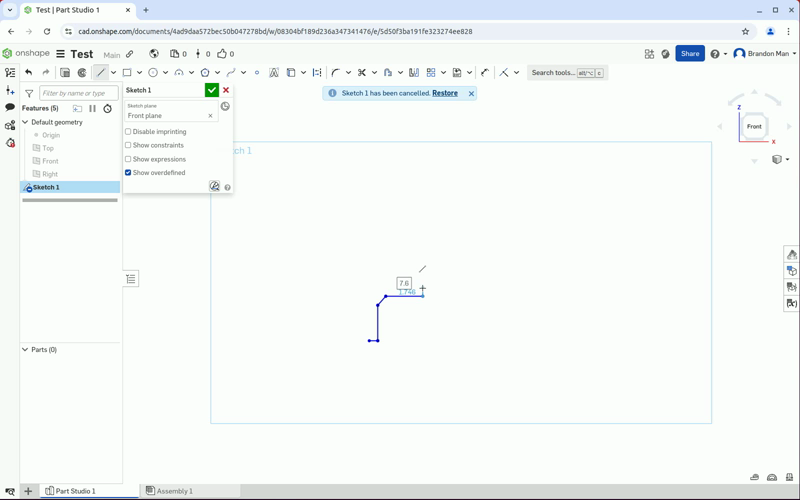
key_down(shift)
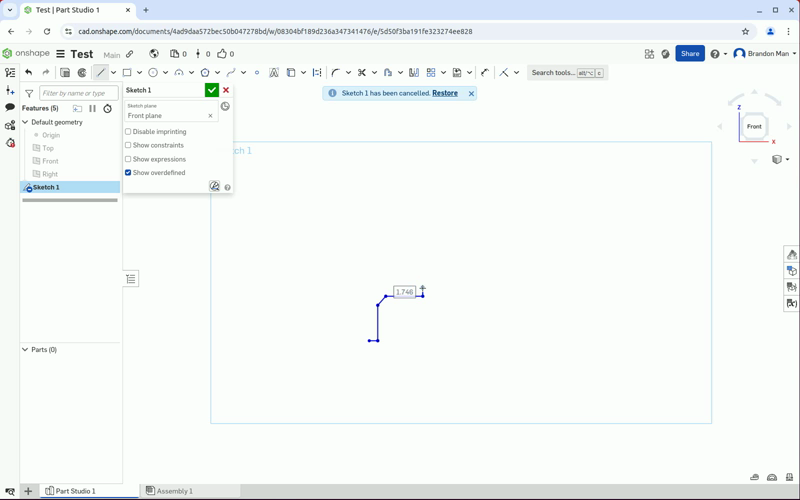
mouse_move(452, 287)
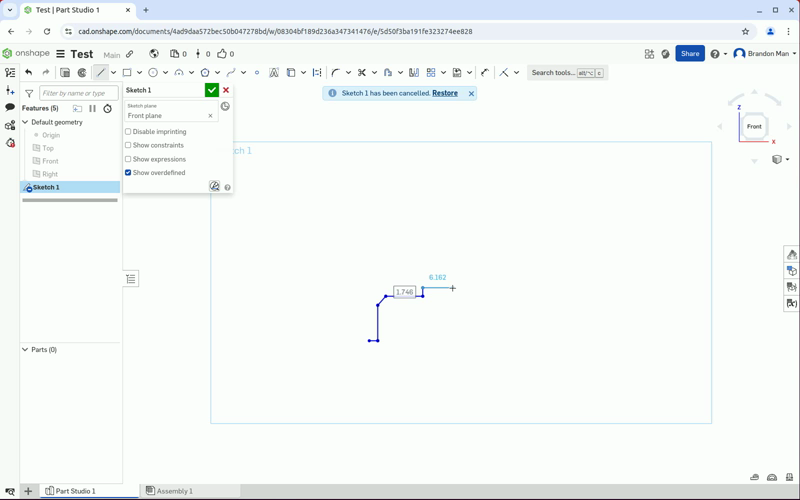
mouse_move(381, 287)
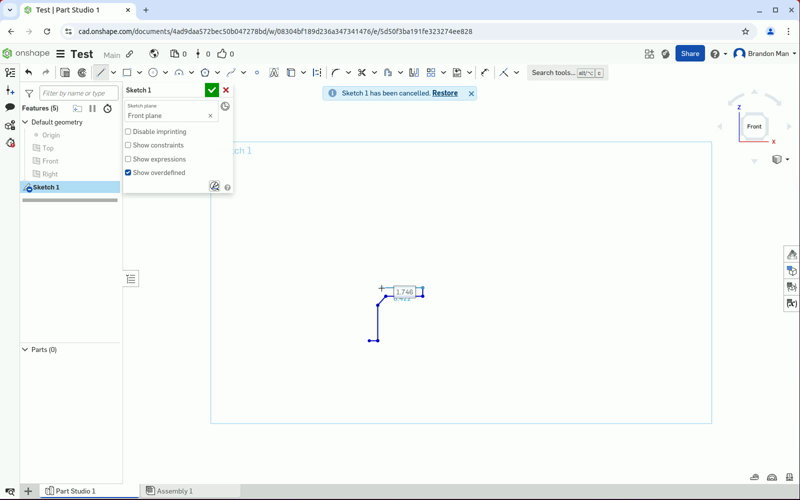
click(381, 287)
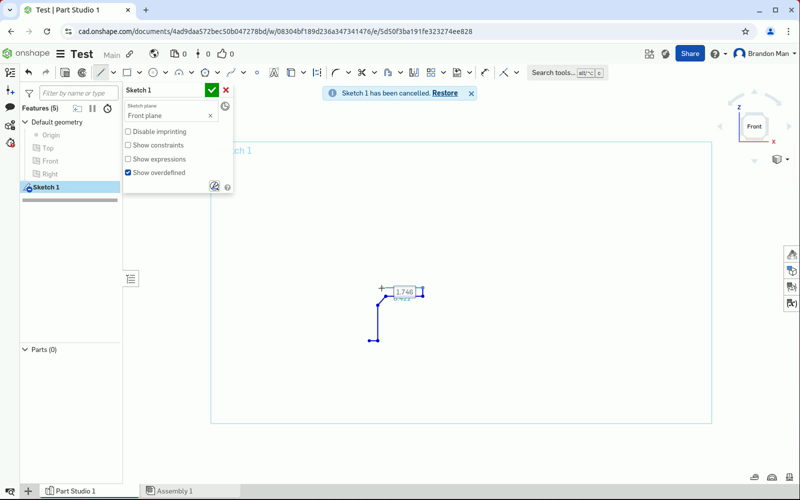
key_up(shift)
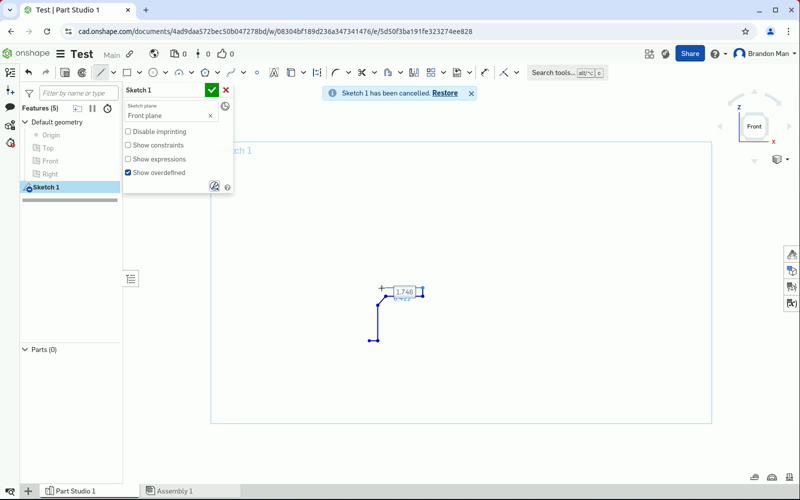
key_down(shift)
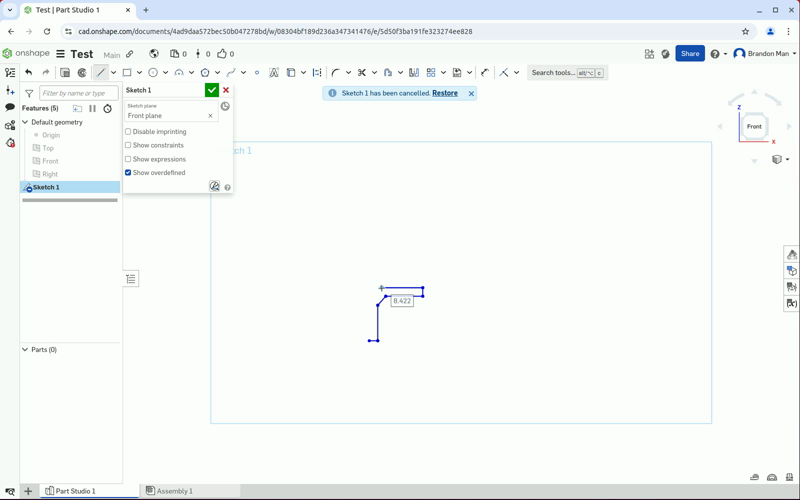
mouse_move(411, 287)
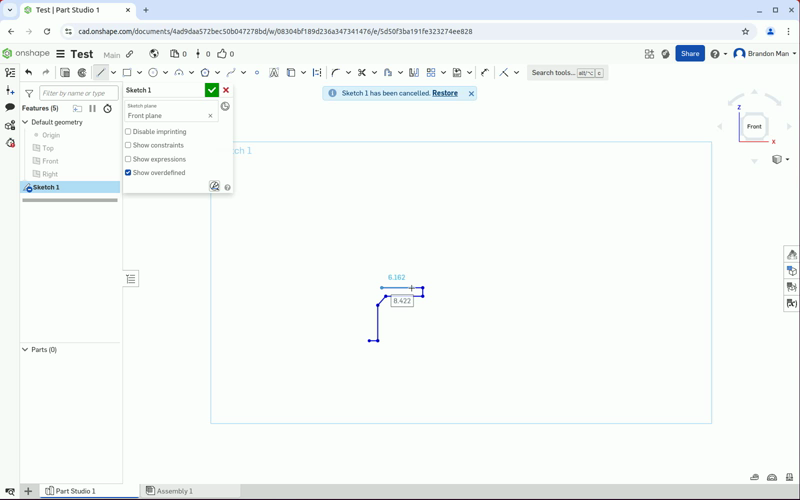
mouse_move(369, 301)
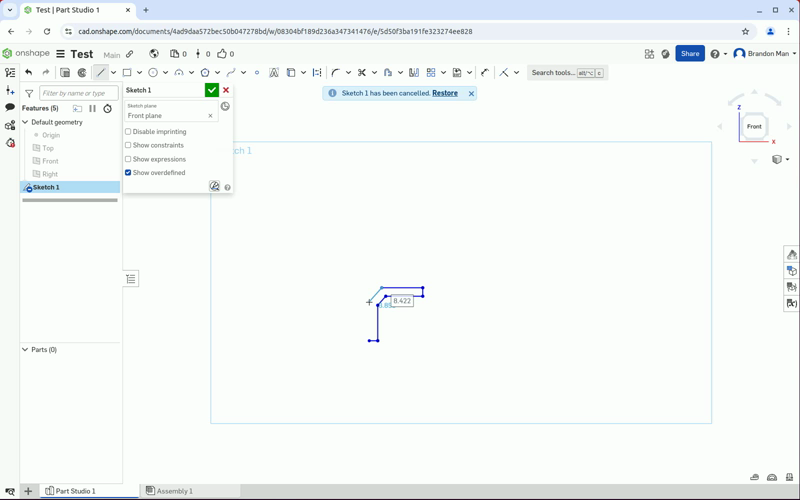
click(369, 301)
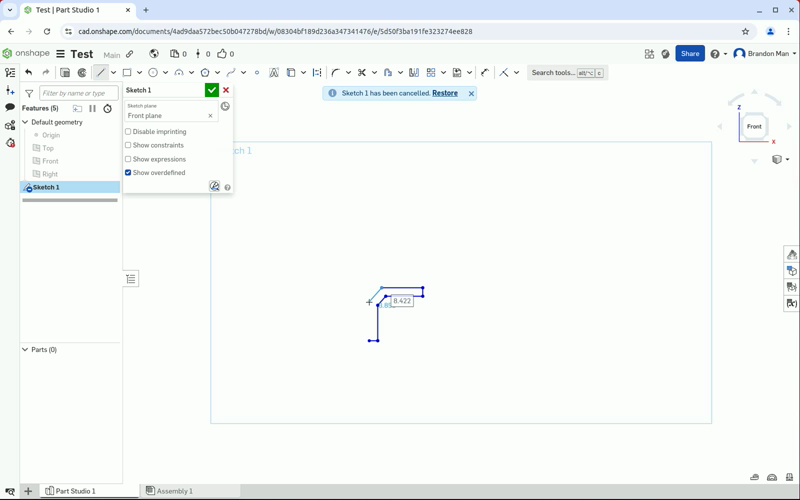
key_up(shift)
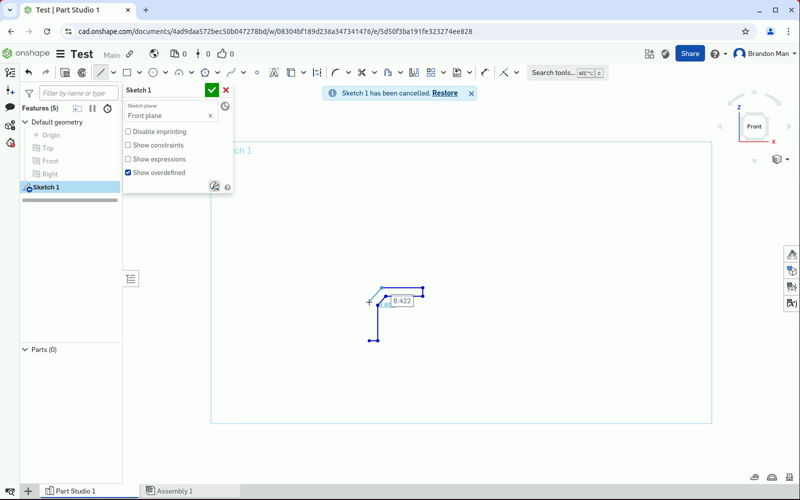
mouse_move(399, 301)
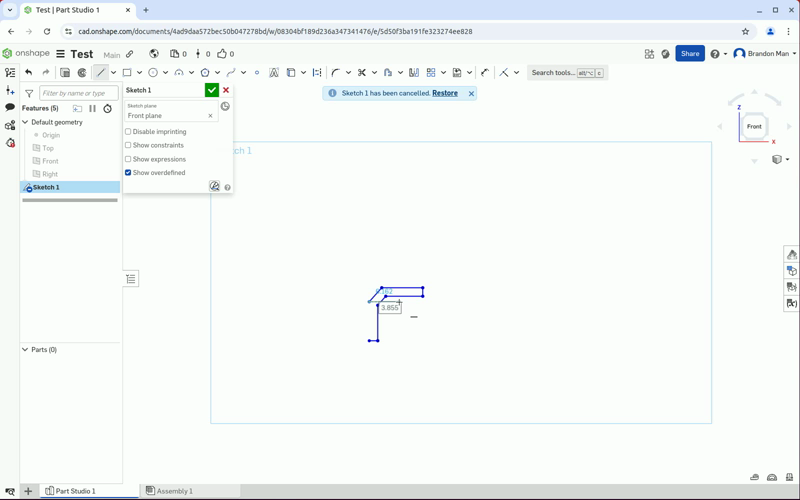
key_down(shift)
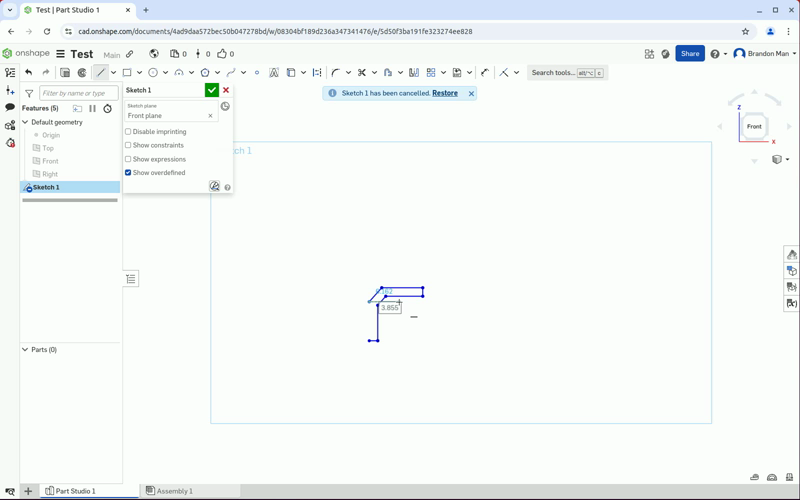
mouse_move(369, 340)
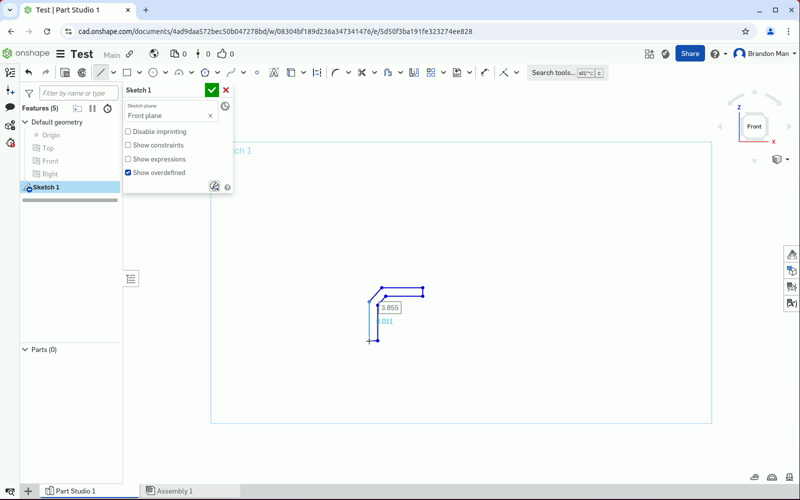
key_up(shift)
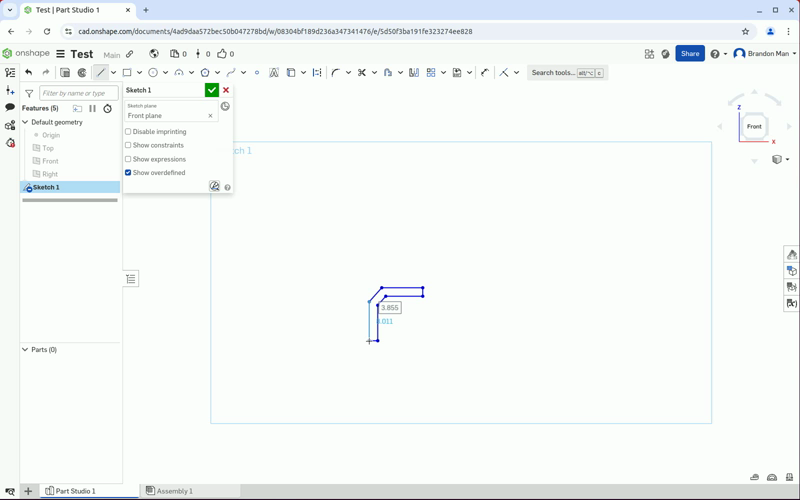
click(369, 340)
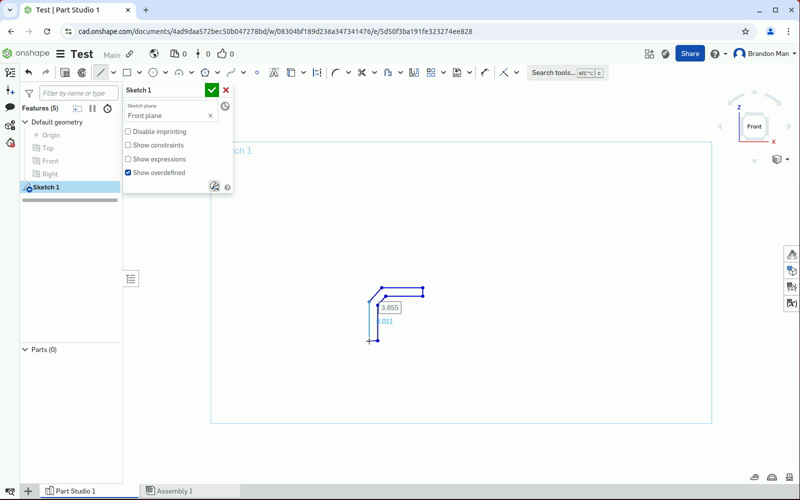
key(esc)
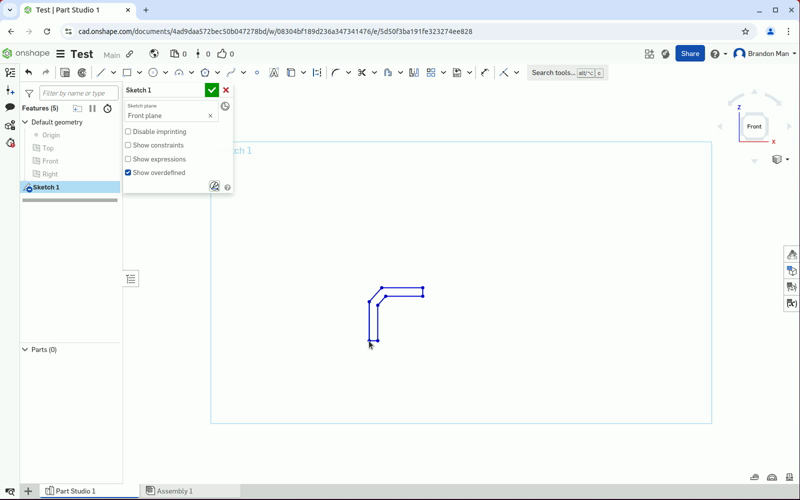
mouse_move(376, 312)
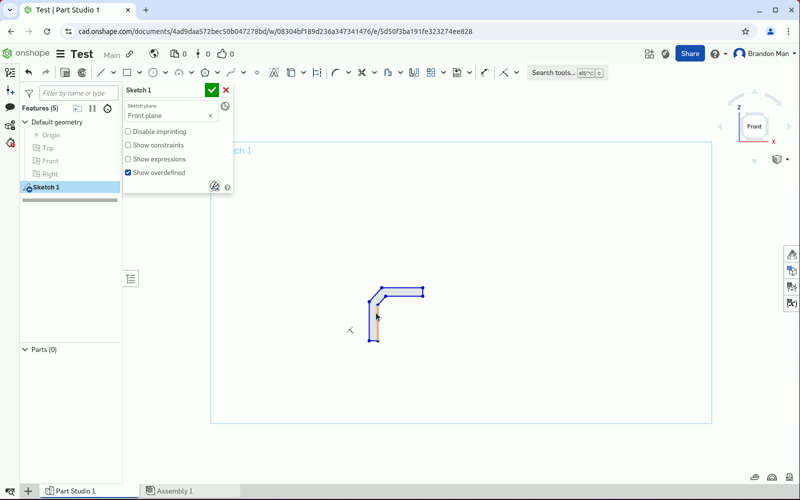
scroll(6)
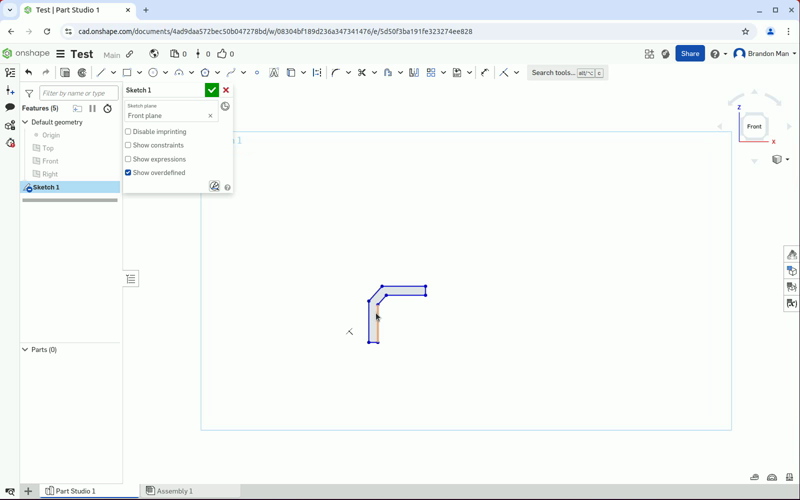
scroll(6)
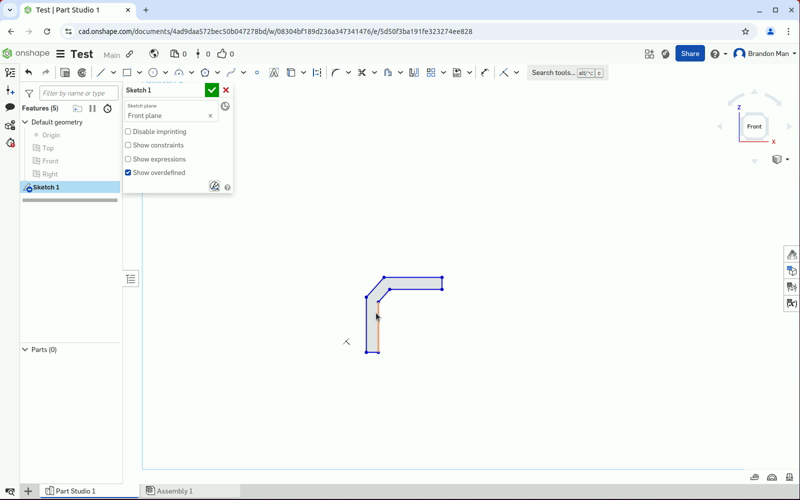
scroll(6)
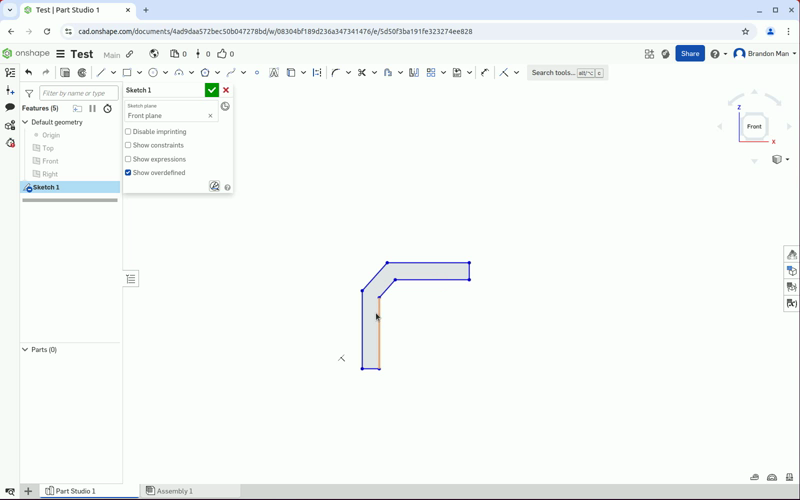
scroll(6)
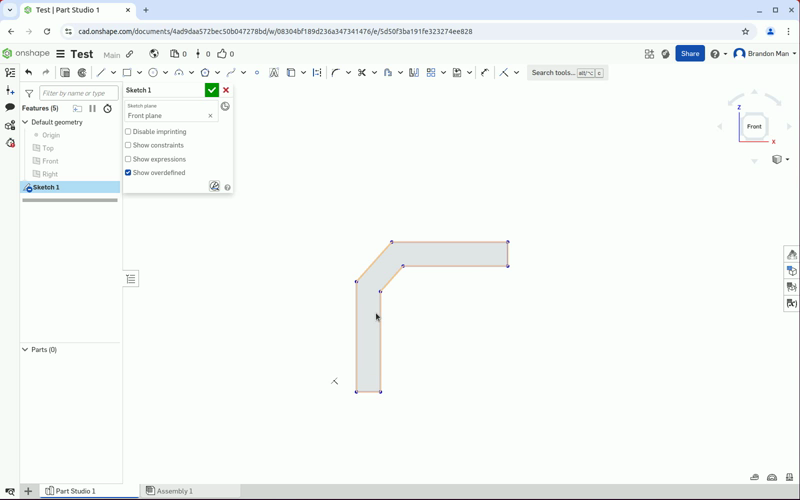
scroll(6)
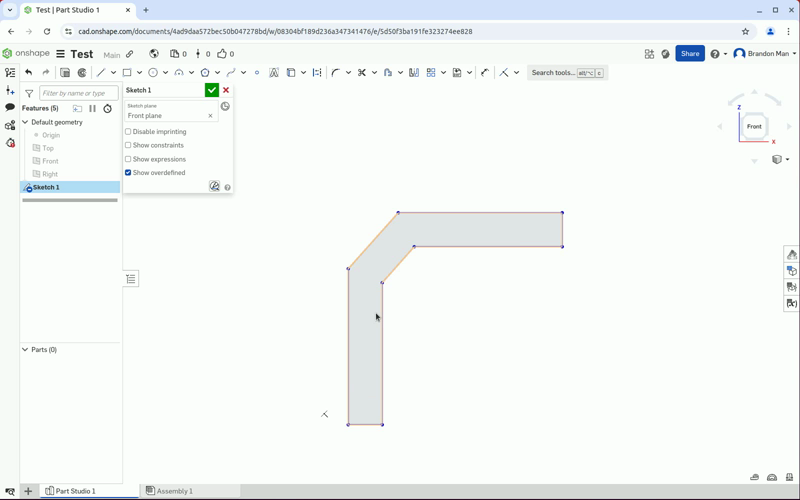
scroll(6)
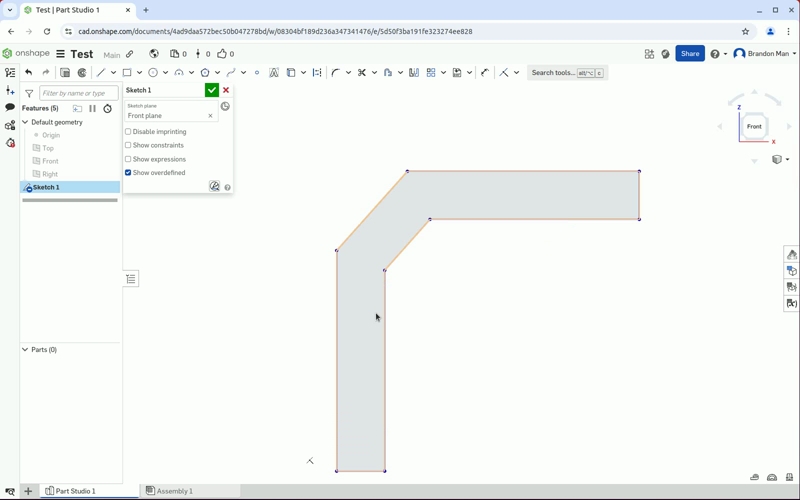
scroll(6)
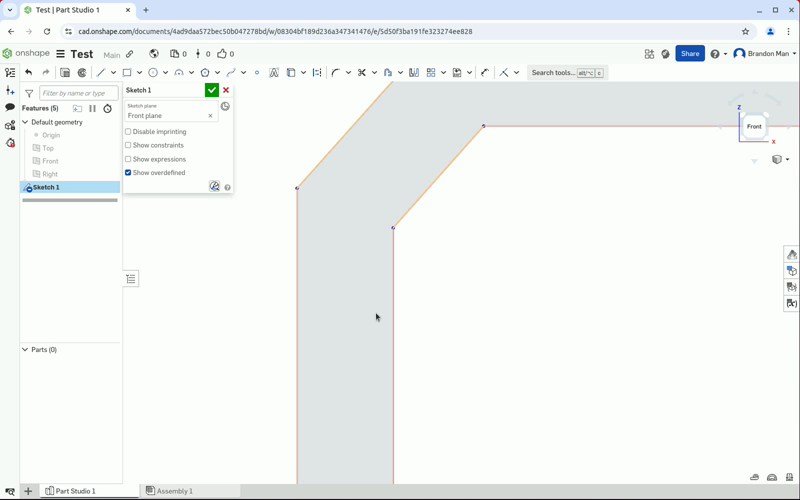
click(376, 312)
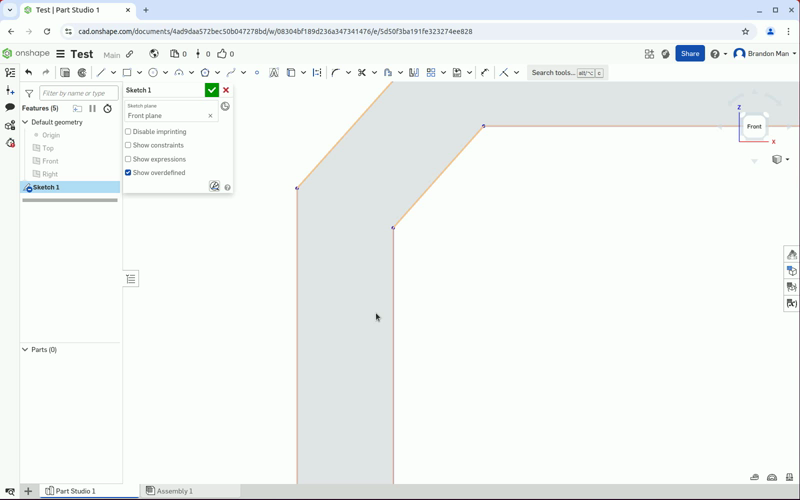
scroll(-6)
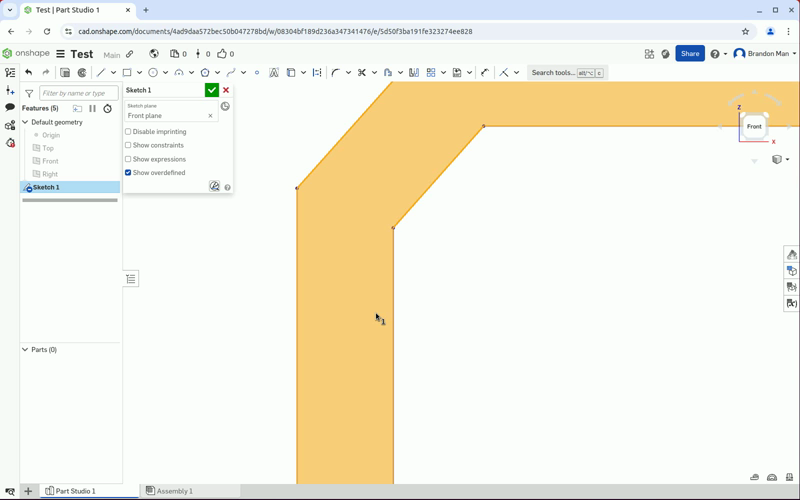
scroll(-6)
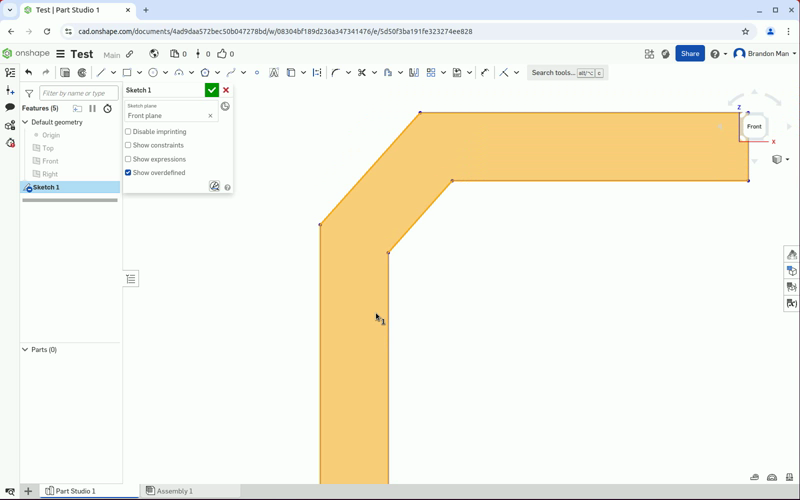
scroll(-6)
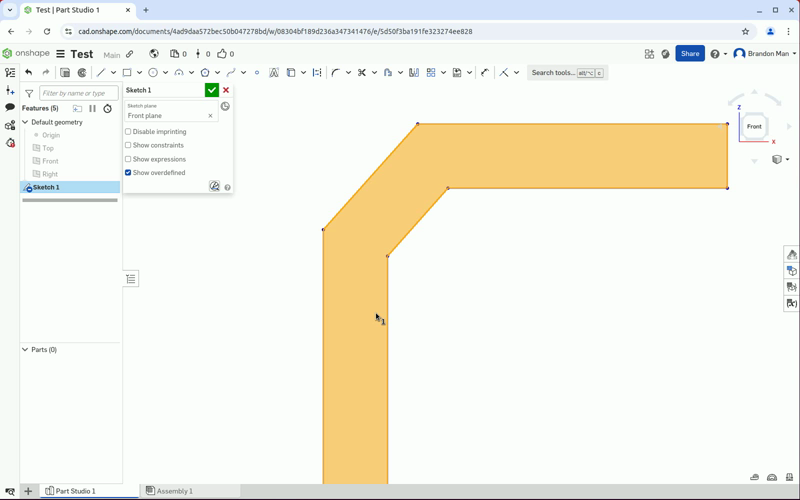
scroll(-6)
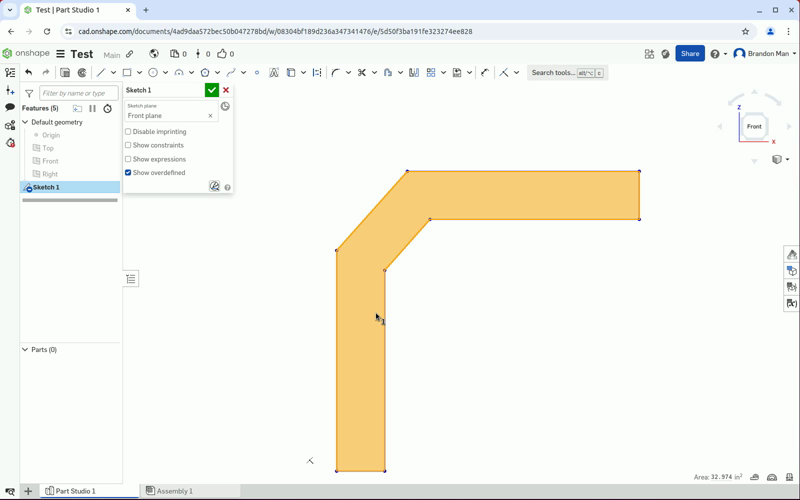
scroll(-6)
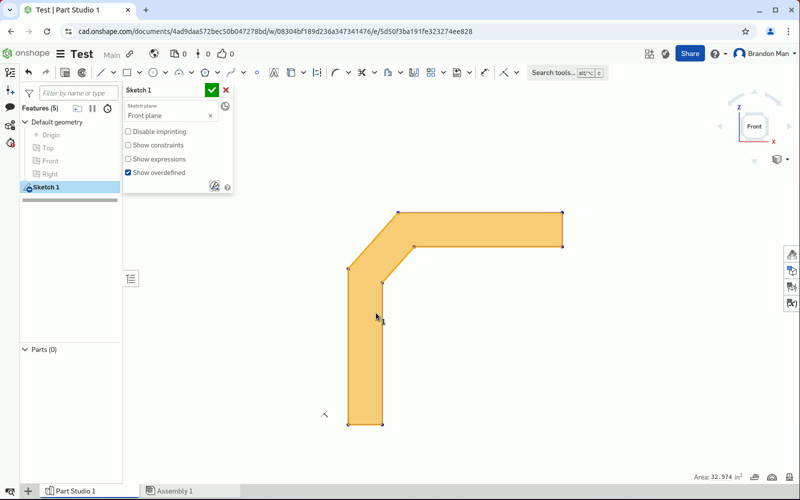
scroll(-6)
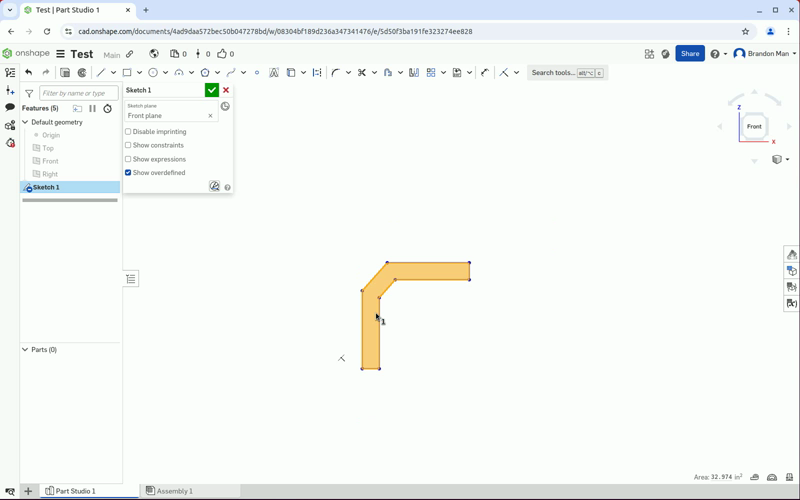
scroll(-6)
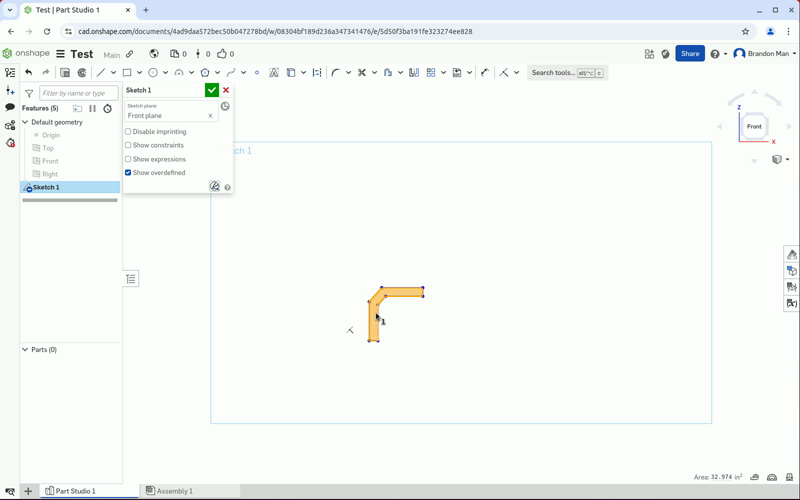
mouse_move(73, 352)
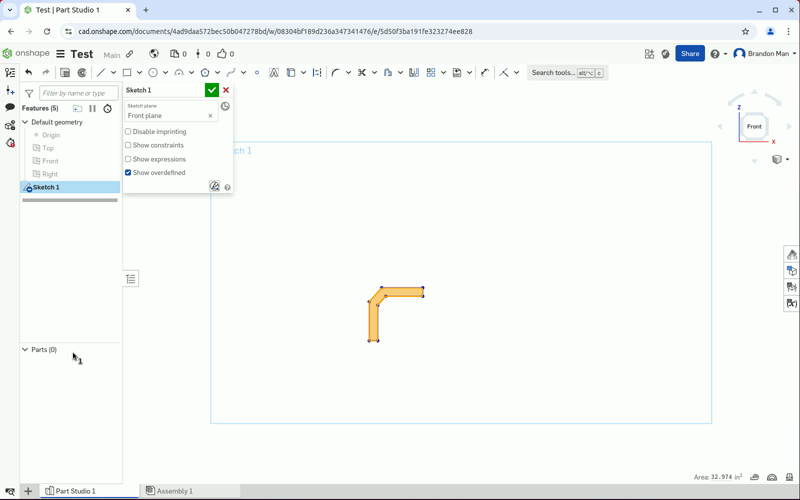
key(shift+y)
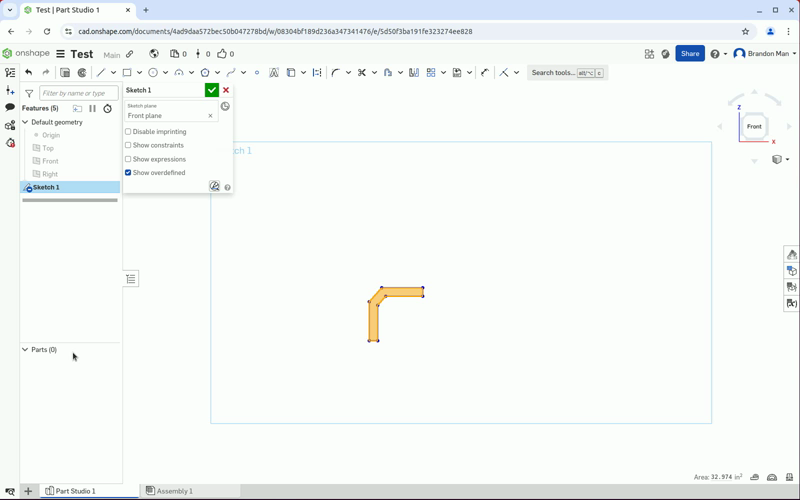
key(shift+e)
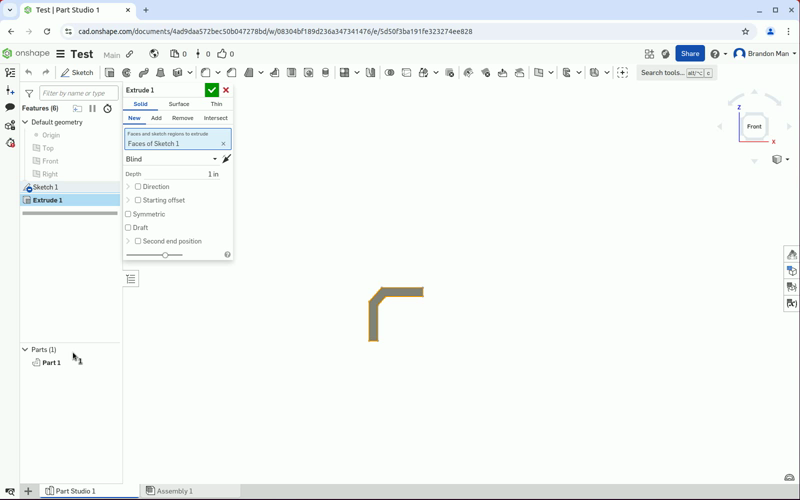
mouse_move(143, 106)
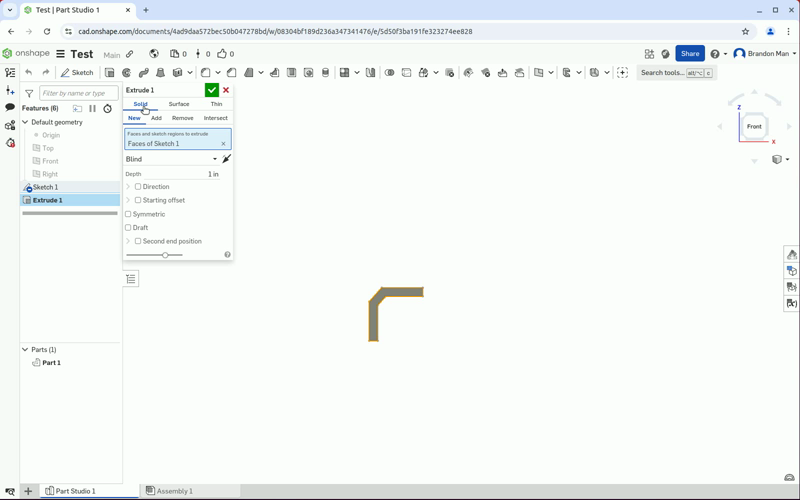
click(143, 106)
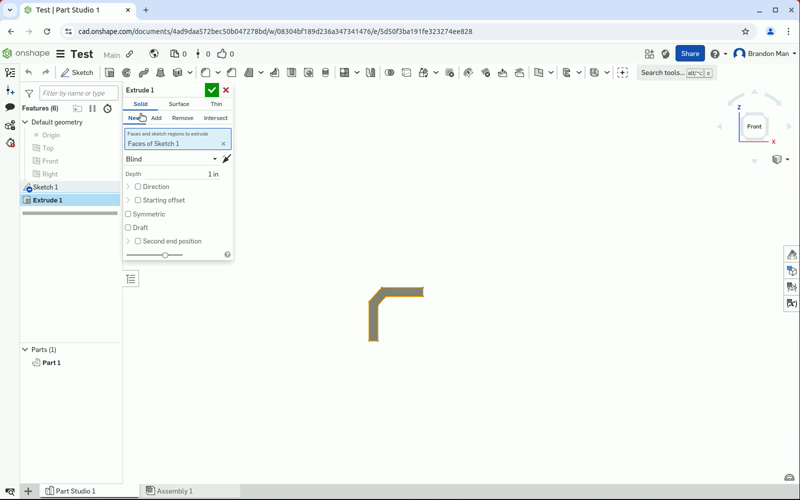
mouse_move(137, 120)
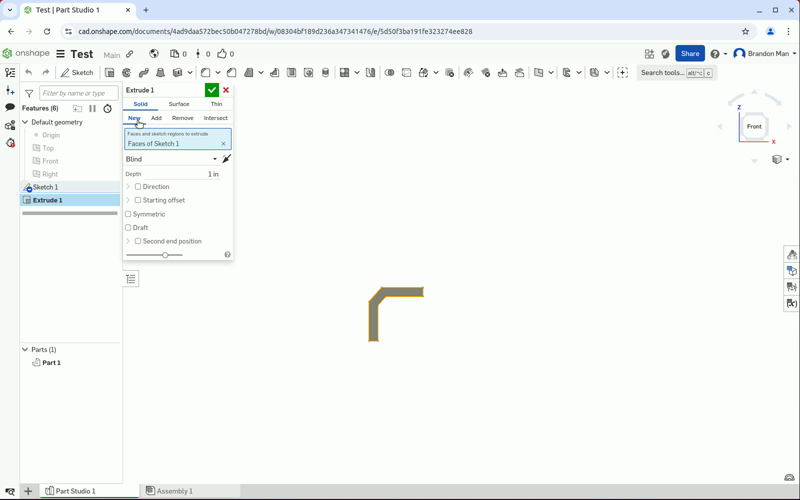
click(137, 120)
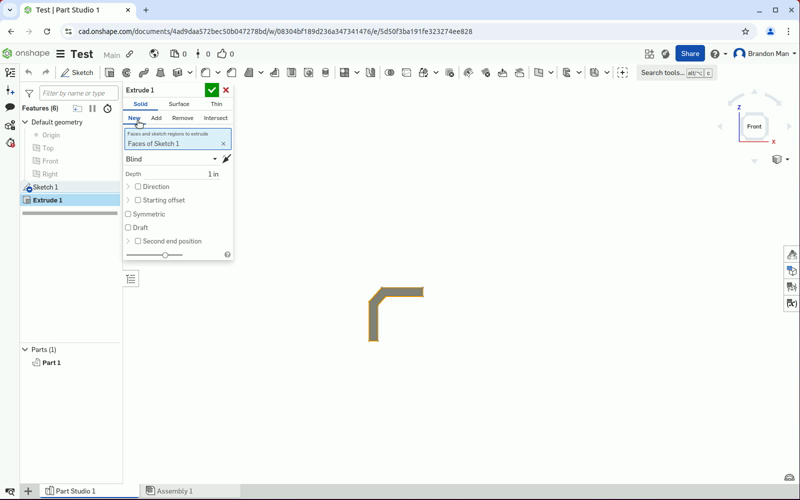
key(tab, 4)
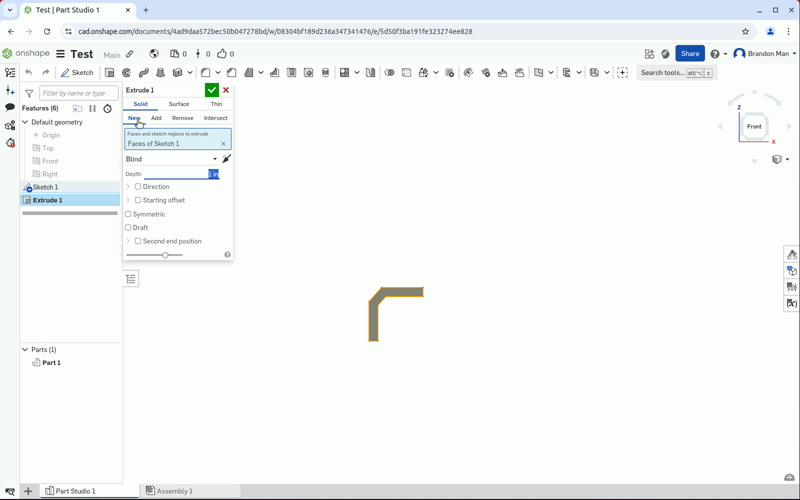
text(10.351)
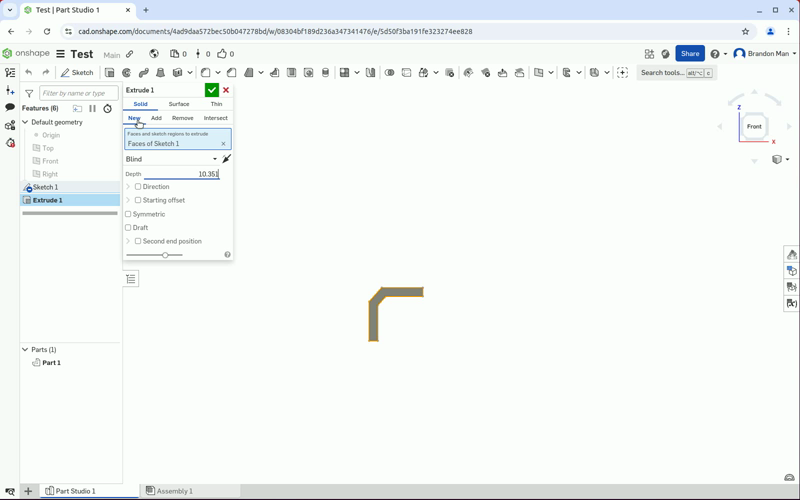
key(enter)
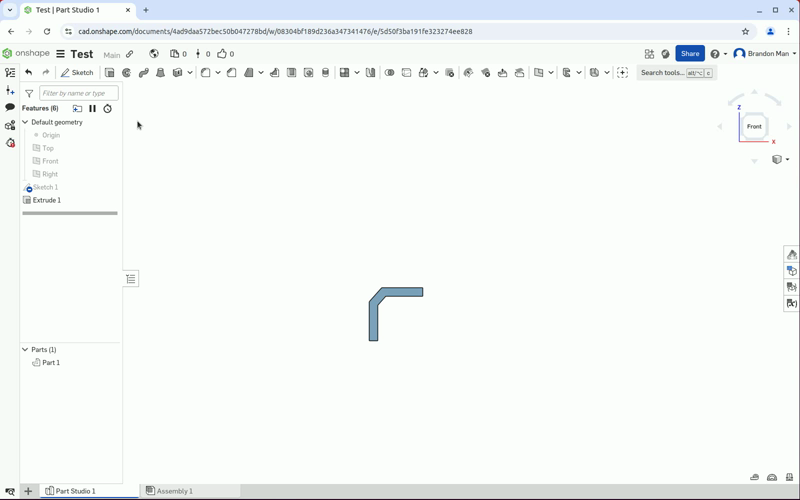
key(shift+h)
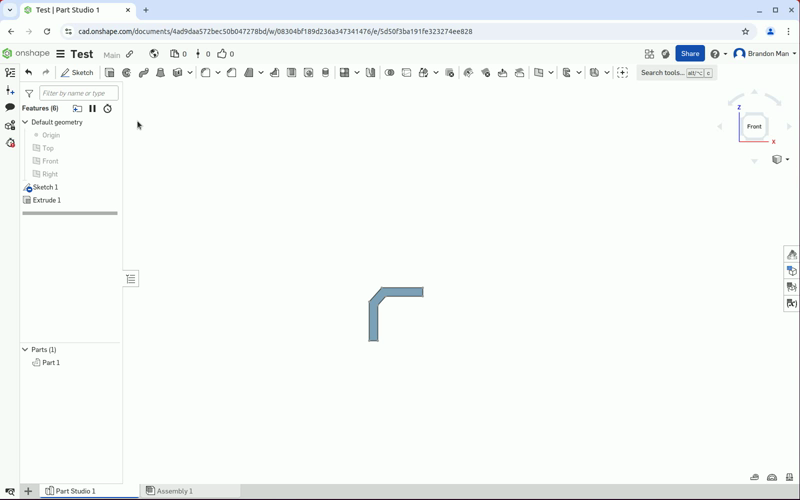
key(shift+h)
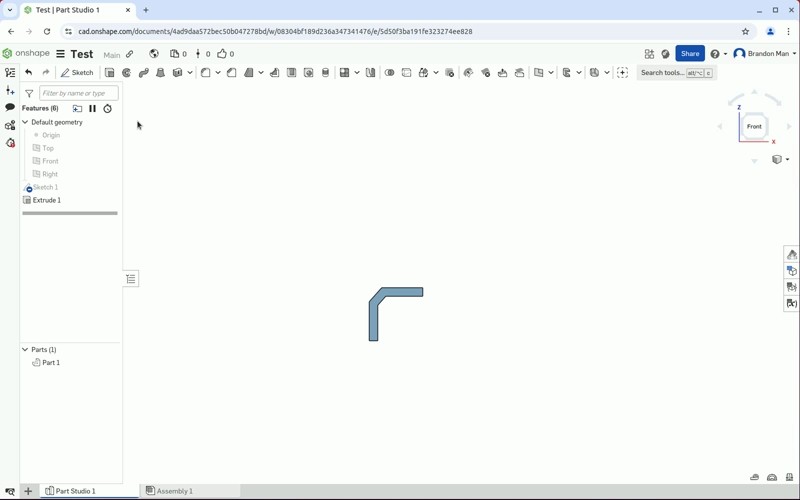
mouse_move(73, 189)
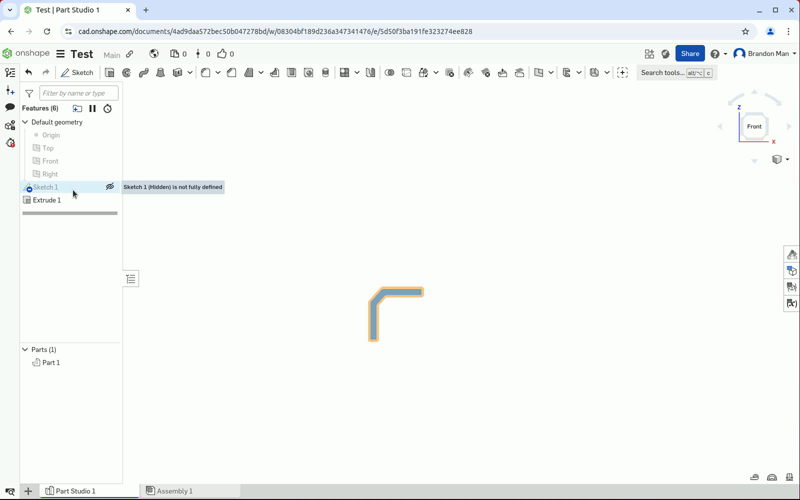
click(73, 189)
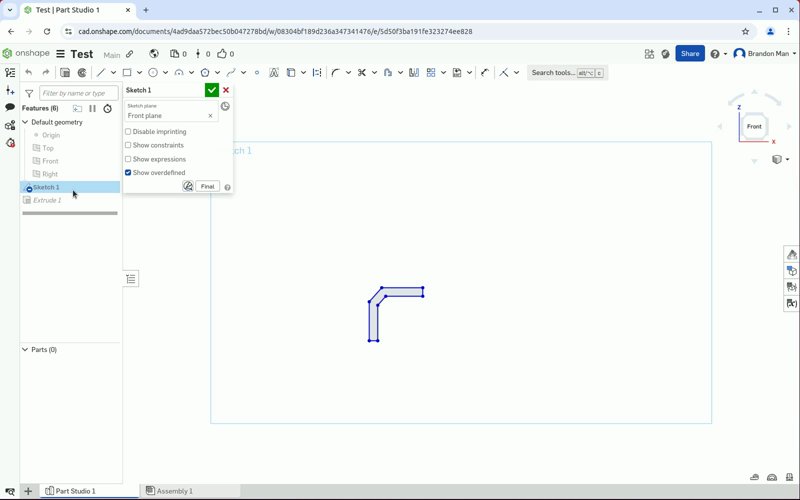
mouse_move(229, 92)
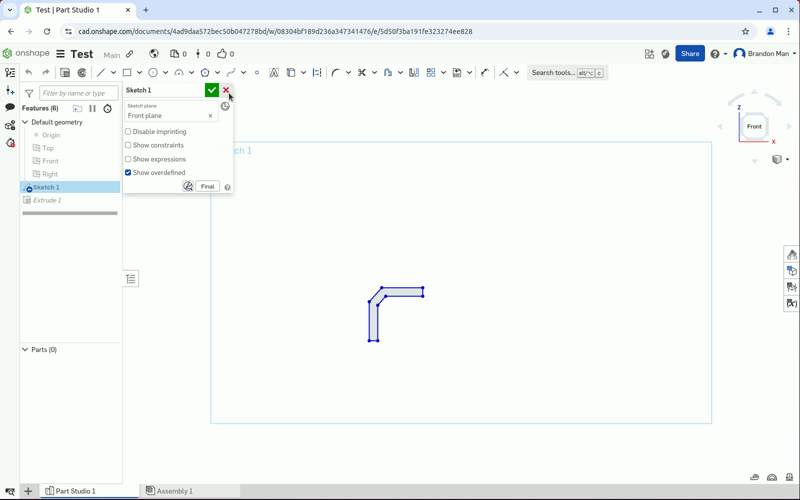
click(229, 92)
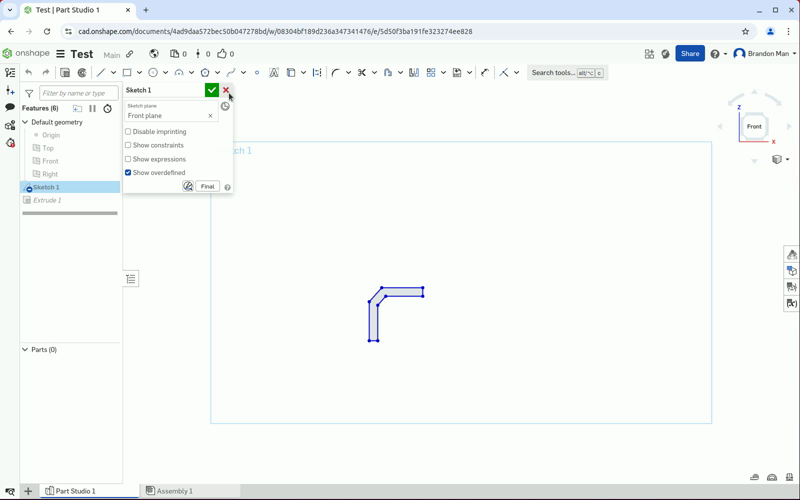
key(shift+s)
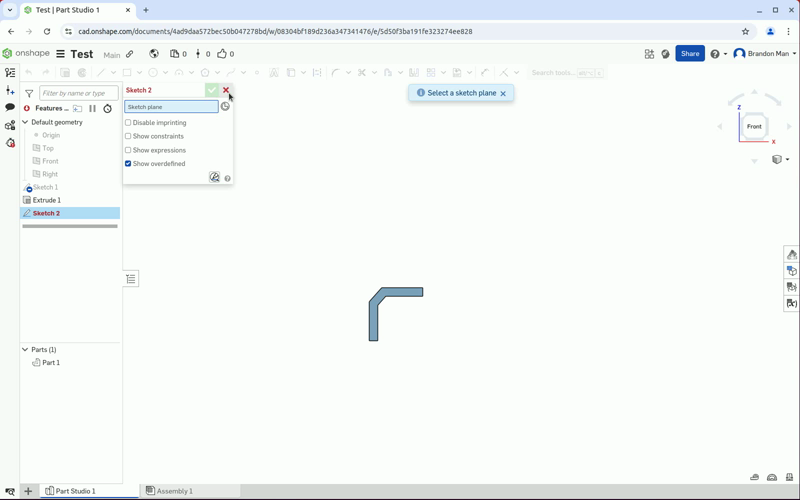
mouse_move(73, 163)
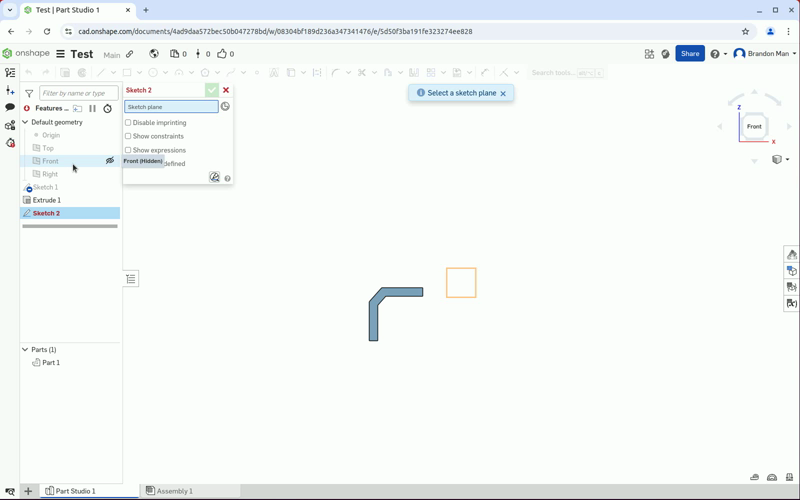
click(73, 163)
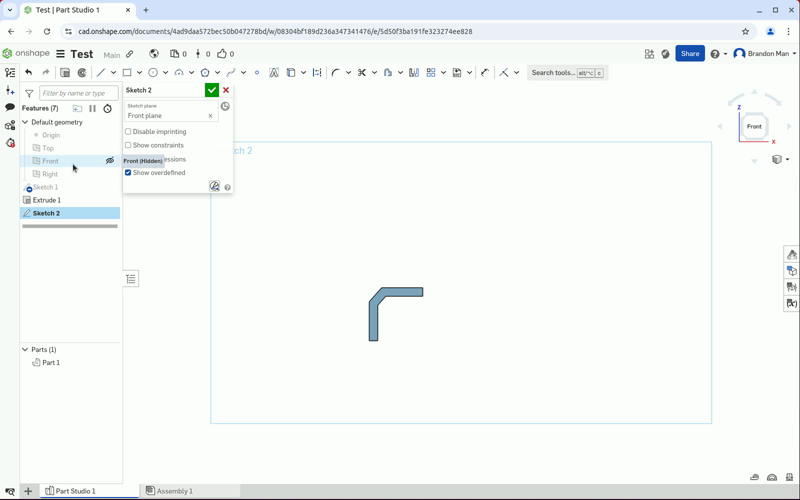
mouse_move(73, 352)
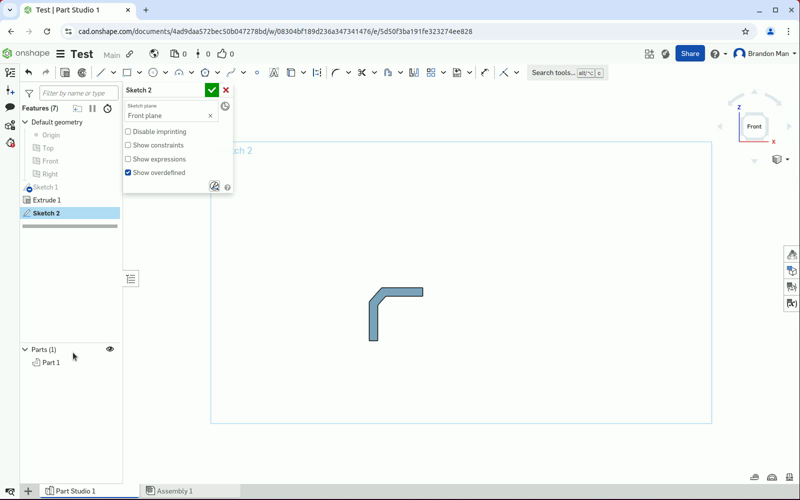
key(y)
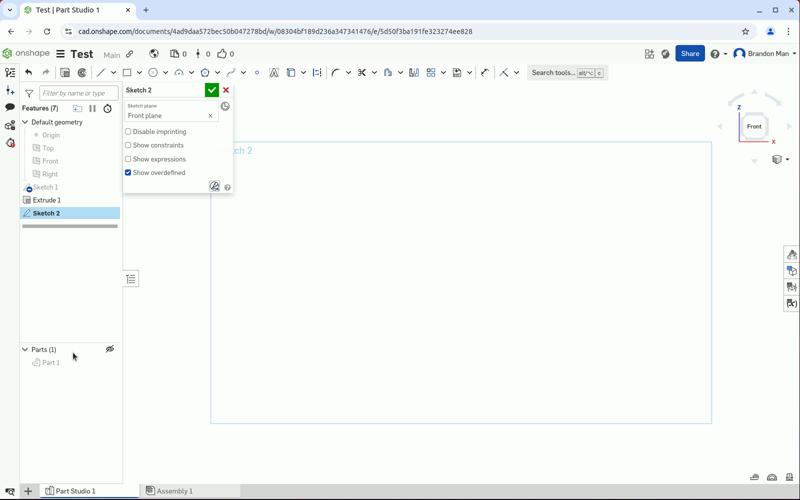
key(l)
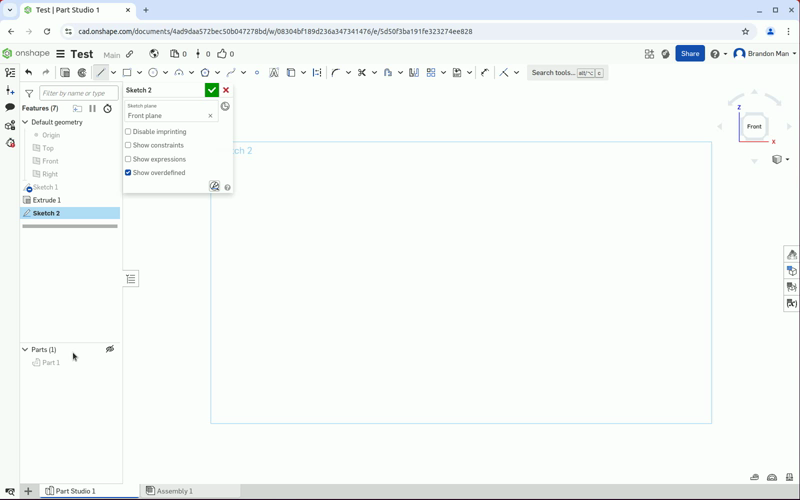
key_down(shift)
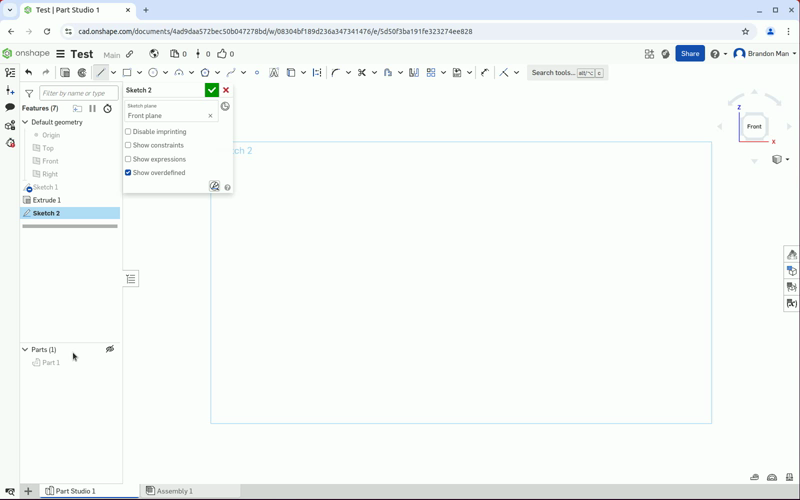
mouse_move(498, 295)
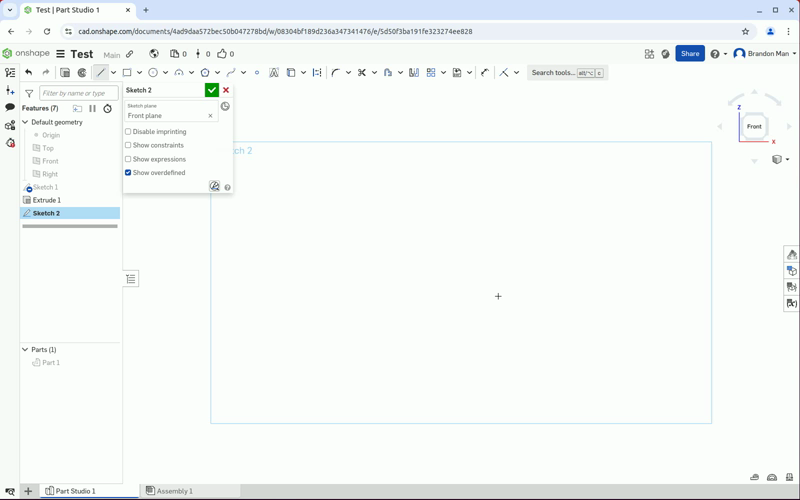
click(498, 295)
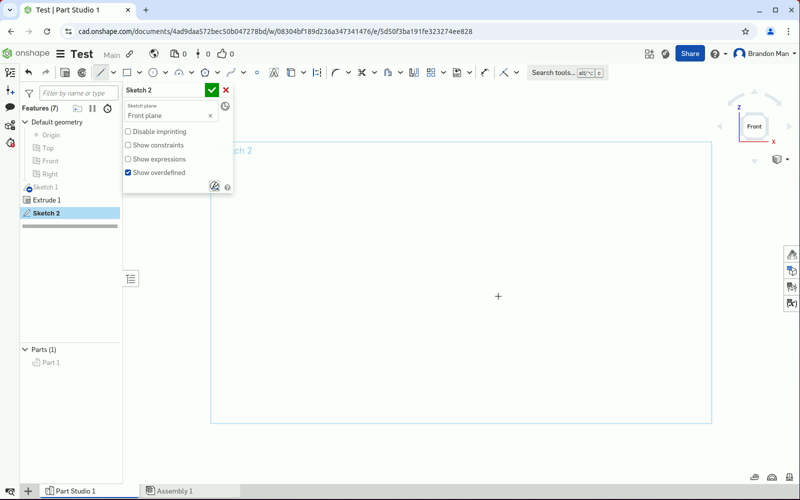
key_up(shift)
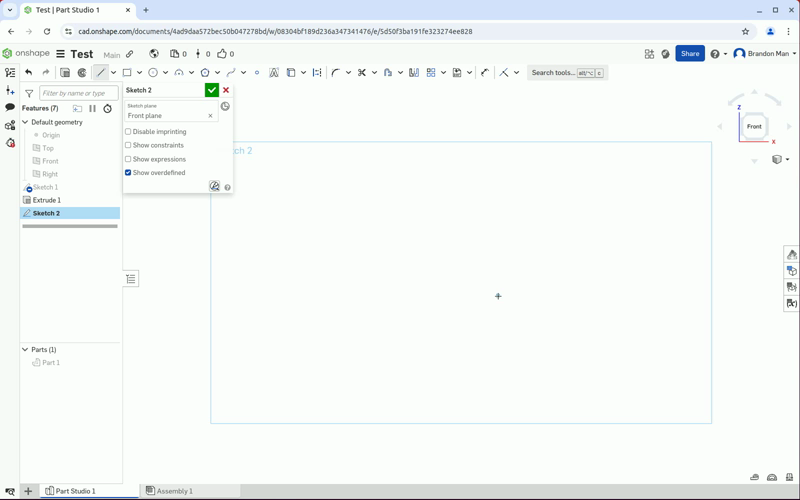
key_down(shift)
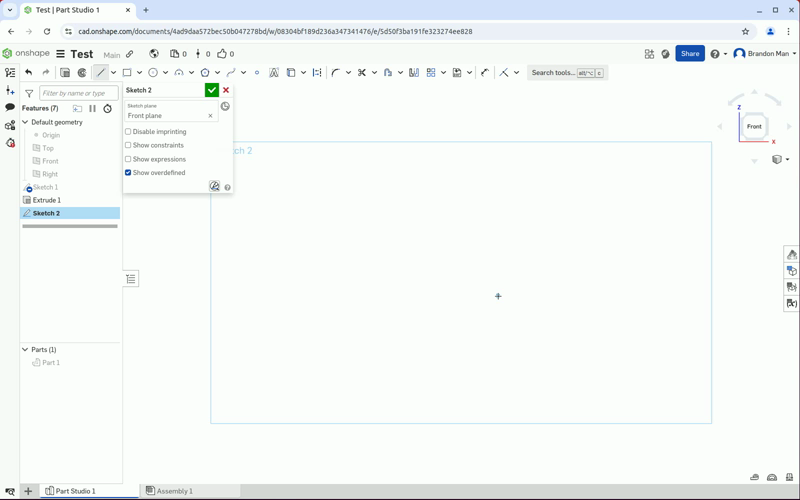
mouse_move(528, 295)
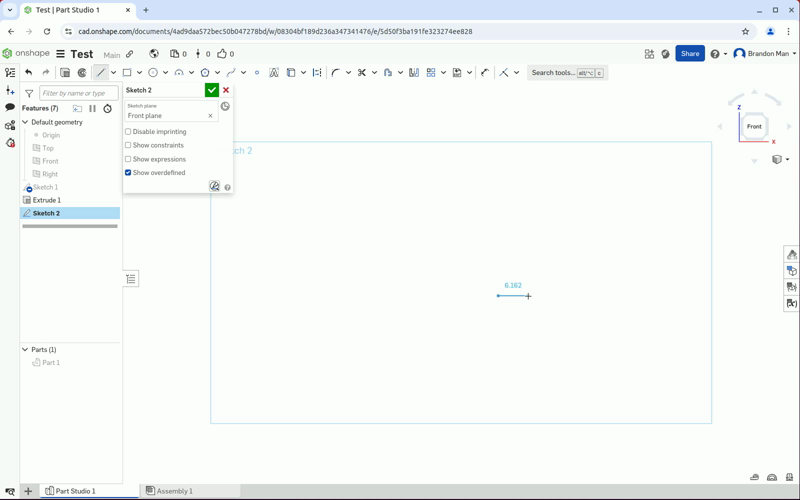
mouse_move(535, 295)
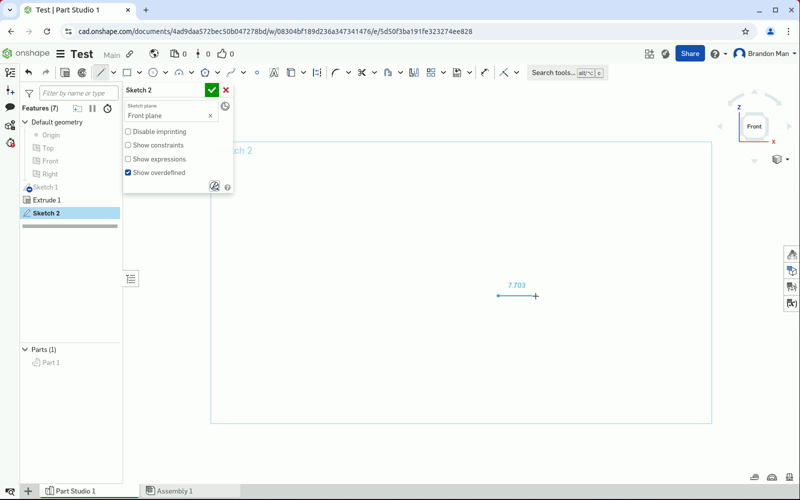
click(535, 295)
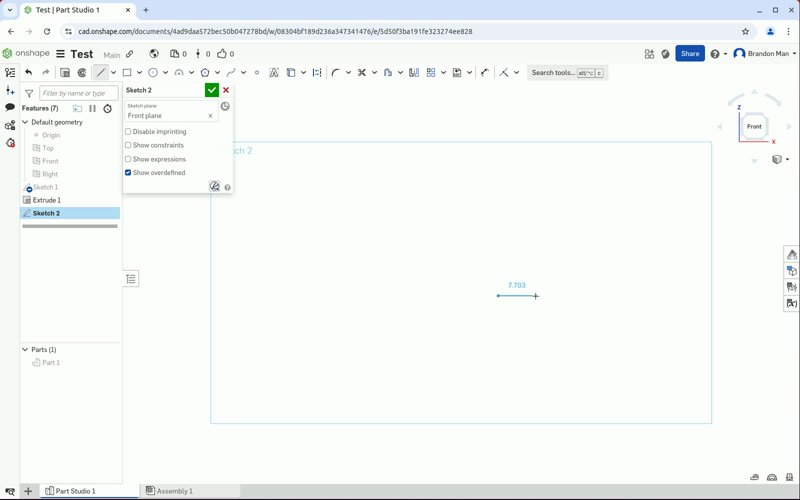
key_up(shift)
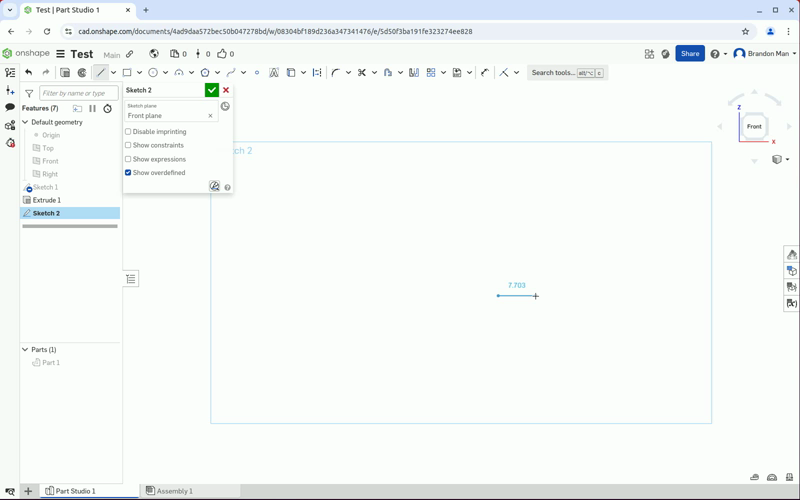
key_down(shift)
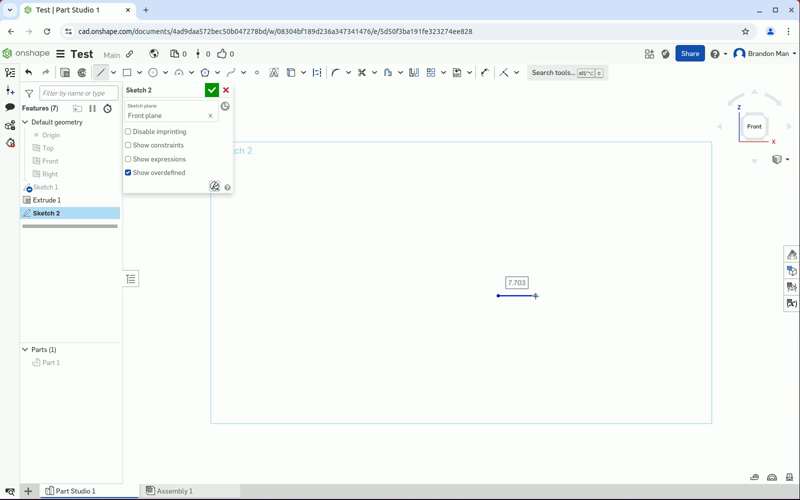
mouse_move(565, 295)
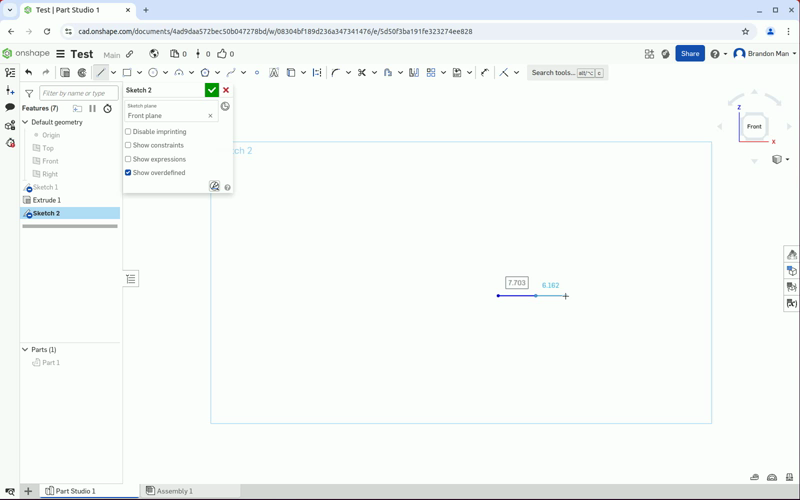
mouse_move(543, 304)
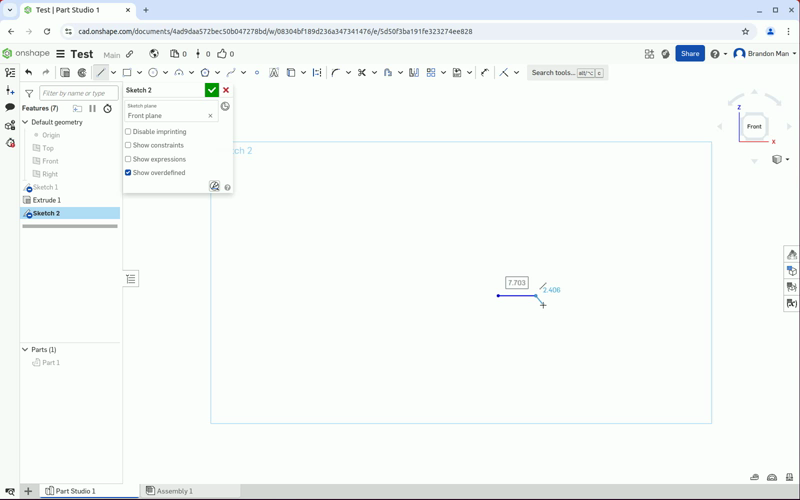
click(543, 304)
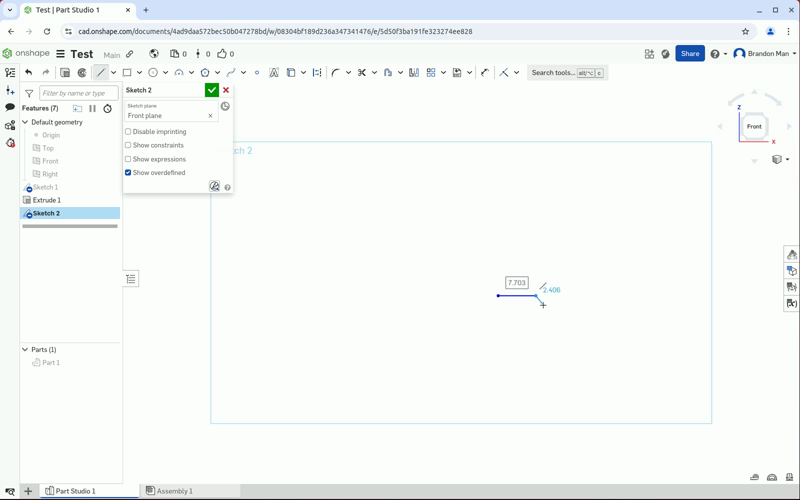
key_up(shift)
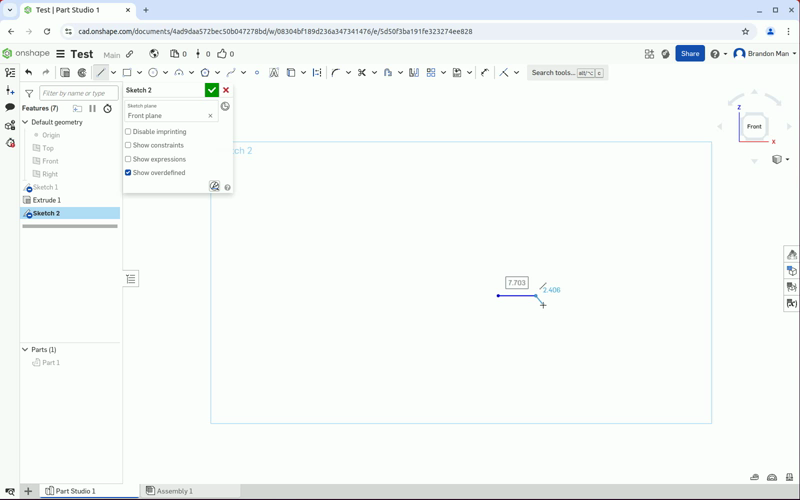
key_down(shift)
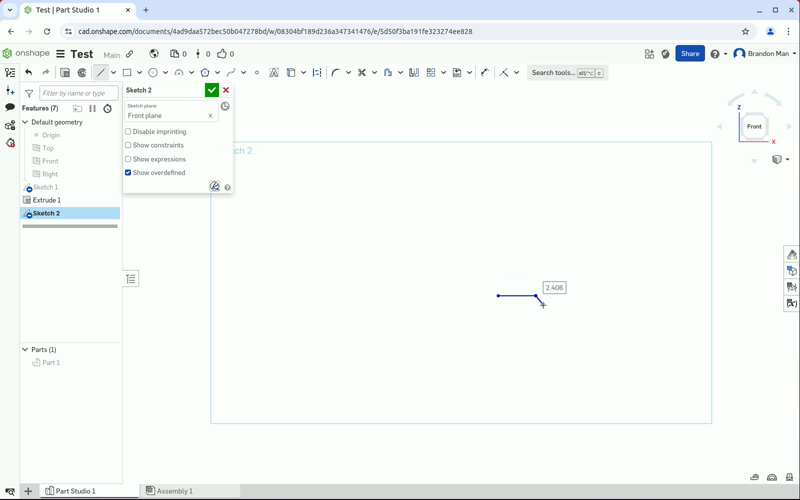
mouse_move(573, 304)
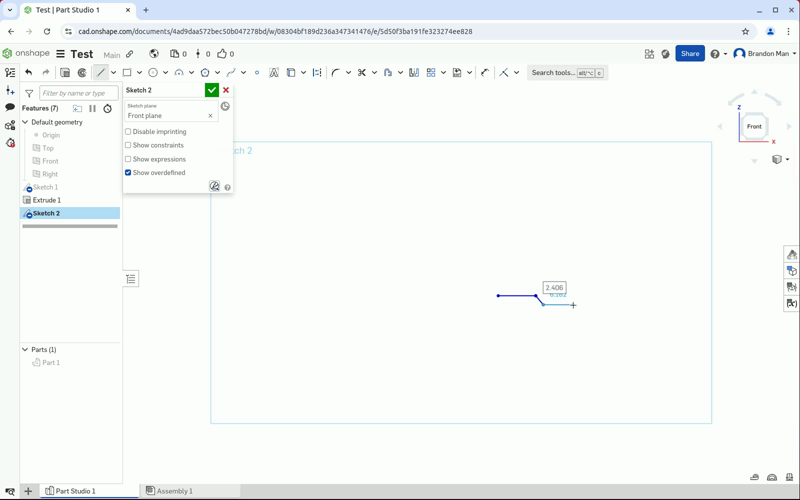
mouse_move(543, 340)
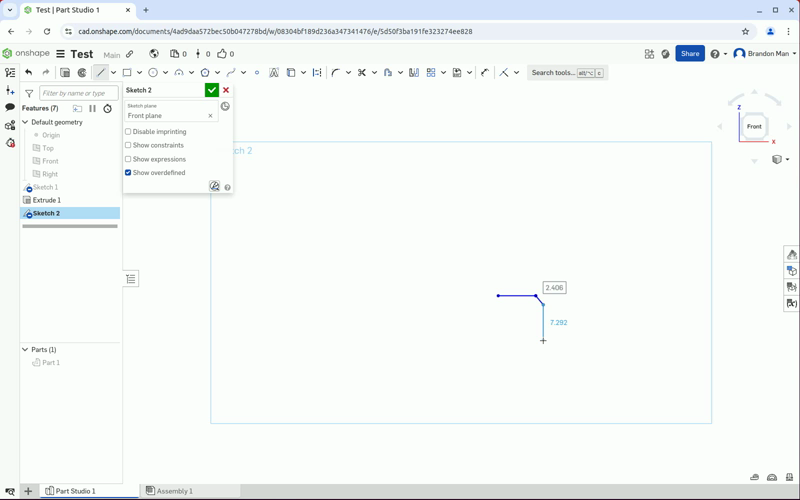
click(543, 340)
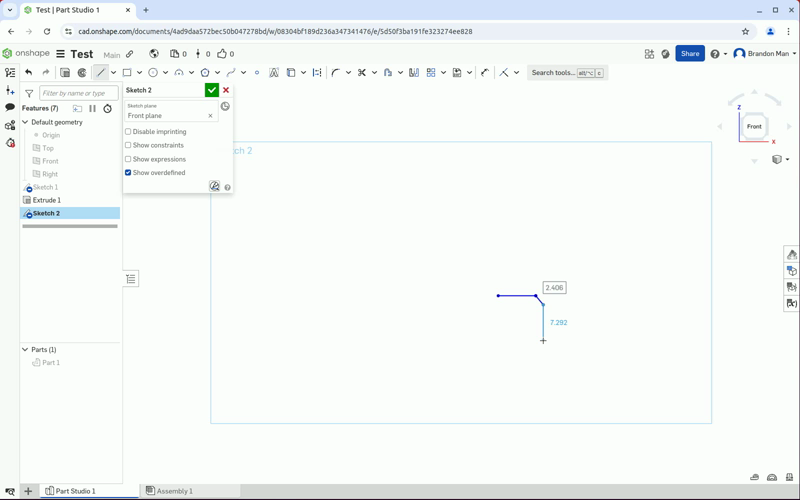
key_up(shift)
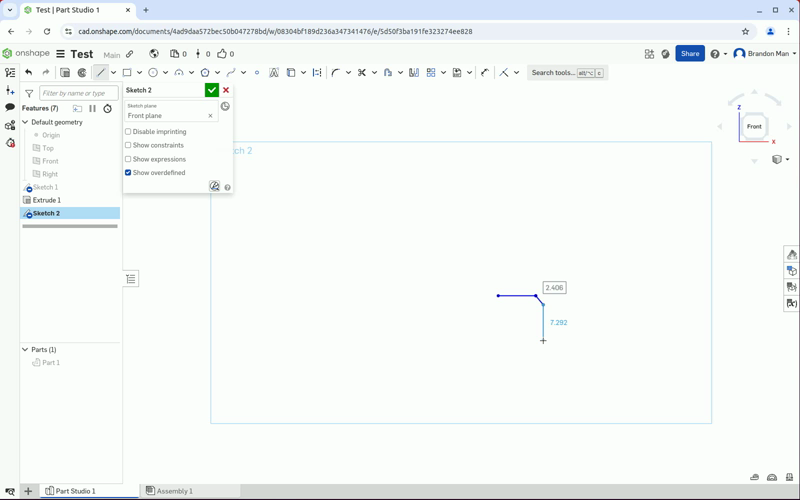
key_down(shift)
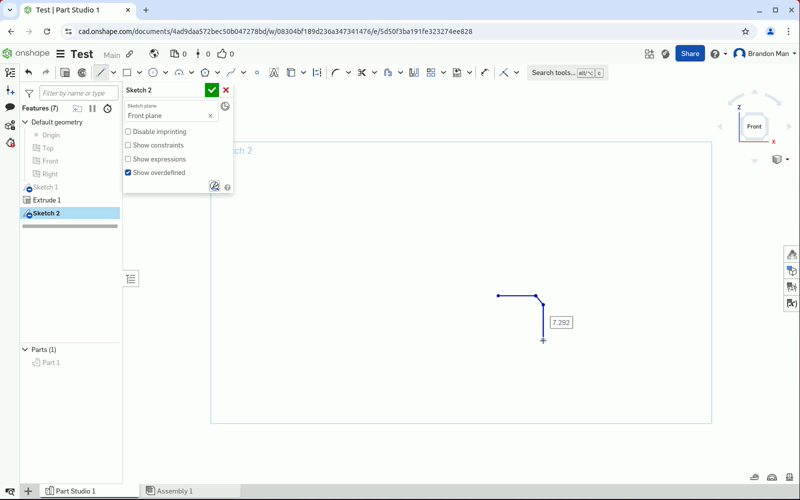
mouse_move(573, 340)
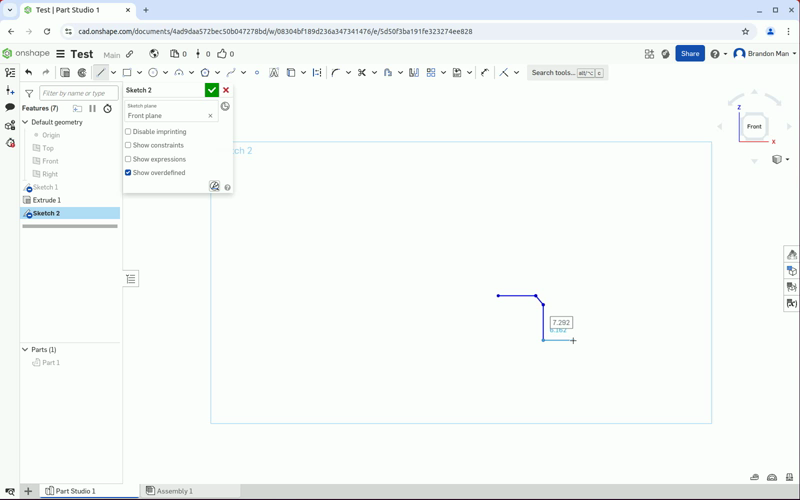
mouse_move(551, 340)
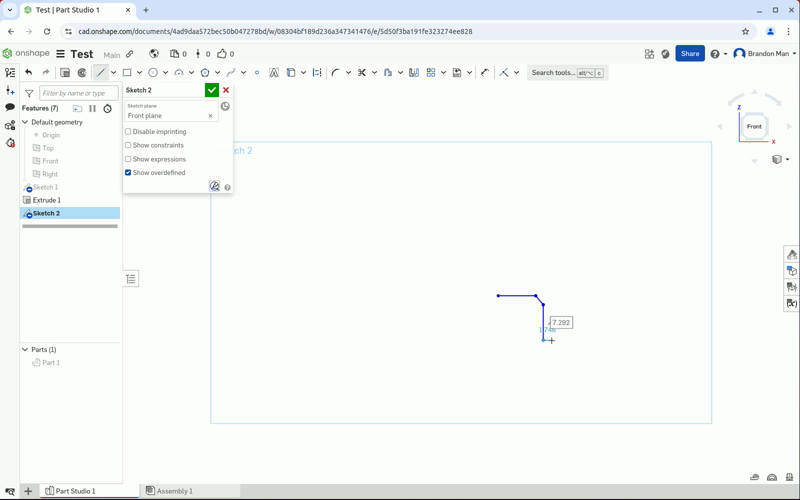
click(551, 340)
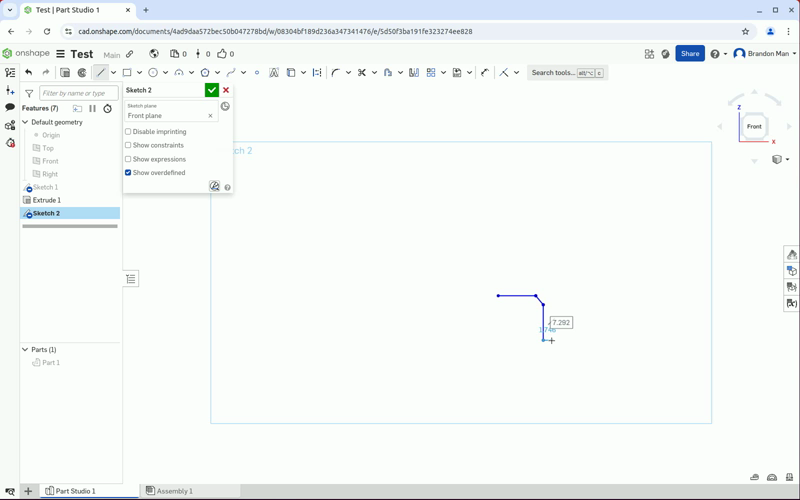
key_up(shift)
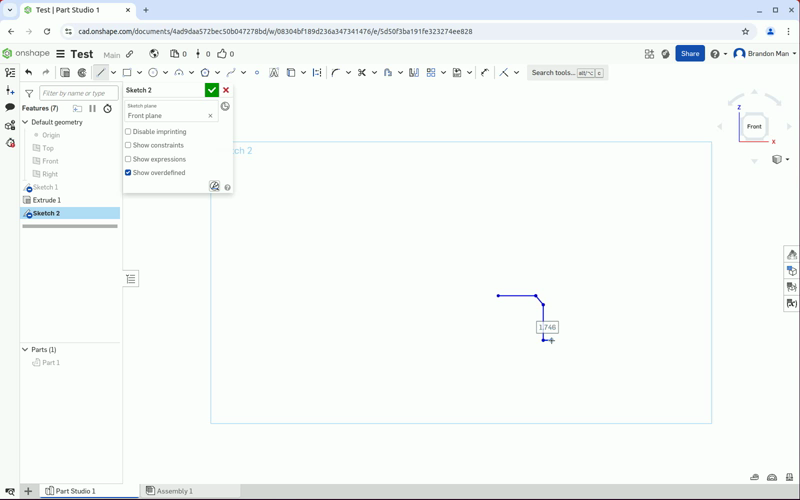
key_down(shift)
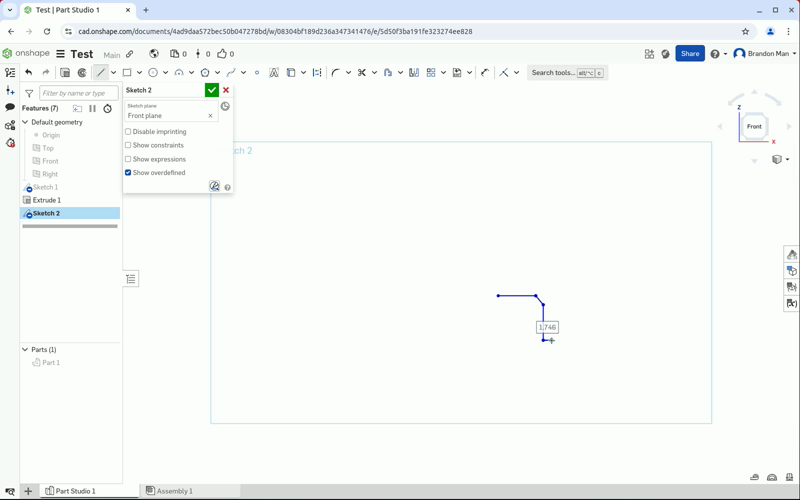
mouse_move(581, 340)
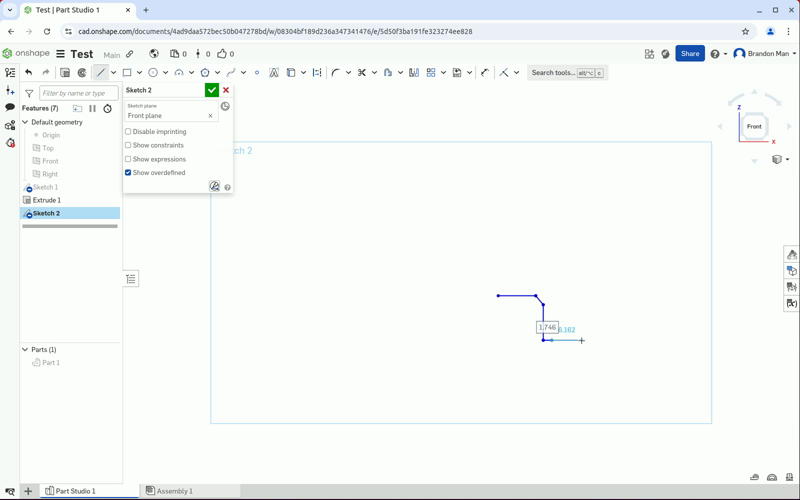
mouse_move(551, 302)
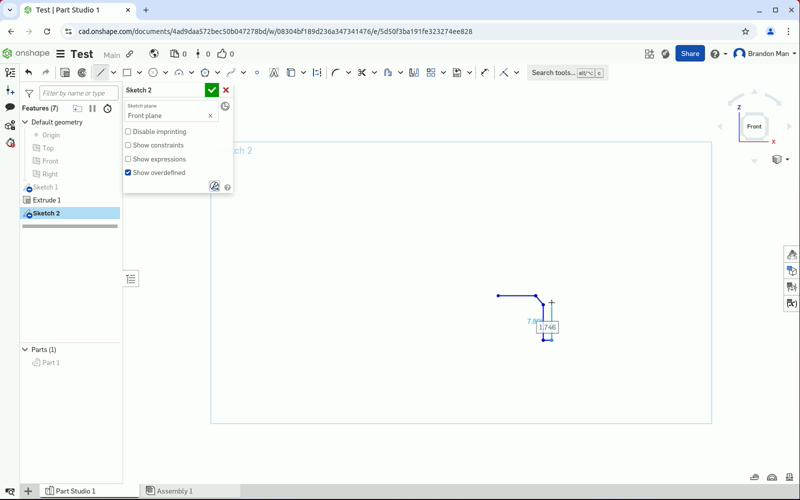
click(551, 302)
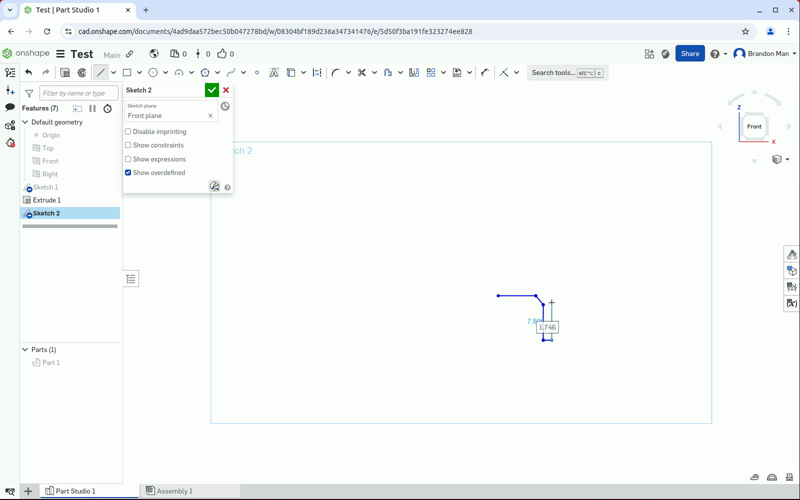
key_up(shift)
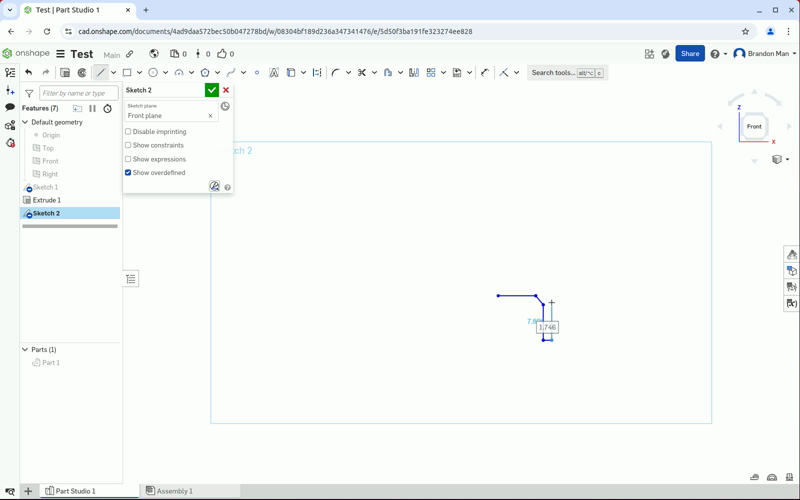
key_down(shift)
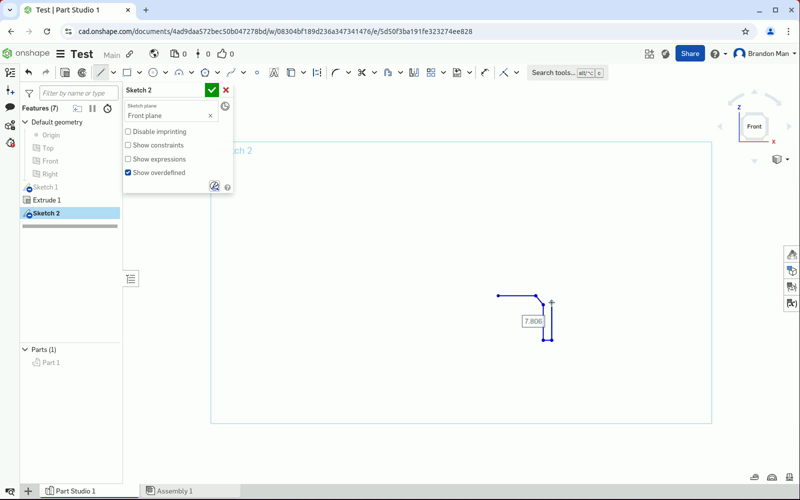
mouse_move(581, 302)
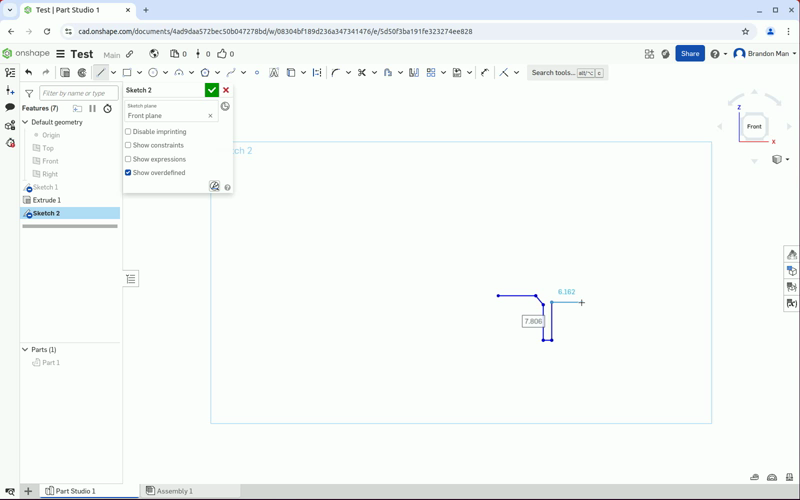
mouse_move(539, 287)
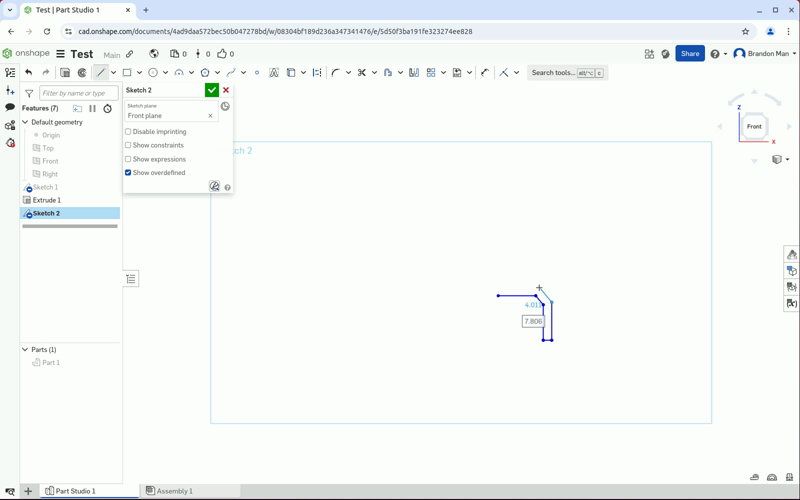
click(539, 287)
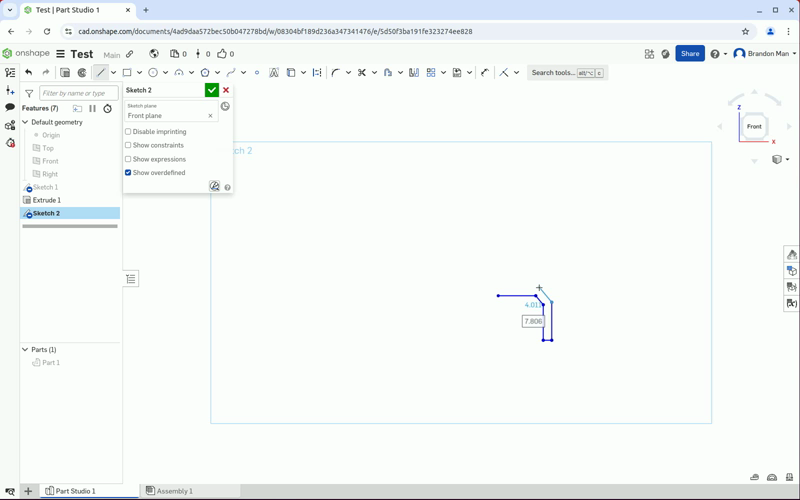
key_up(shift)
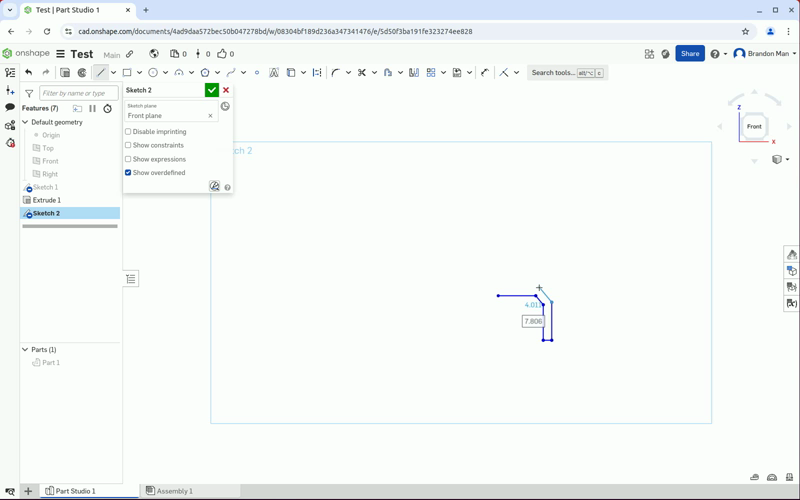
key_down(shift)
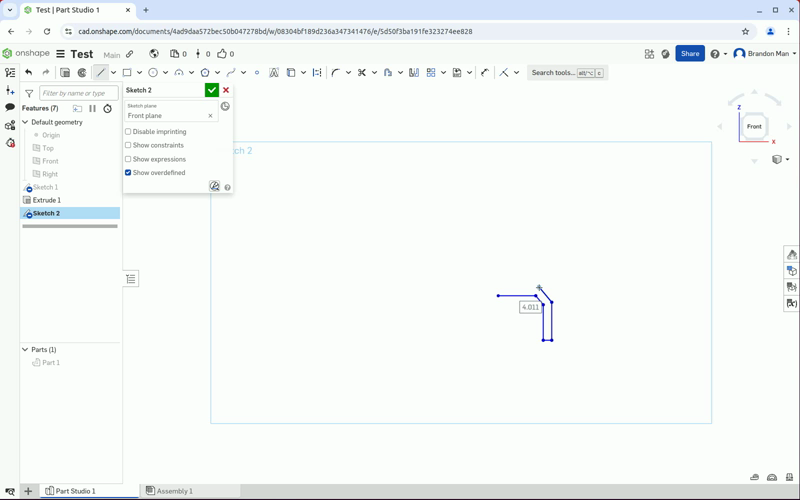
mouse_move(569, 287)
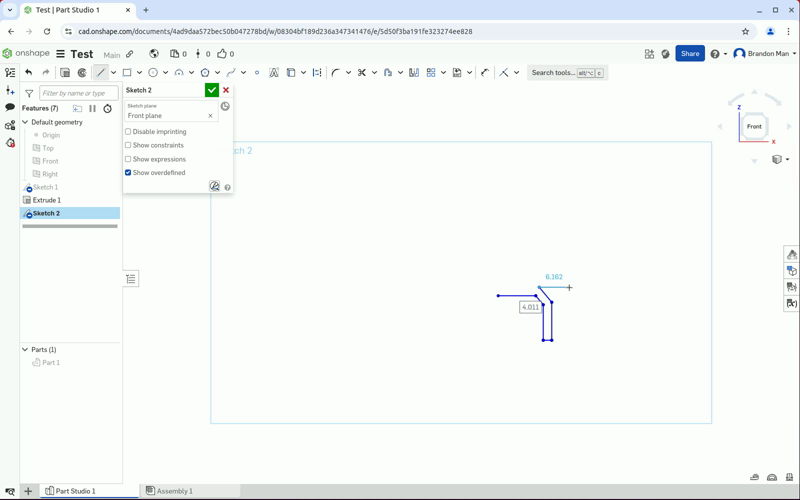
mouse_move(498, 287)
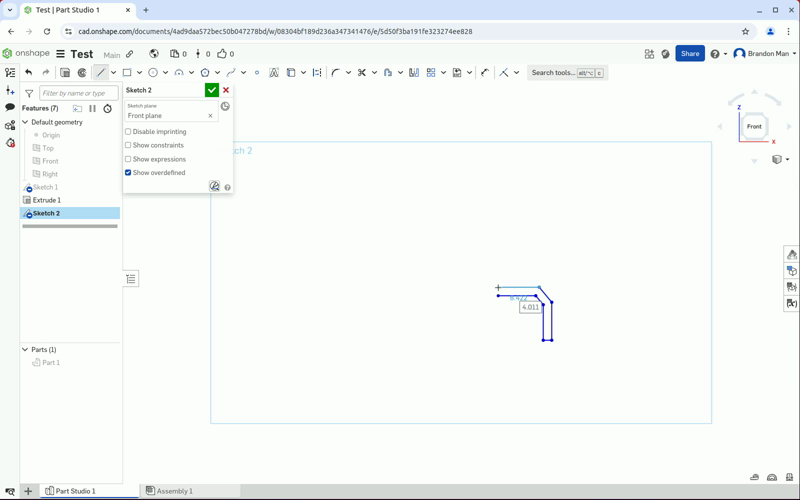
click(498, 287)
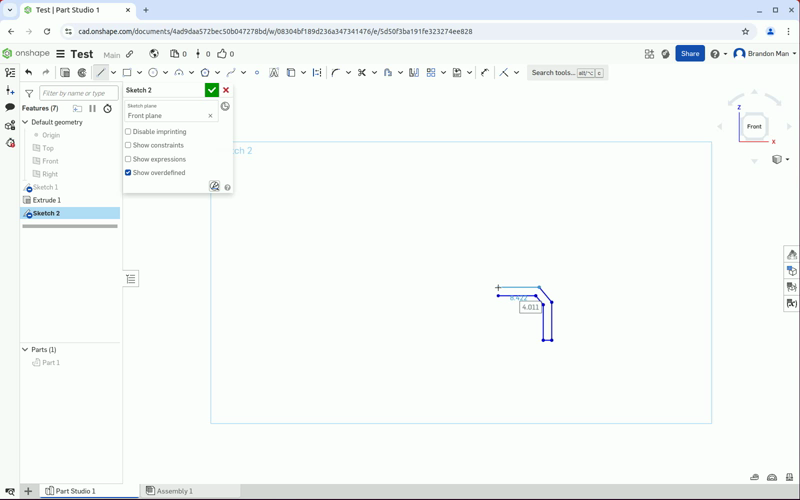
key_up(shift)
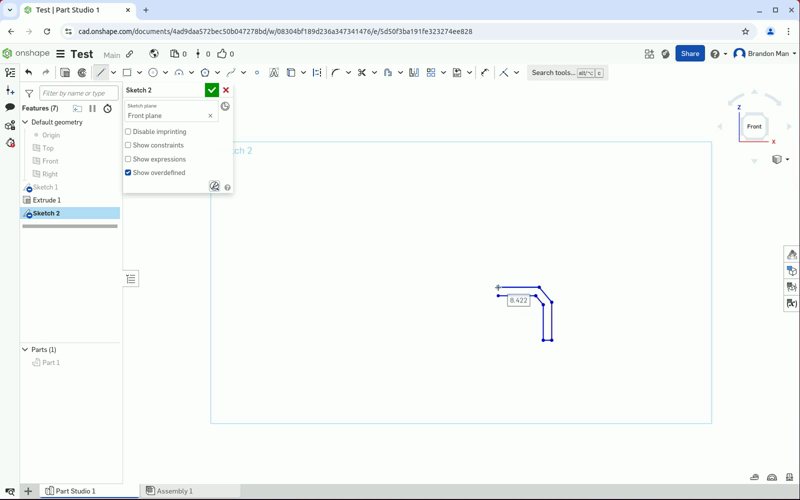
mouse_move(528, 287)
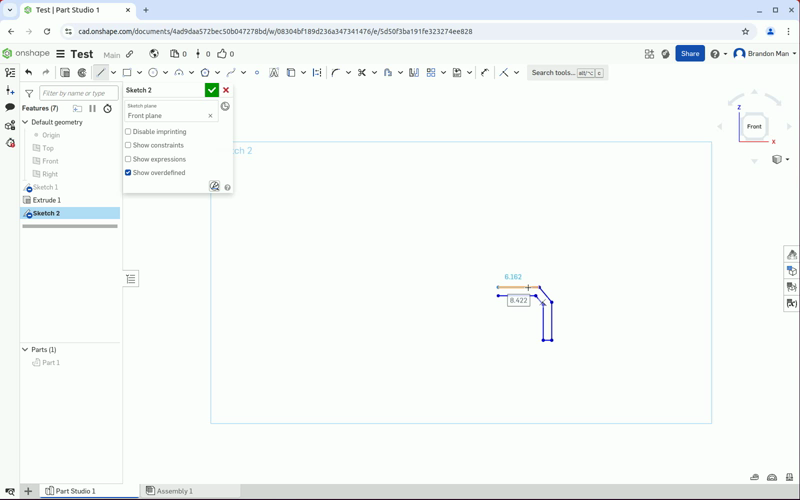
key_down(shift)
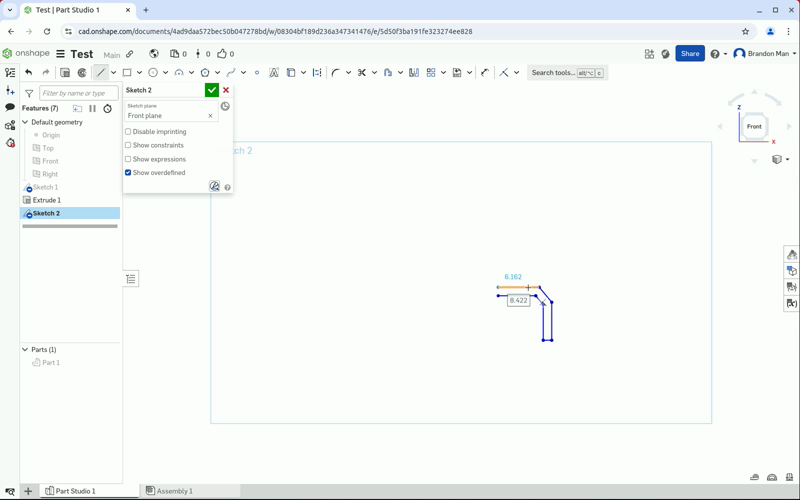
mouse_move(498, 295)
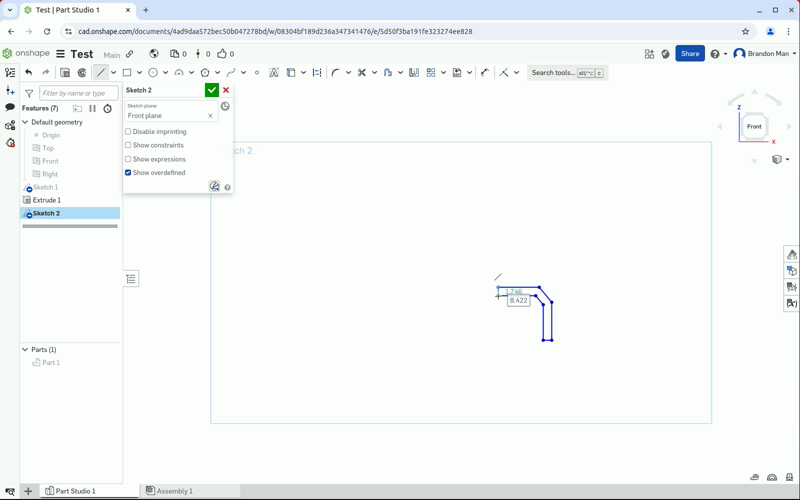
key_up(shift)
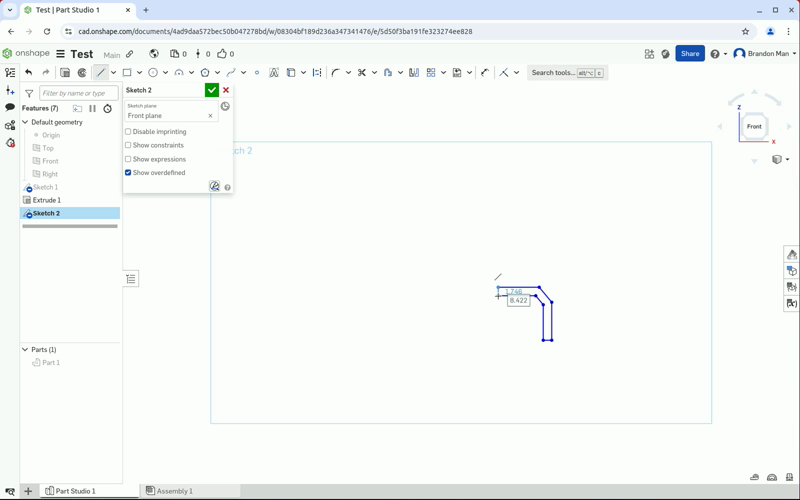
click(498, 295)
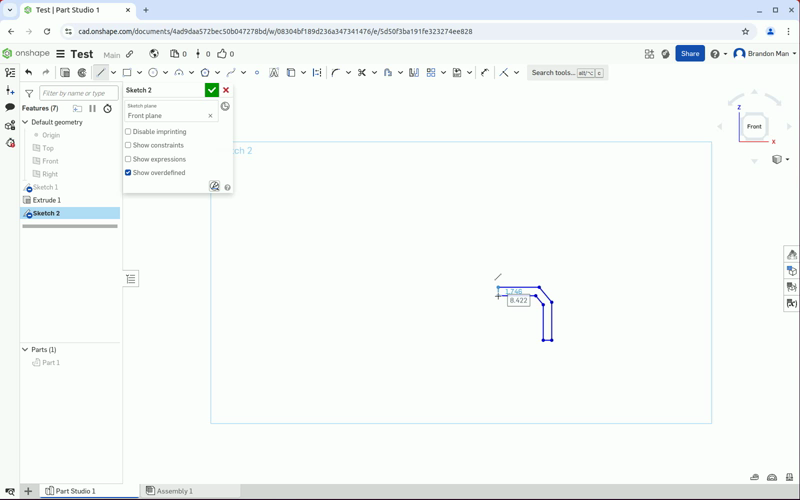
key(esc)
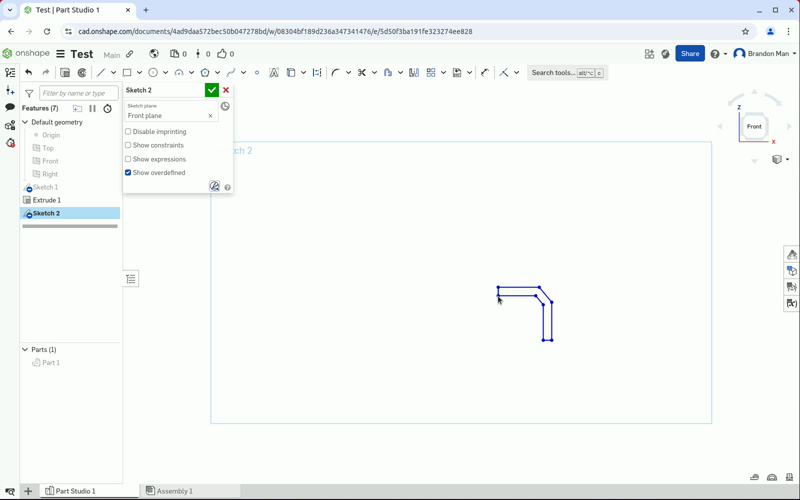
mouse_move(499, 294)
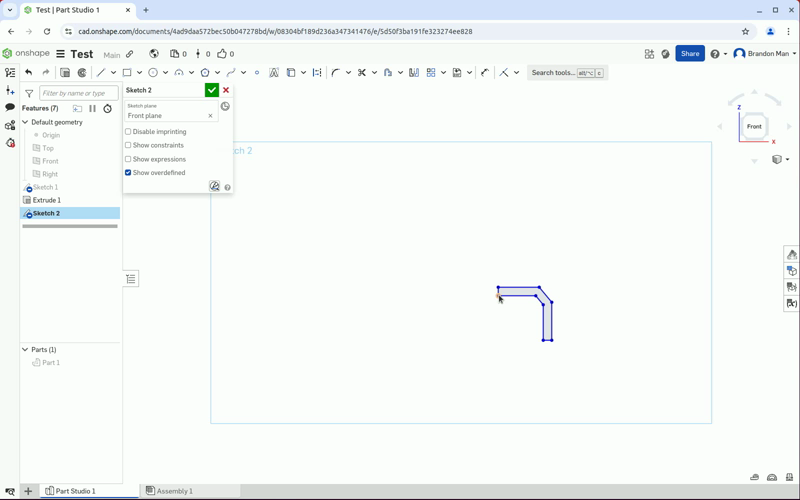
scroll(6)
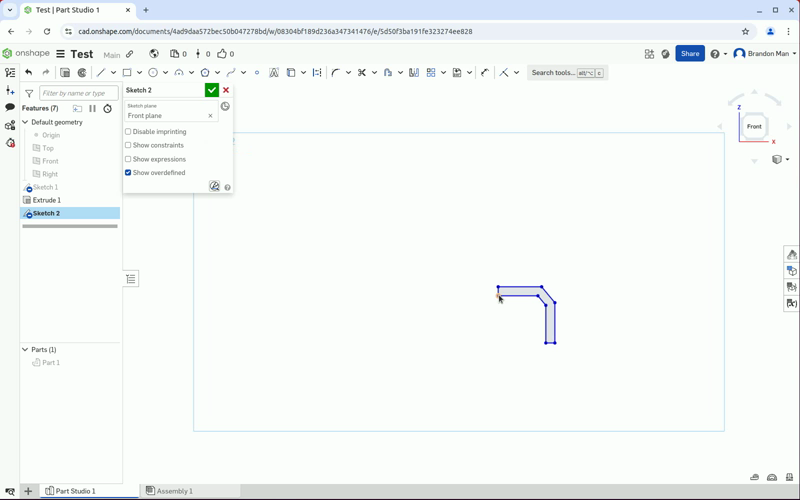
scroll(6)
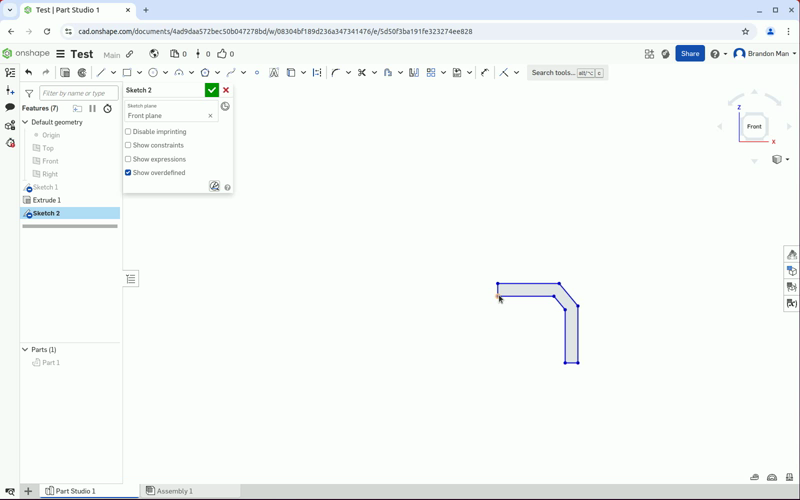
scroll(6)
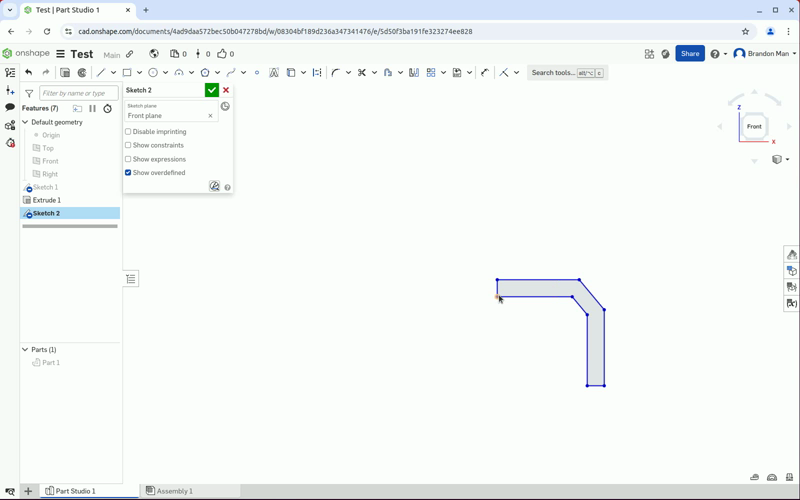
scroll(6)
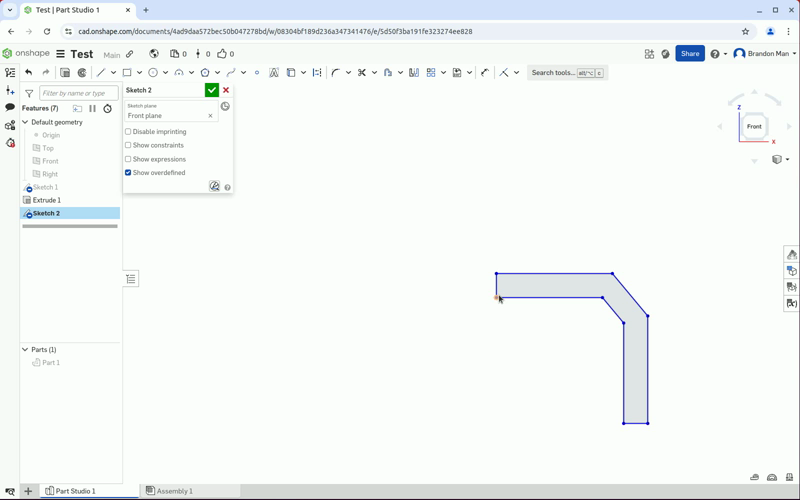
scroll(6)
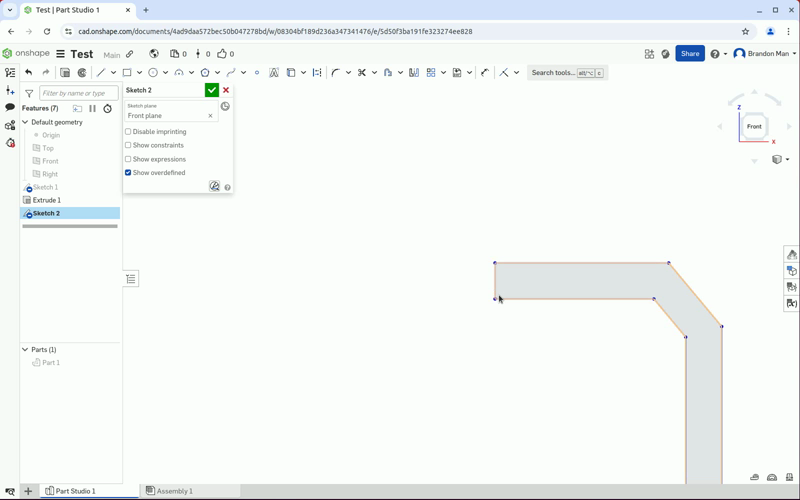
scroll(6)
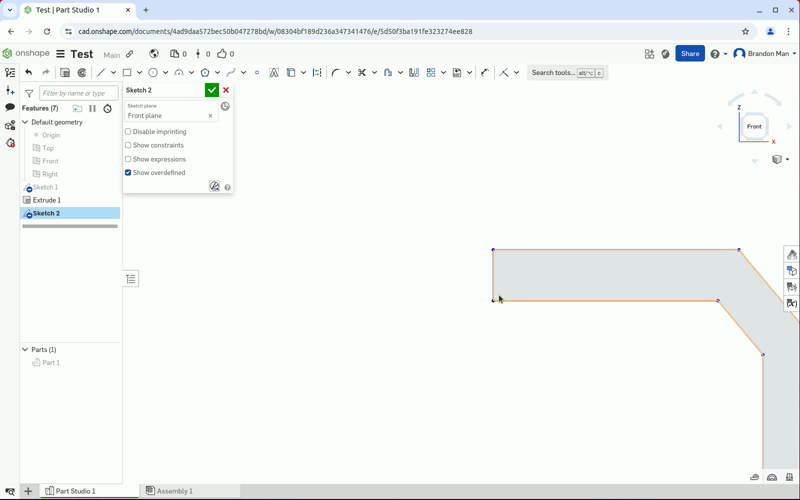
scroll(6)
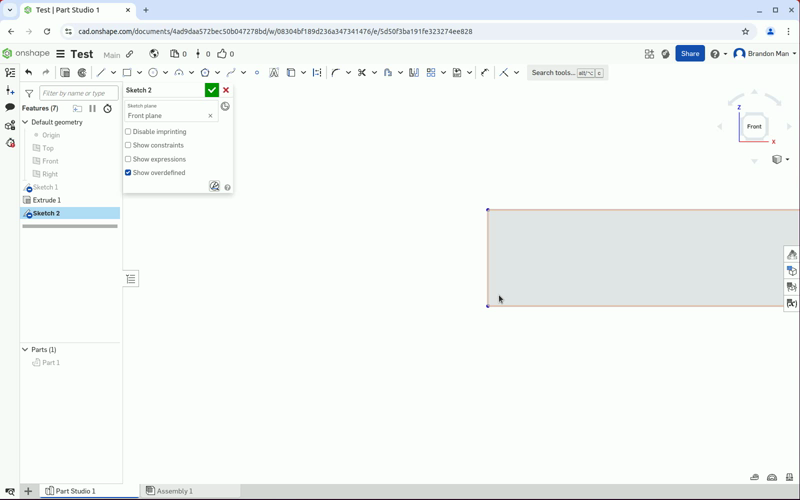
click(499, 294)
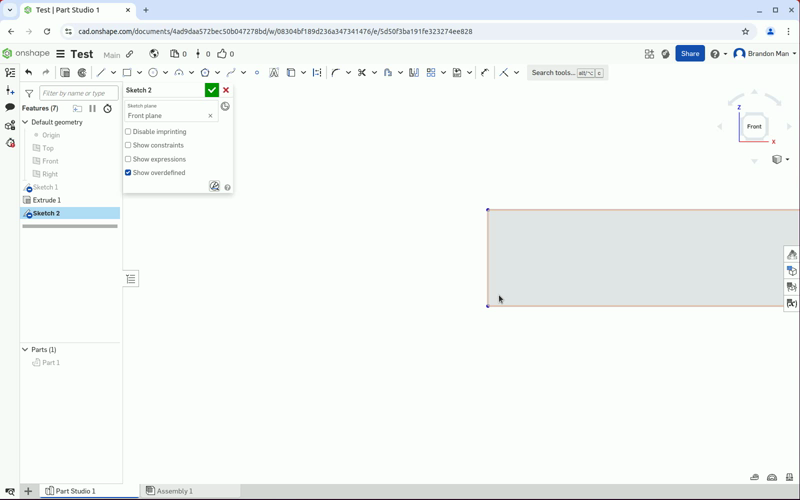
scroll(-6)
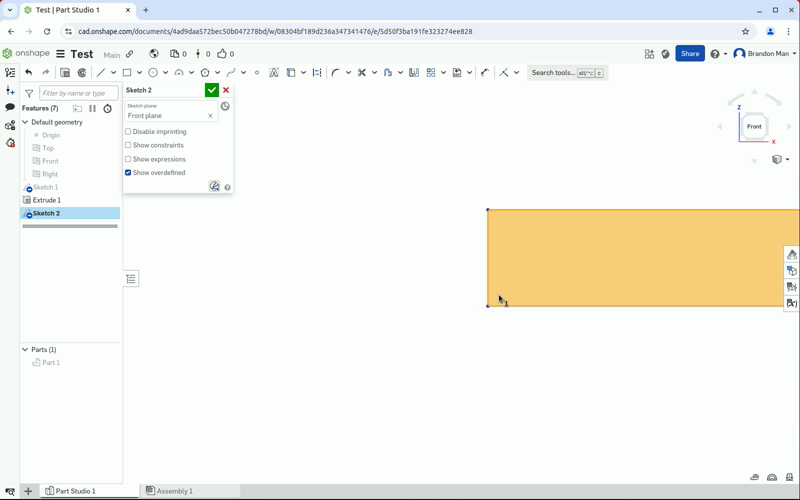
scroll(-6)
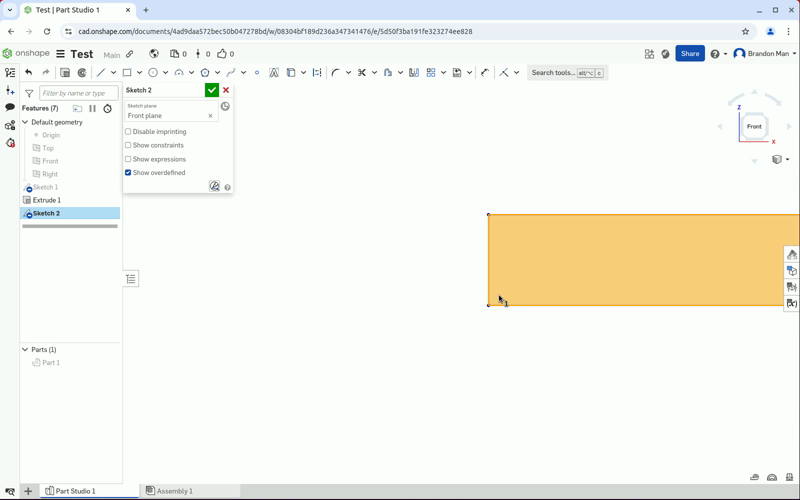
scroll(-6)
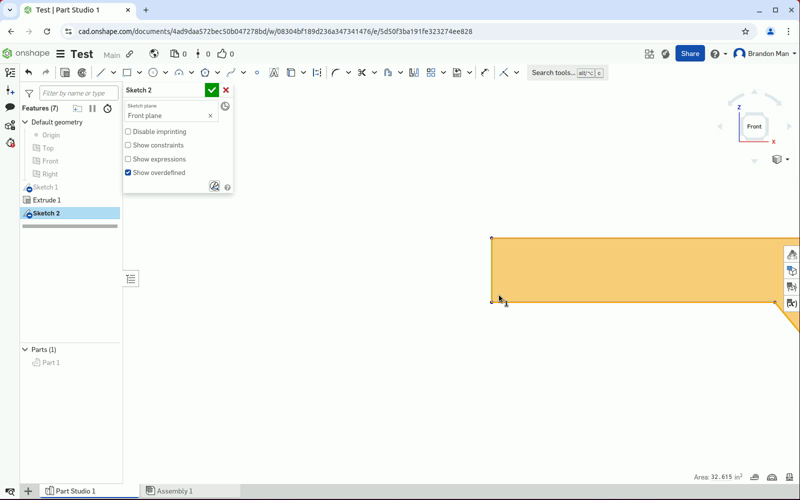
scroll(-6)
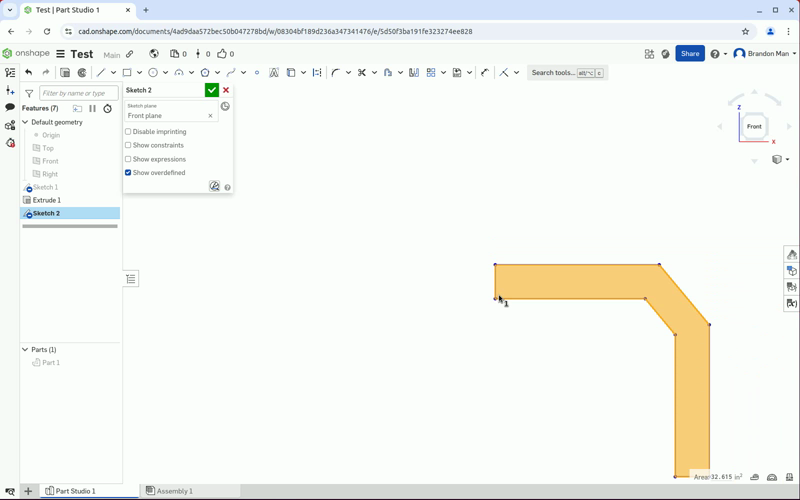
scroll(-6)
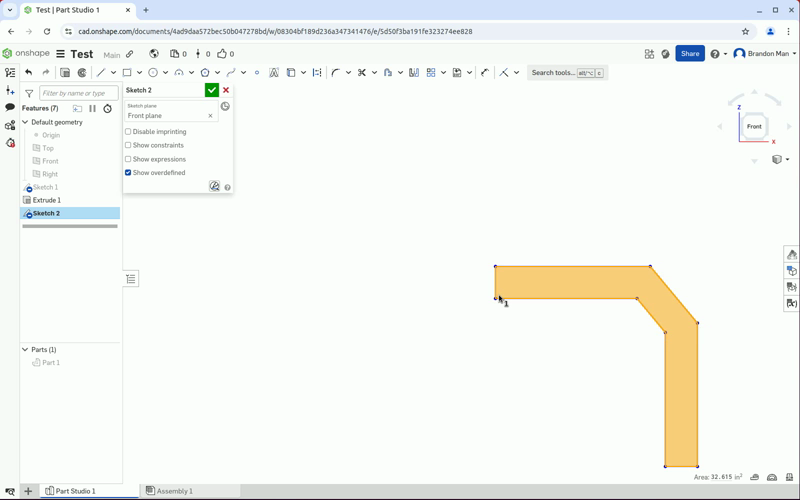
scroll(-6)
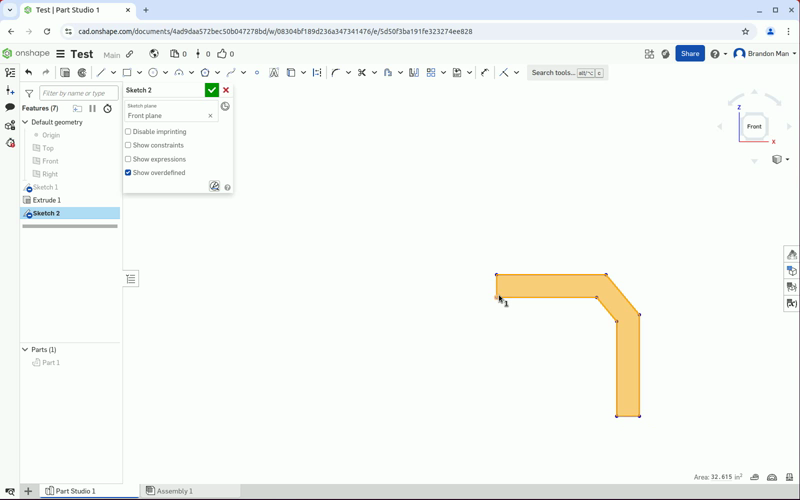
scroll(-6)
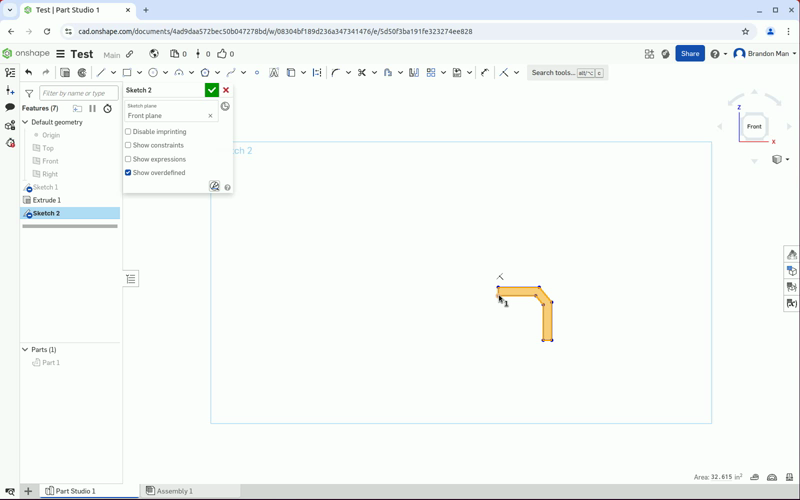
mouse_move(73, 352)
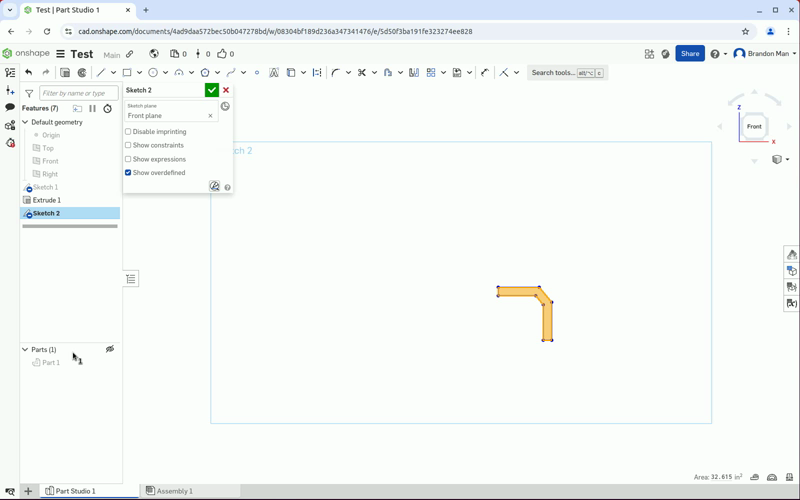
key(shift+y)
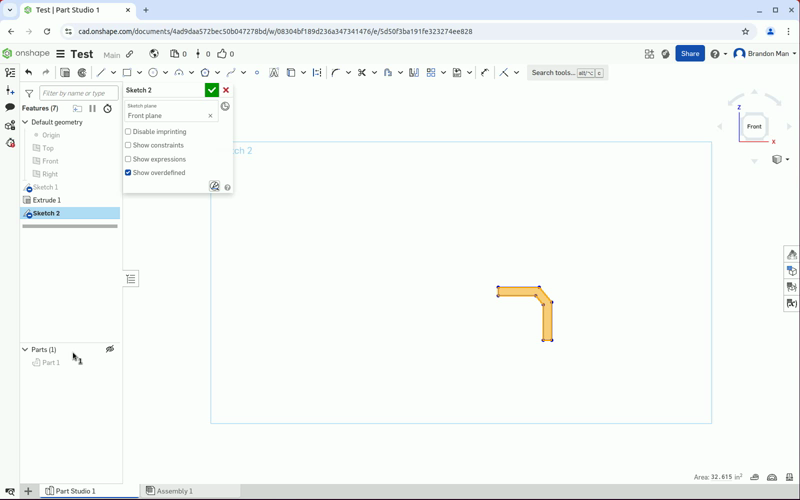
key(shift+e)
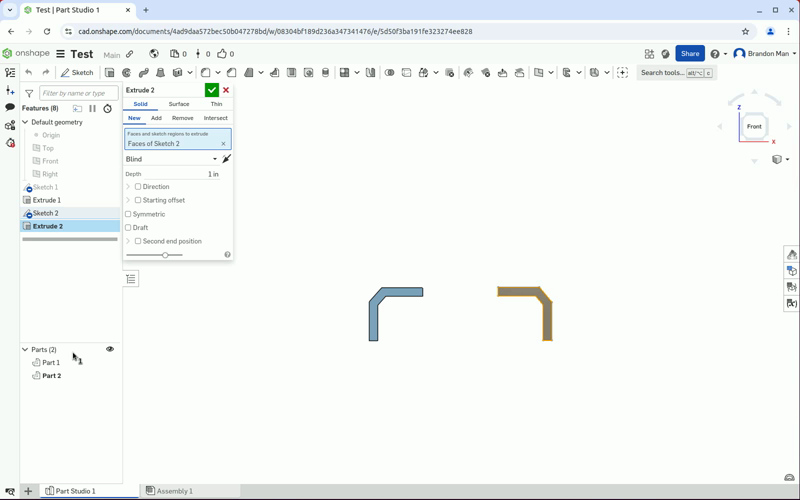
mouse_move(143, 106)
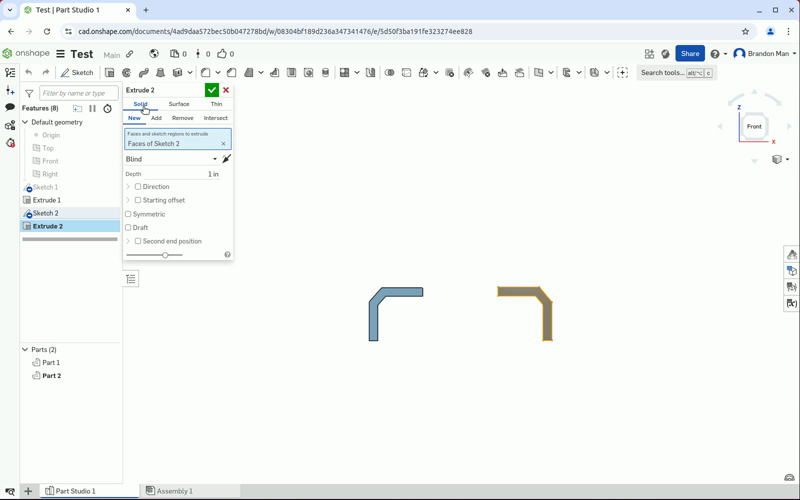
click(143, 106)
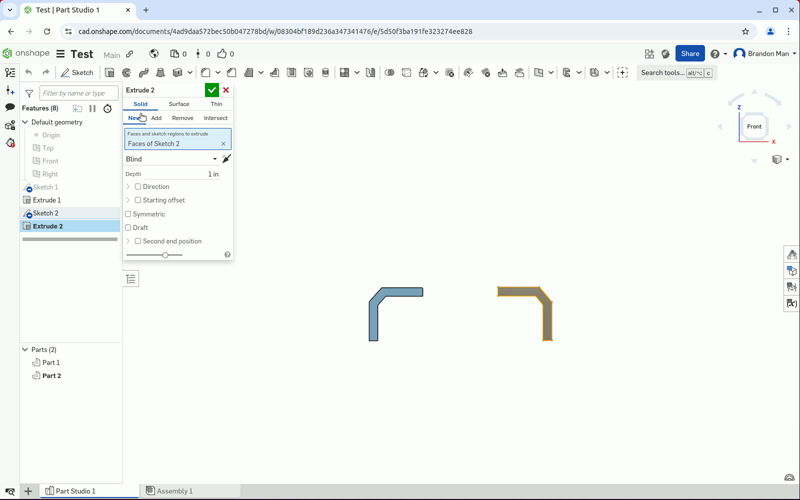
mouse_move(137, 120)
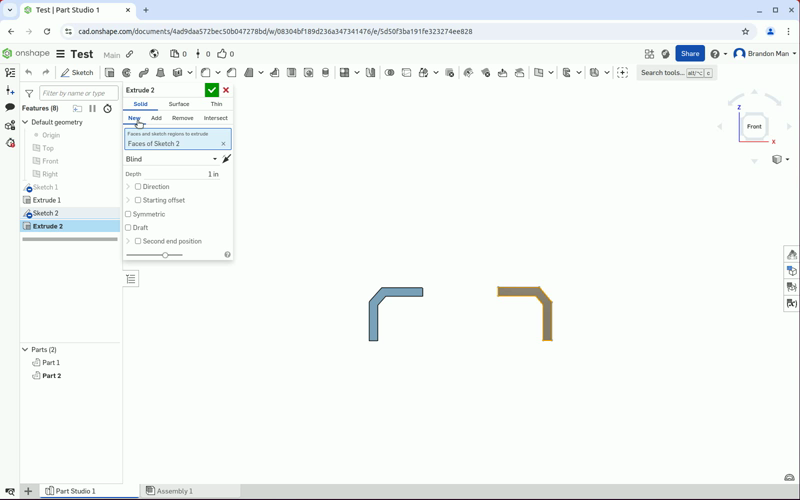
click(137, 120)
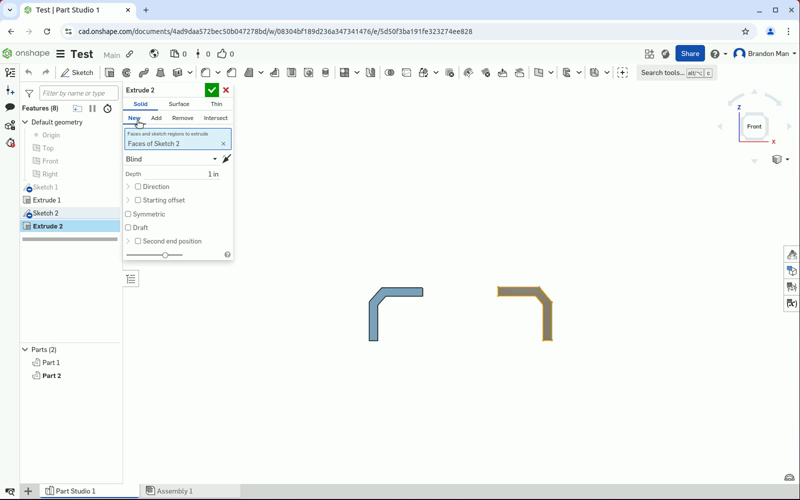
key(tab, 4)
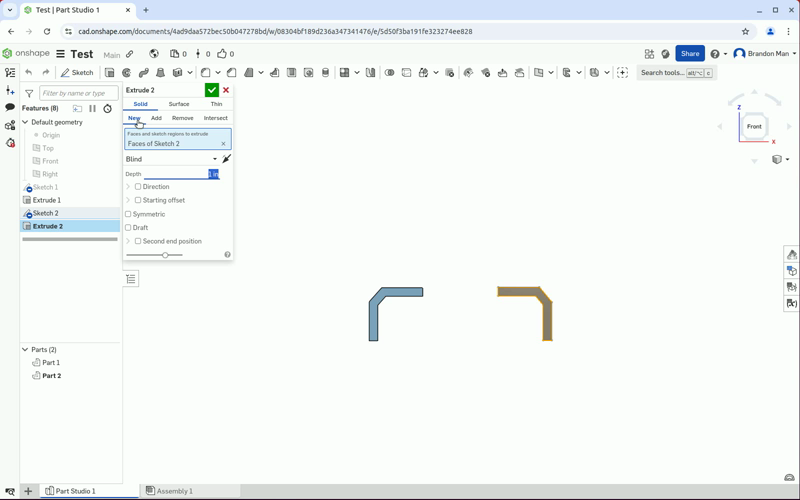
text(10.351)
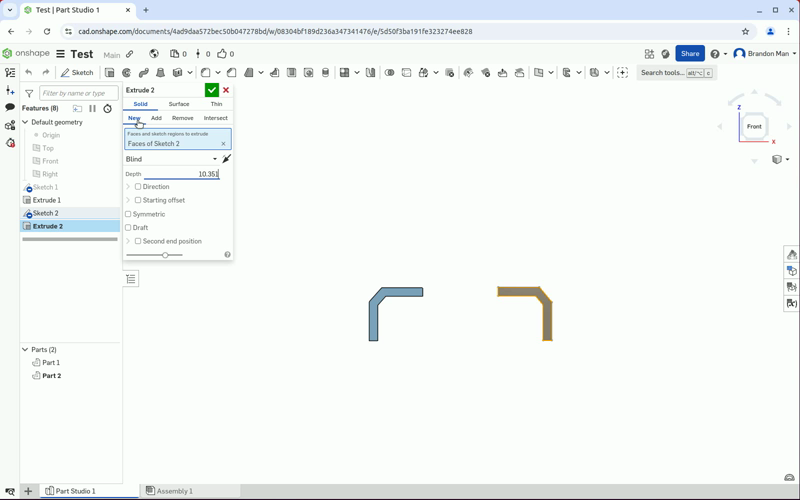
key(enter)
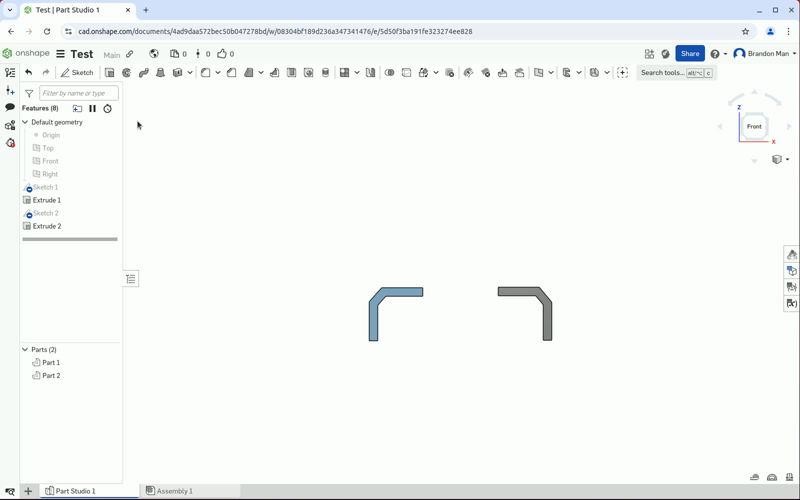
key(shift+h)
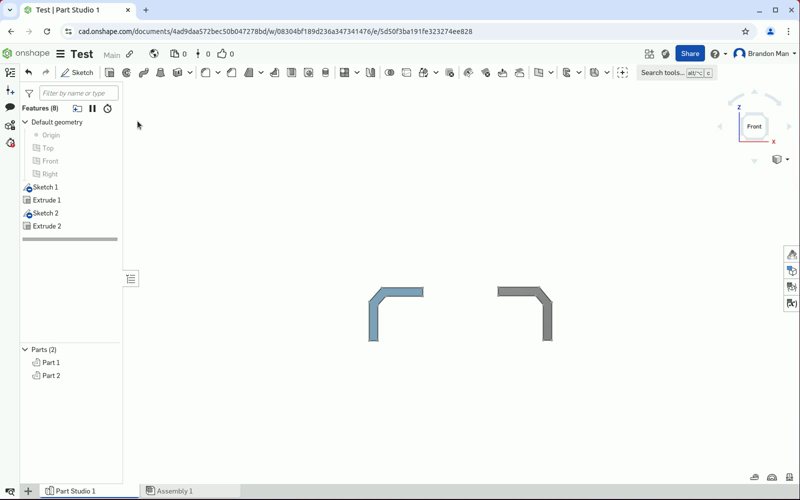
key(shift+h)
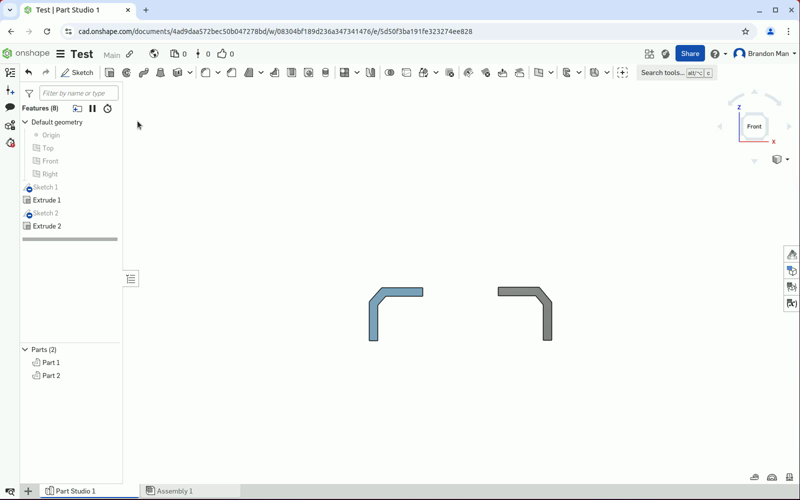
mouse_move(73, 189)
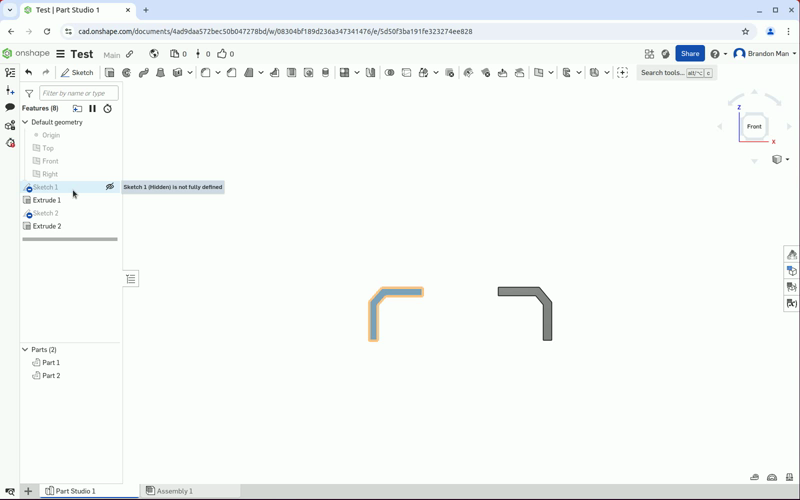
click(73, 189)
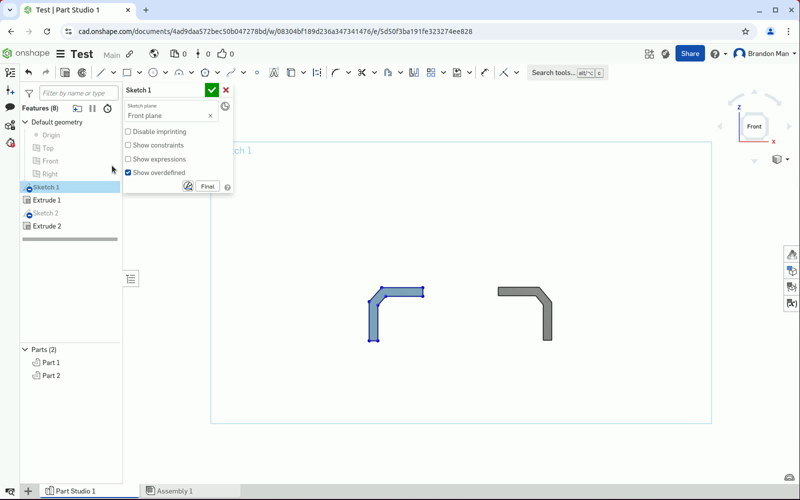
mouse_move(229, 92)
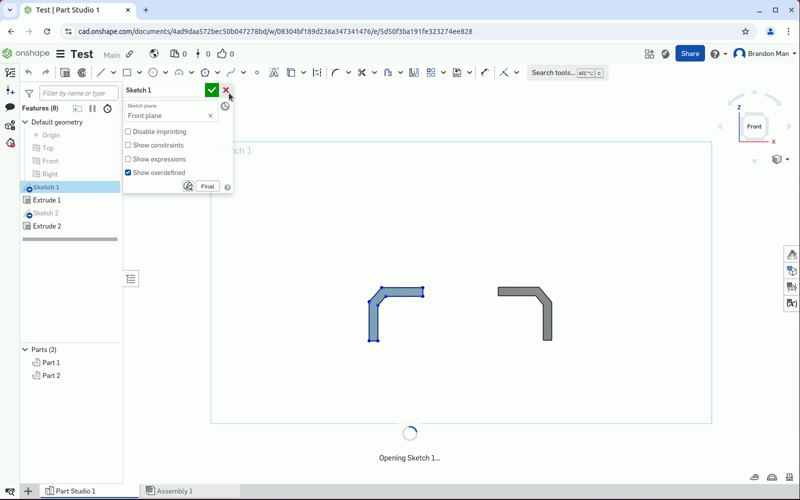
click(229, 92)
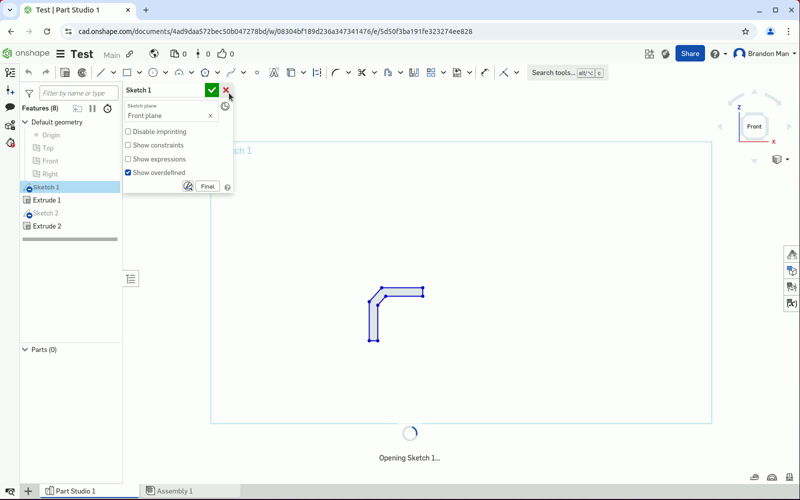
key(shift+s)
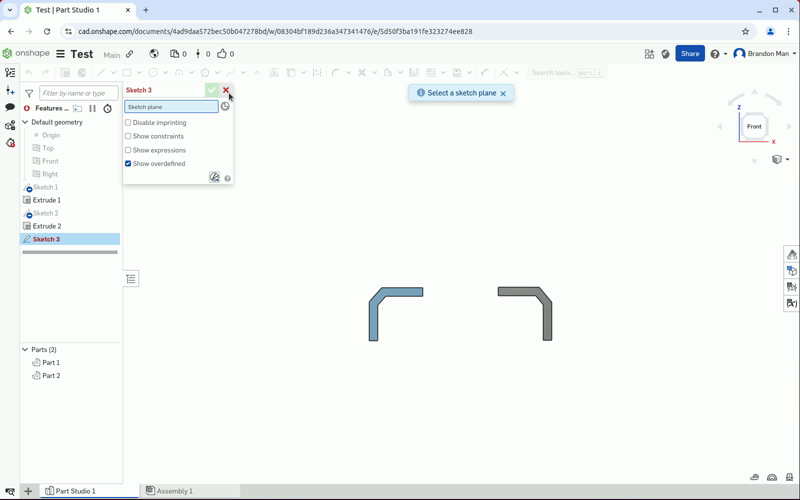
mouse_move(73, 163)
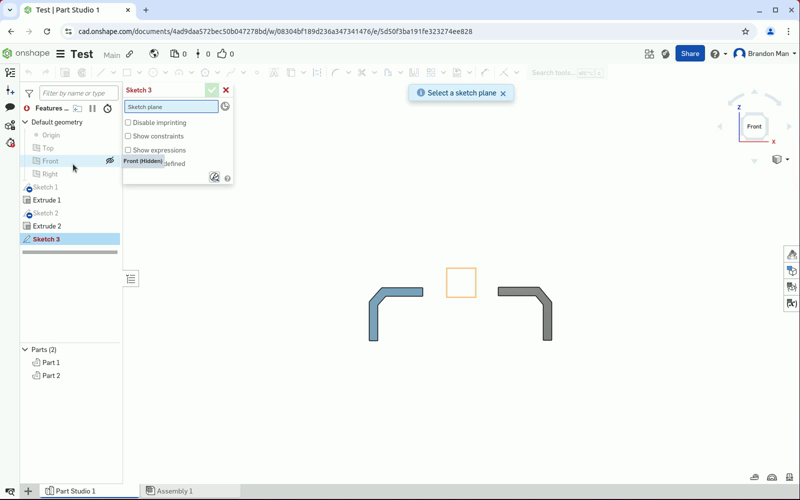
click(73, 163)
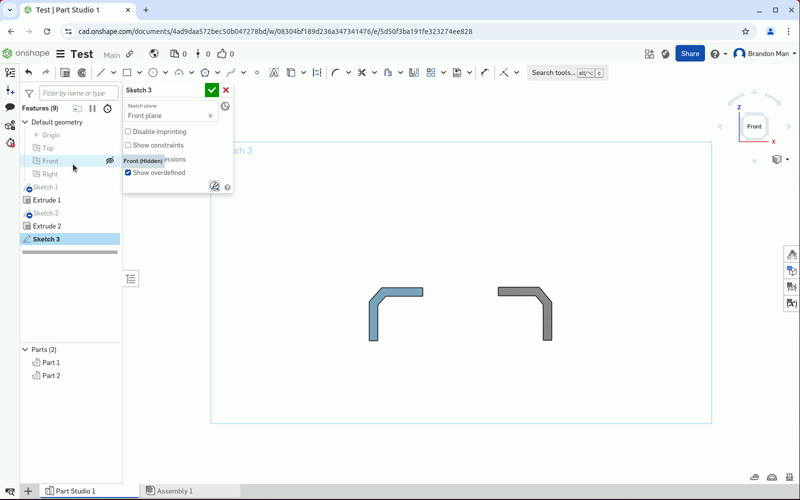
mouse_move(73, 352)
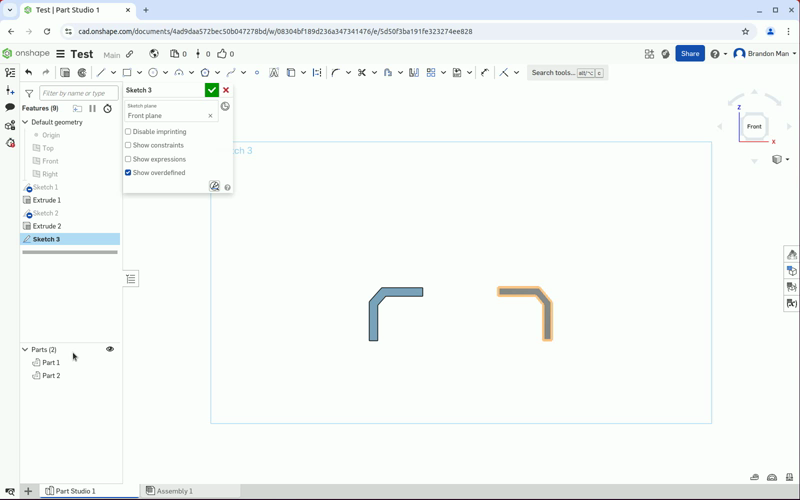
key(y)
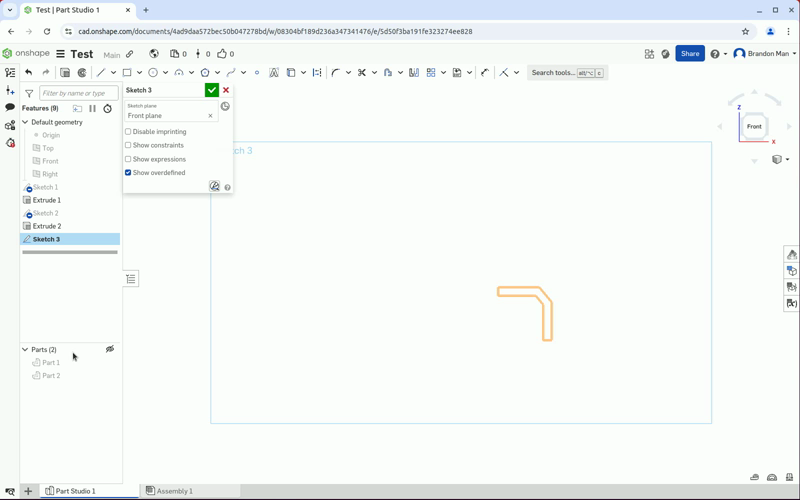
key(l)
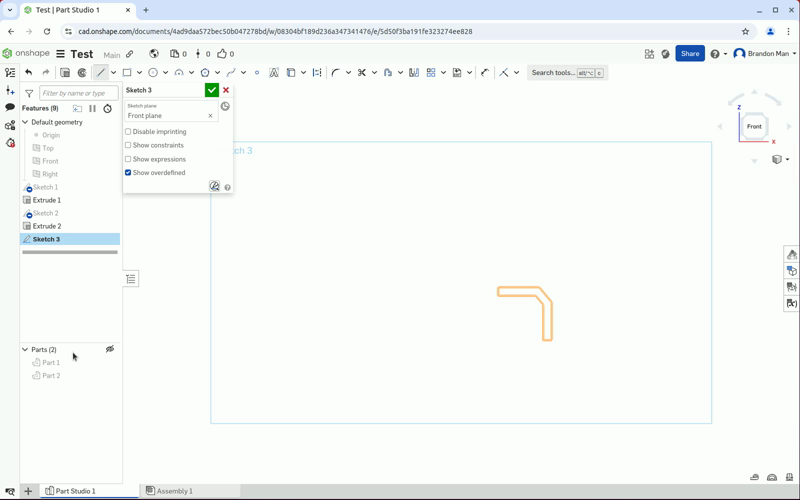
key_down(shift)
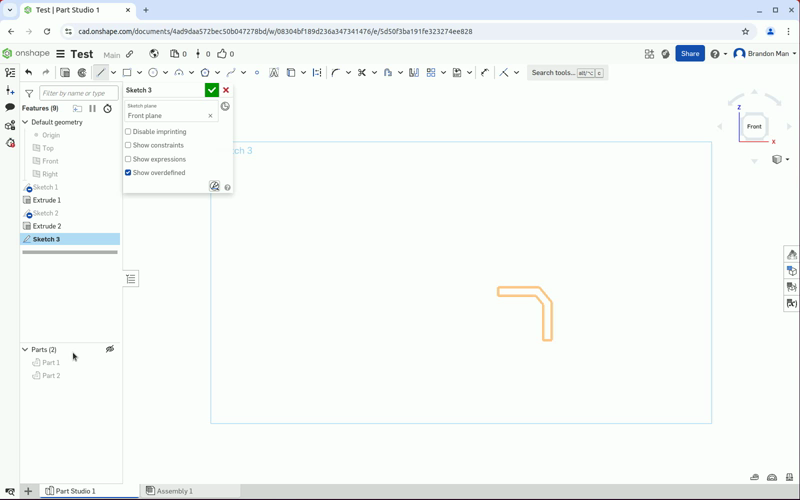
mouse_move(423, 295)
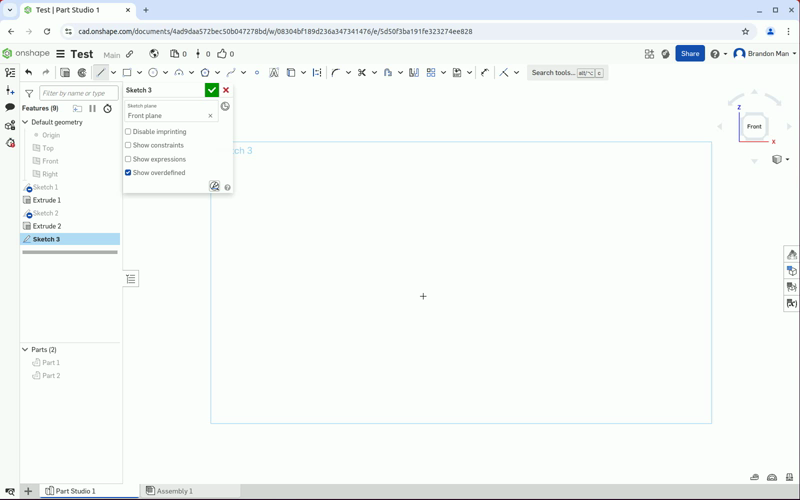
click(423, 295)
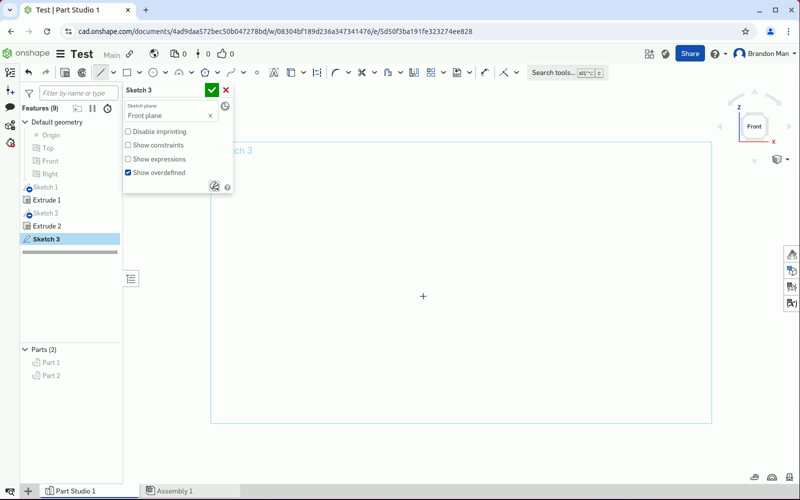
key_up(shift)
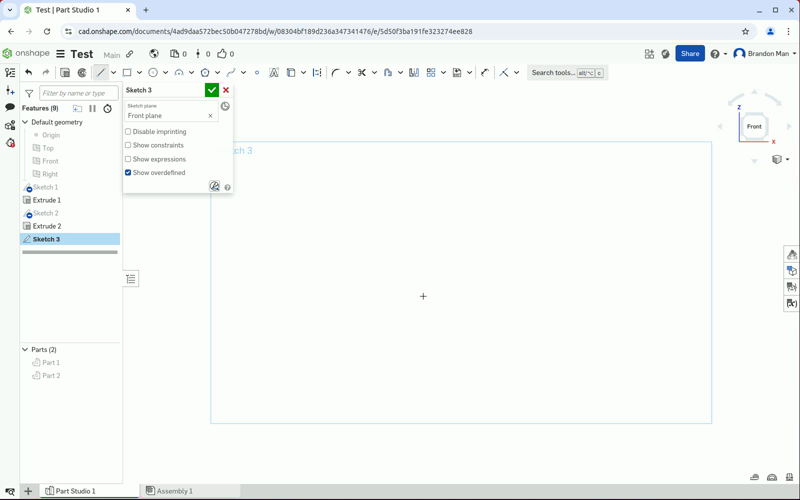
key_down(shift)
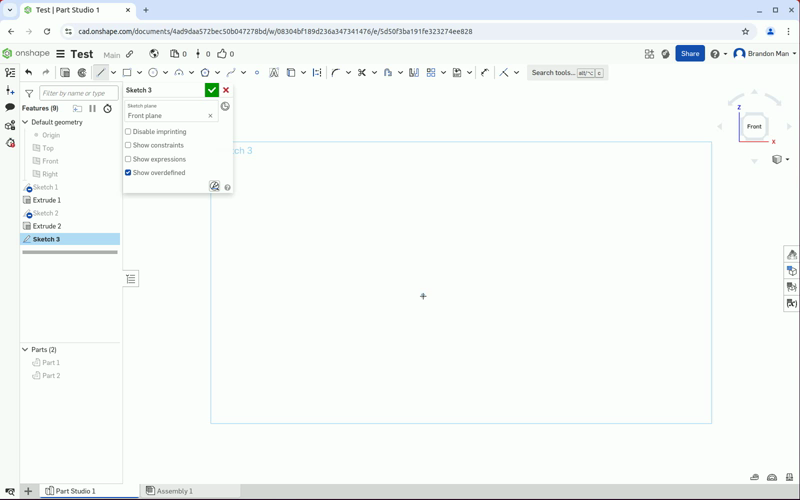
mouse_move(499, 295)
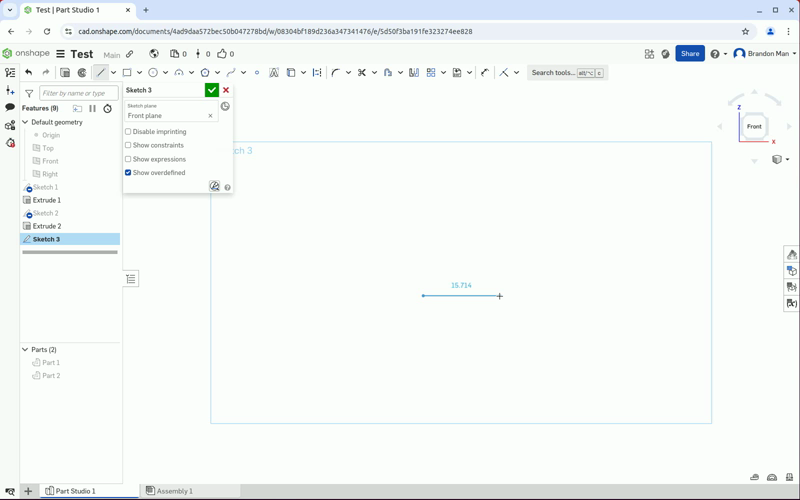
click(499, 295)
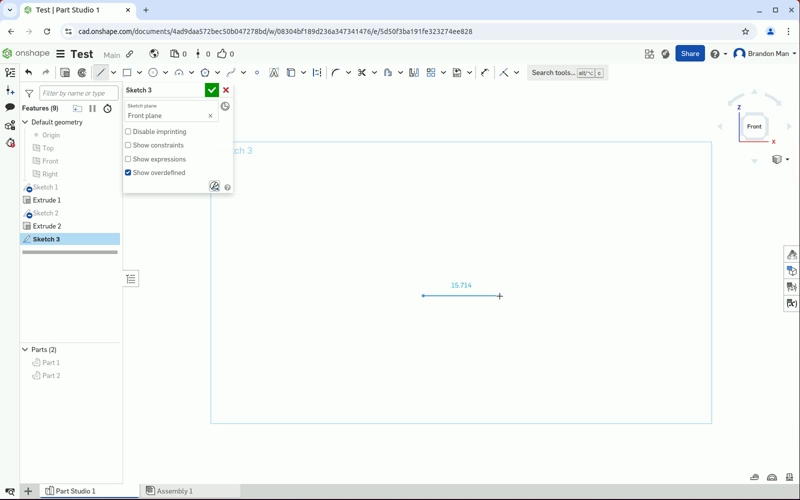
key_up(shift)
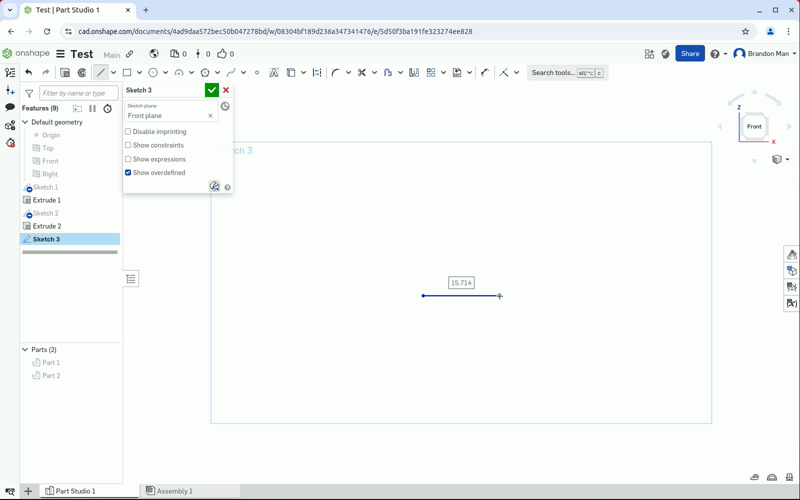
key_down(shift)
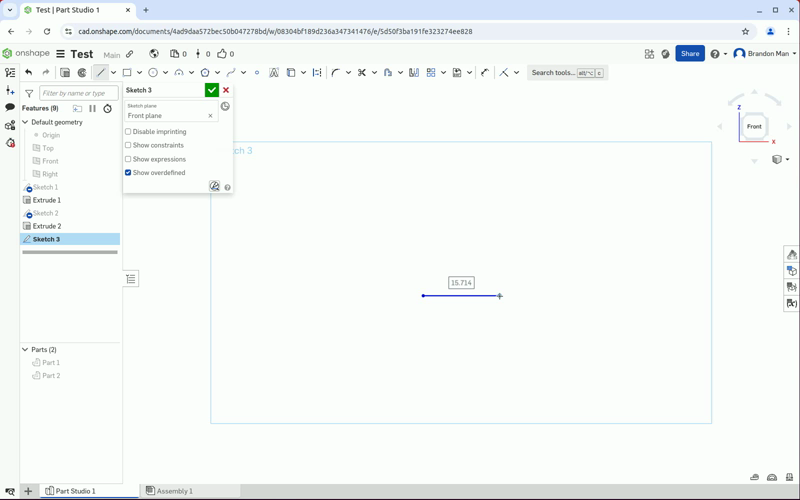
mouse_move(529, 295)
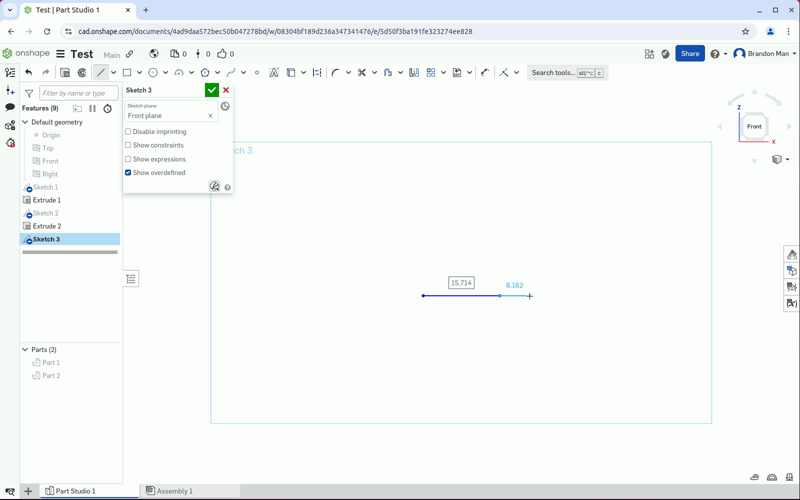
mouse_move(499, 286)
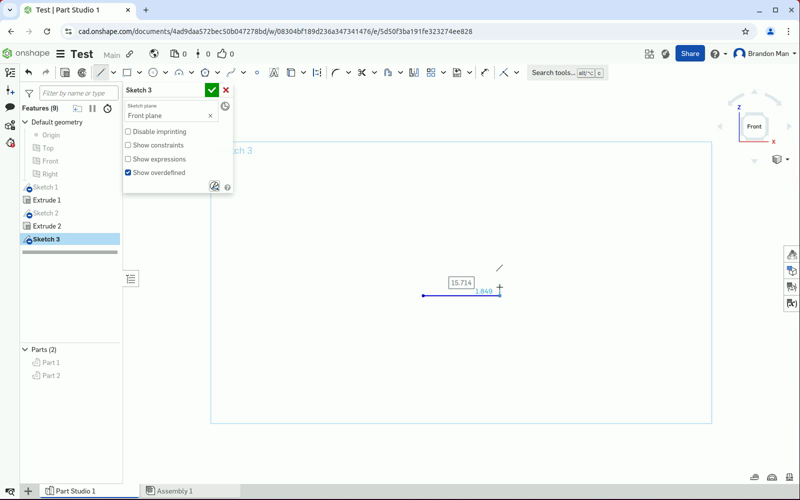
click(499, 286)
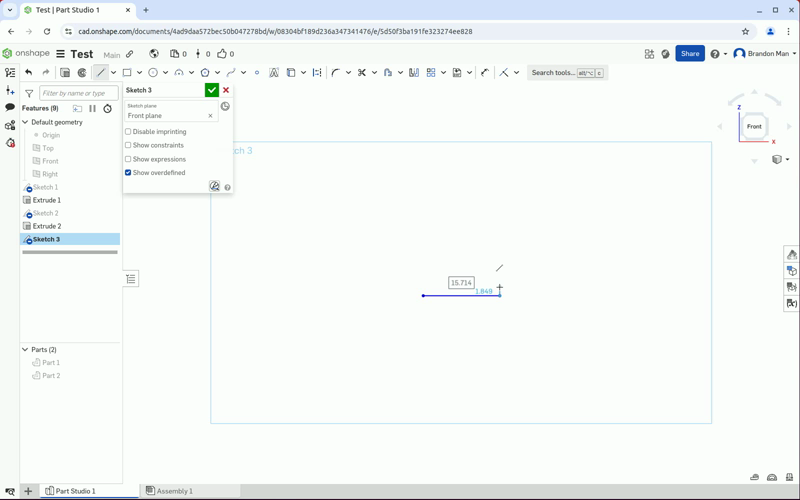
key_up(shift)
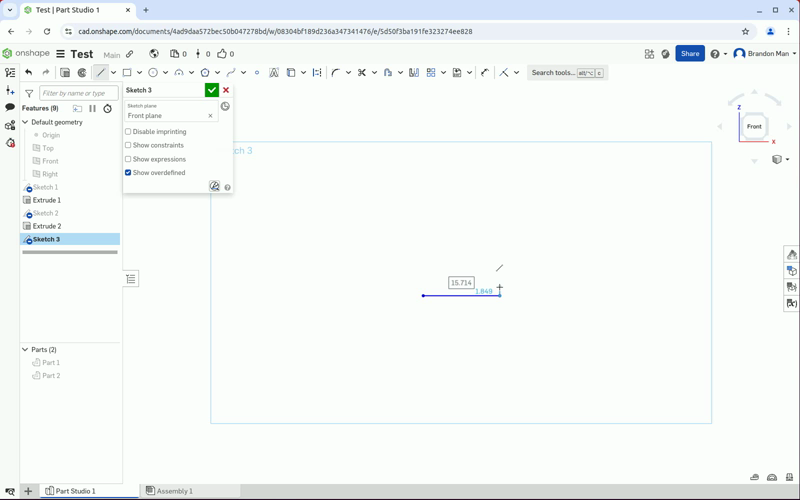
key_down(shift)
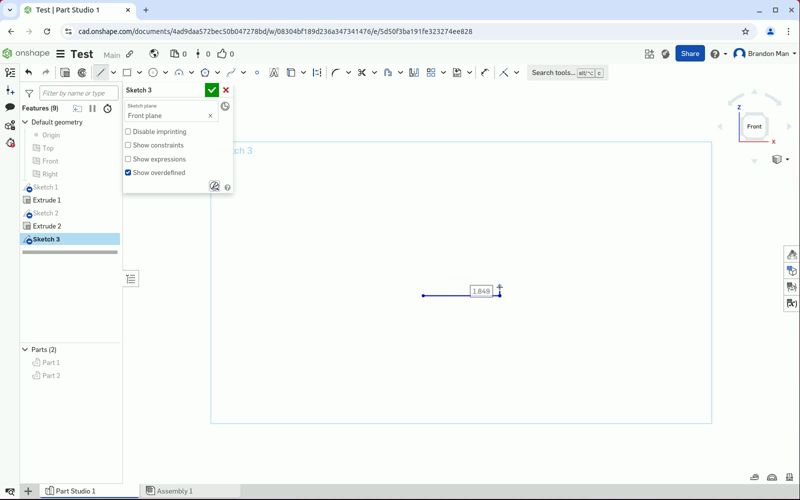
mouse_move(529, 286)
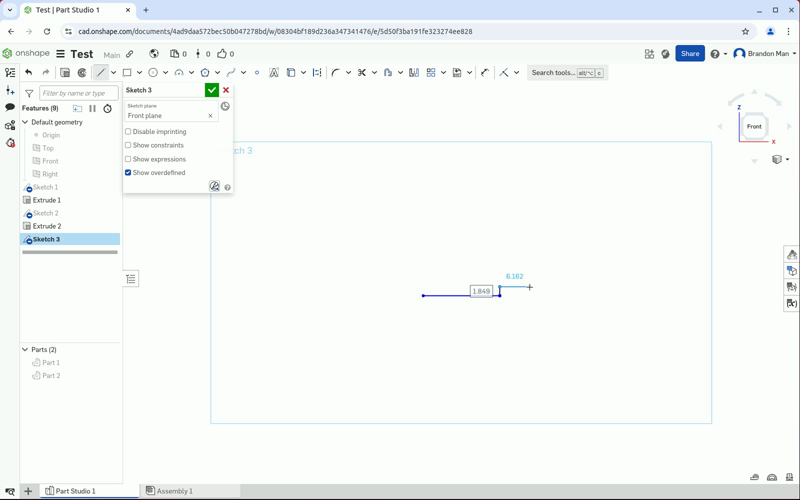
mouse_move(499, 270)
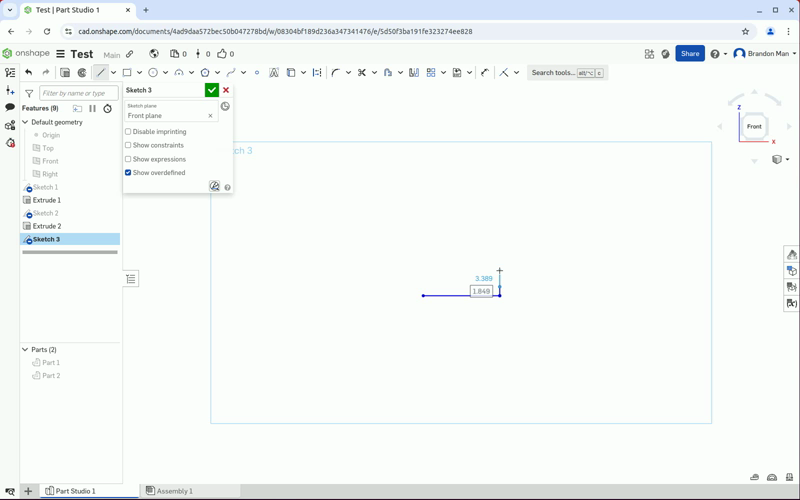
click(499, 270)
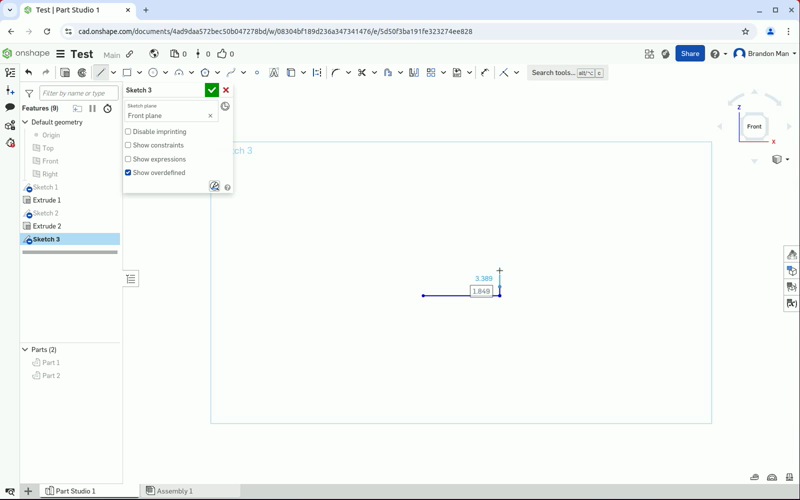
key_up(shift)
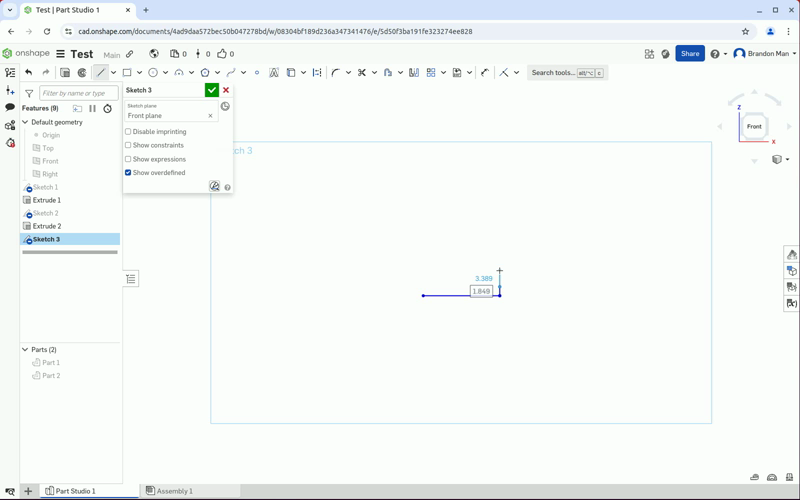
key_down(shift)
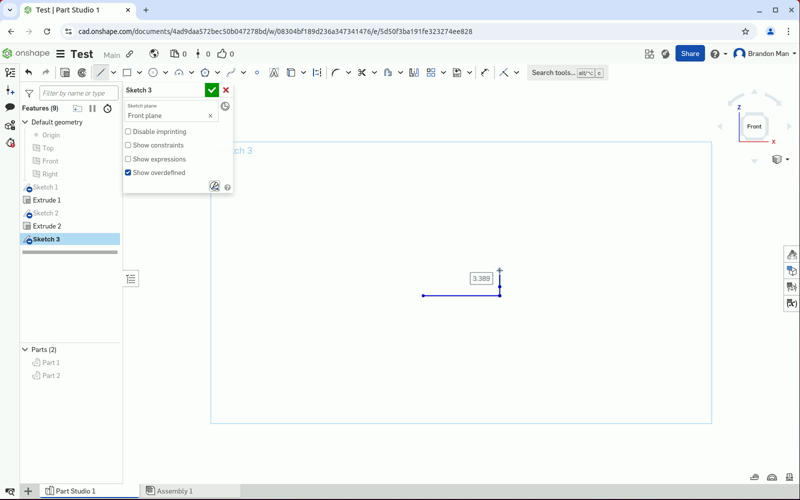
mouse_move(423, 270)
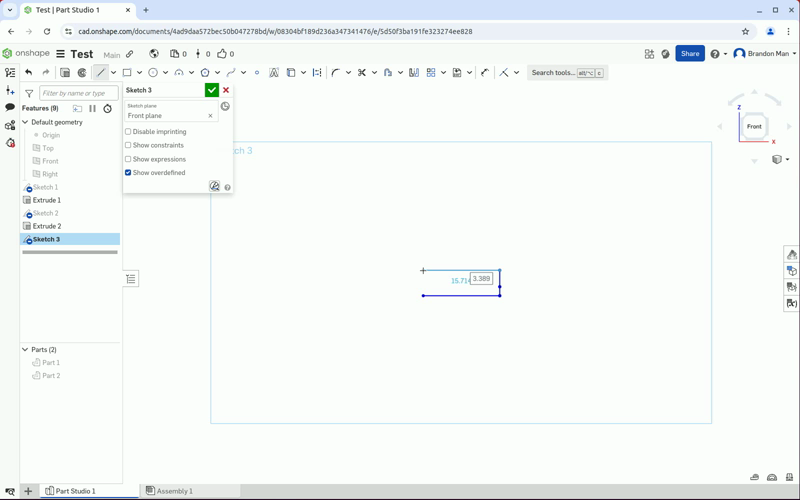
click(423, 270)
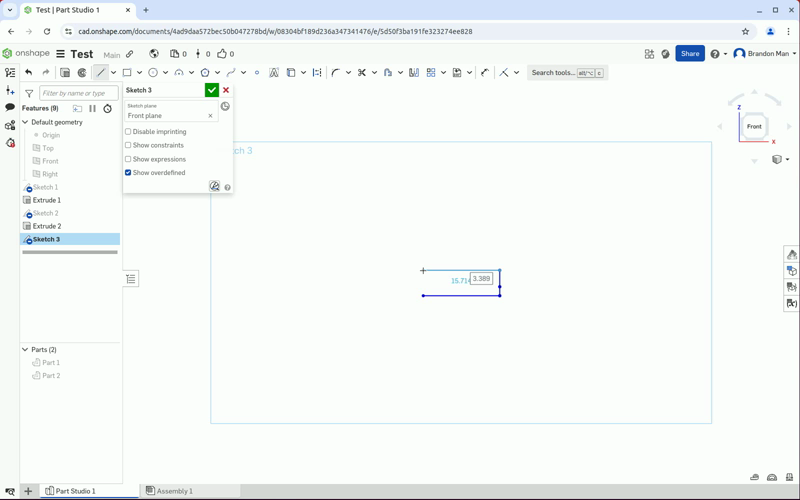
key_up(shift)
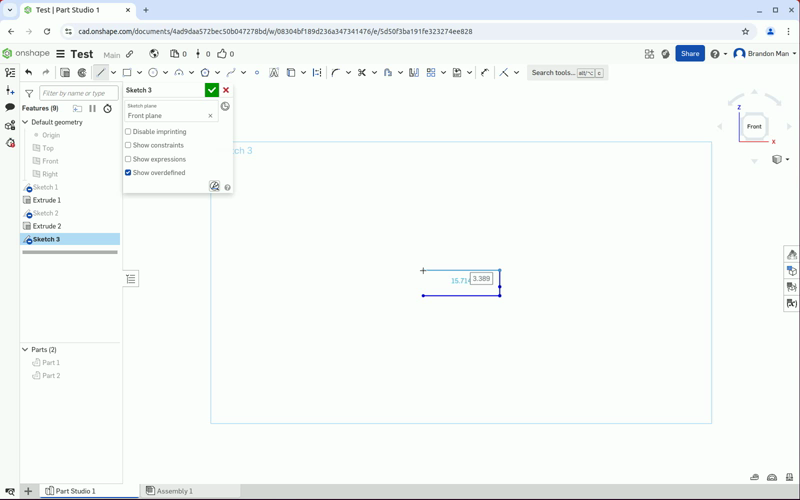
key_down(shift)
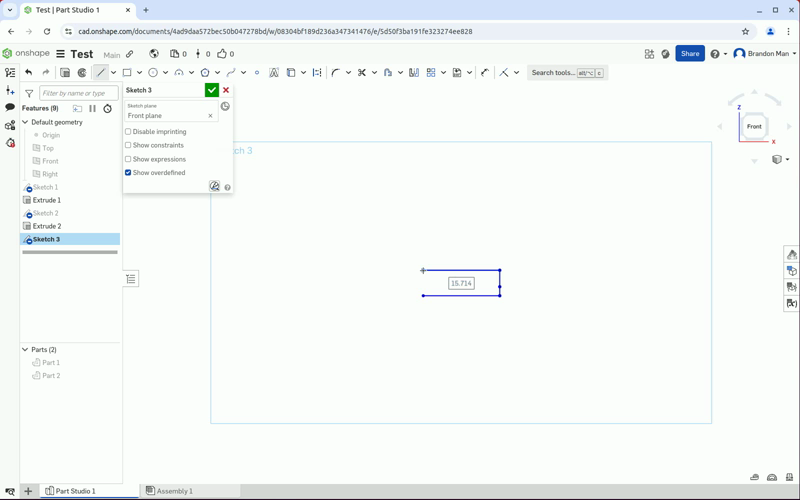
mouse_move(453, 270)
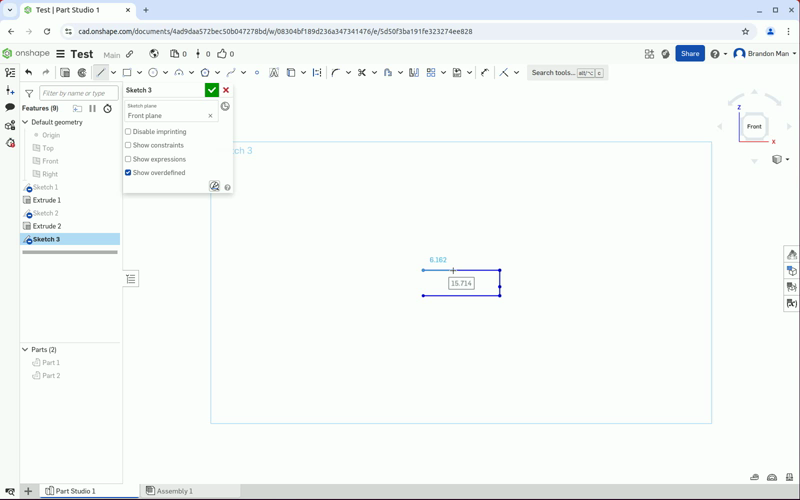
mouse_move(423, 286)
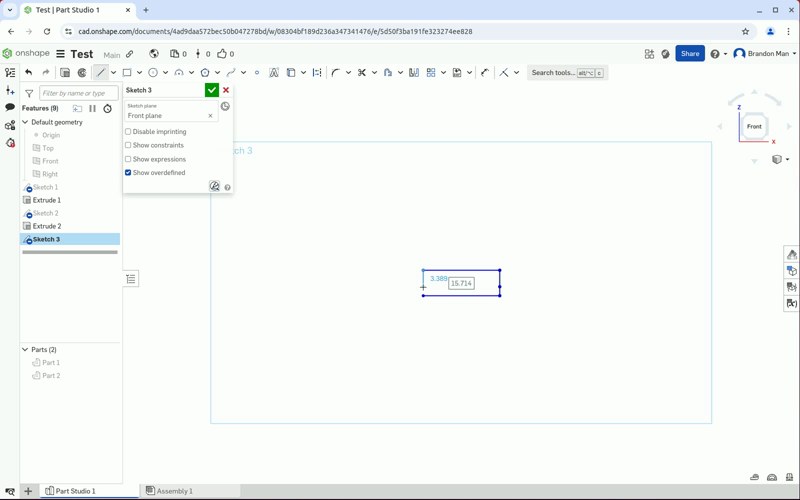
click(423, 286)
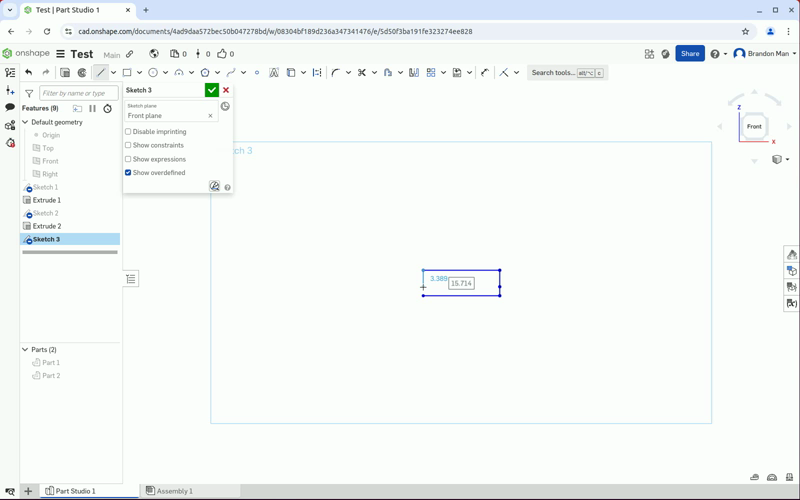
key_up(shift)
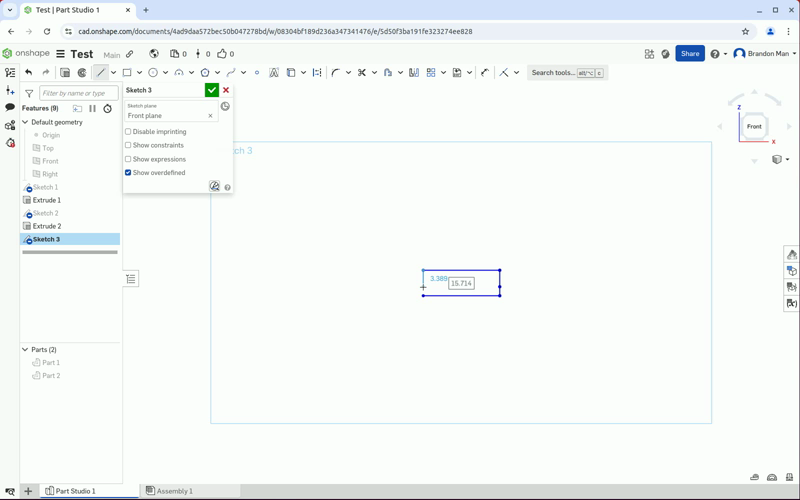
mouse_move(453, 286)
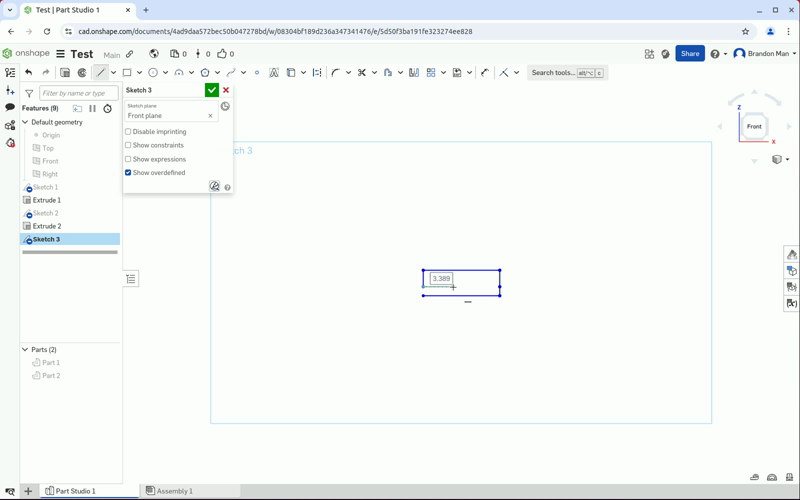
key_down(shift)
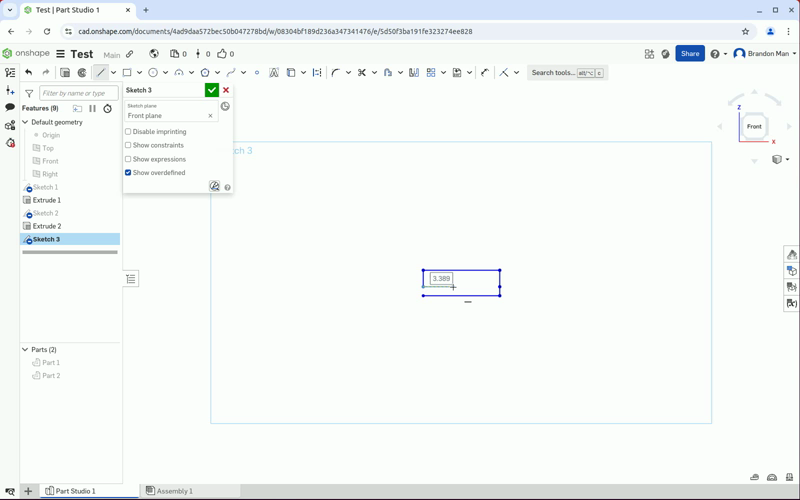
mouse_move(423, 295)
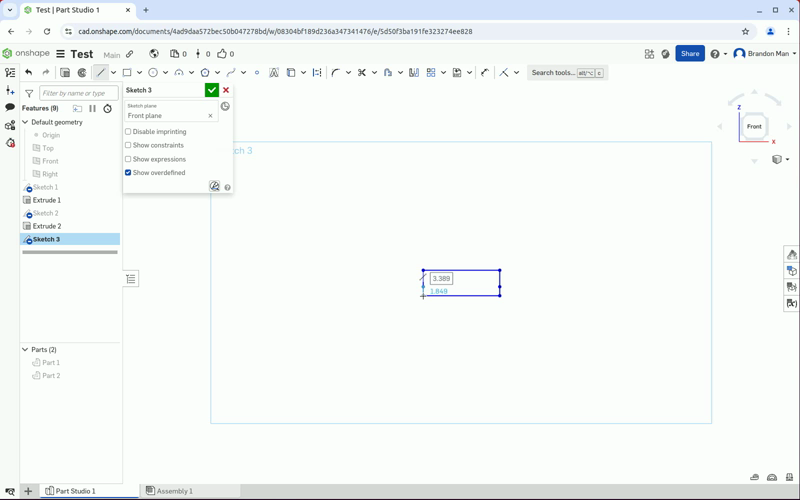
key_up(shift)
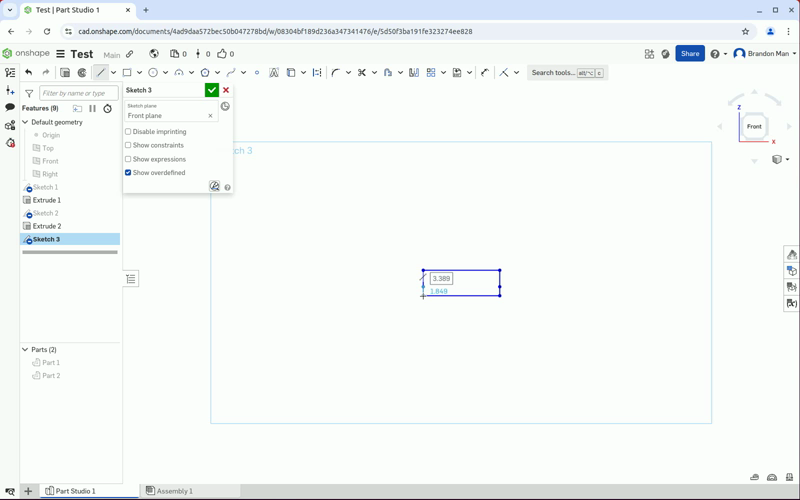
click(423, 295)
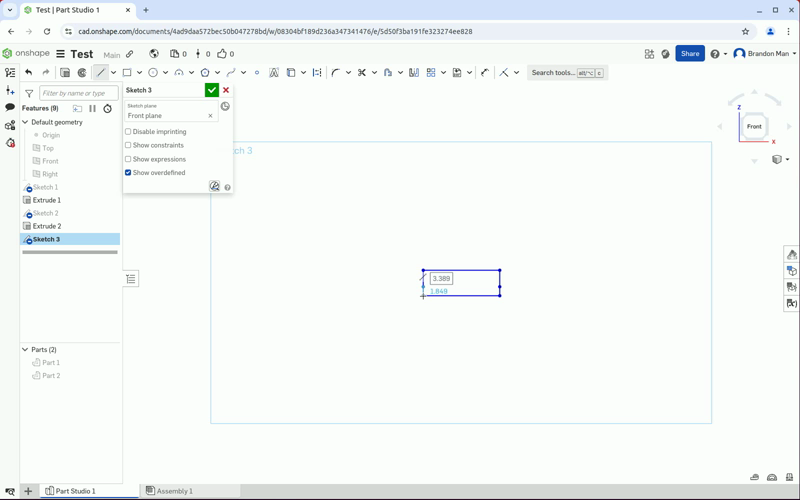
key(esc)
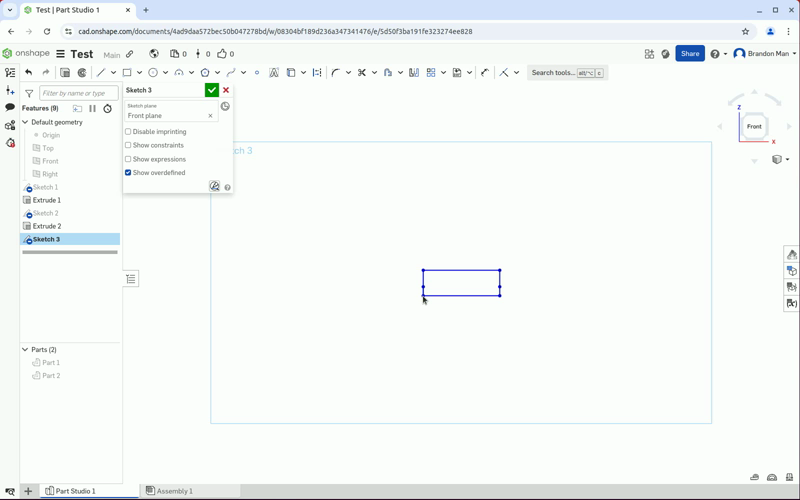
mouse_move(461, 274)
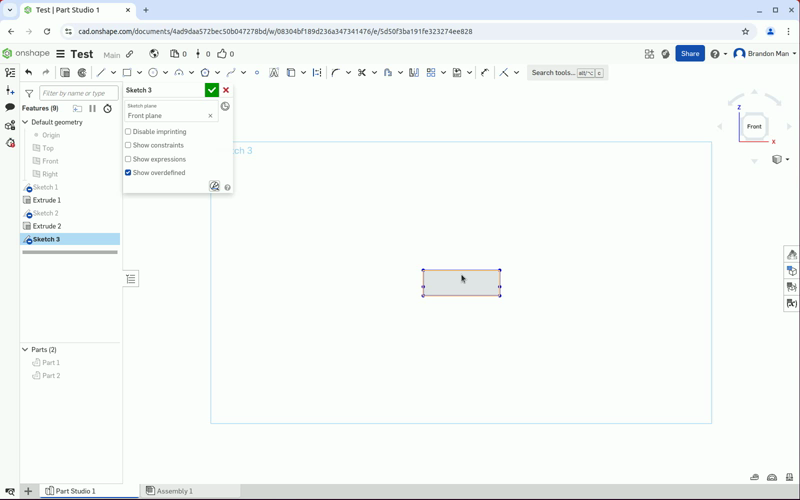
click(461, 274)
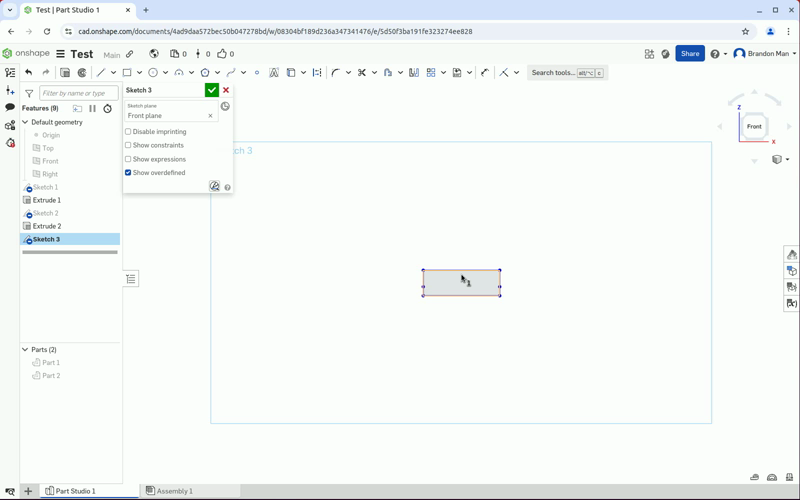
mouse_move(73, 352)
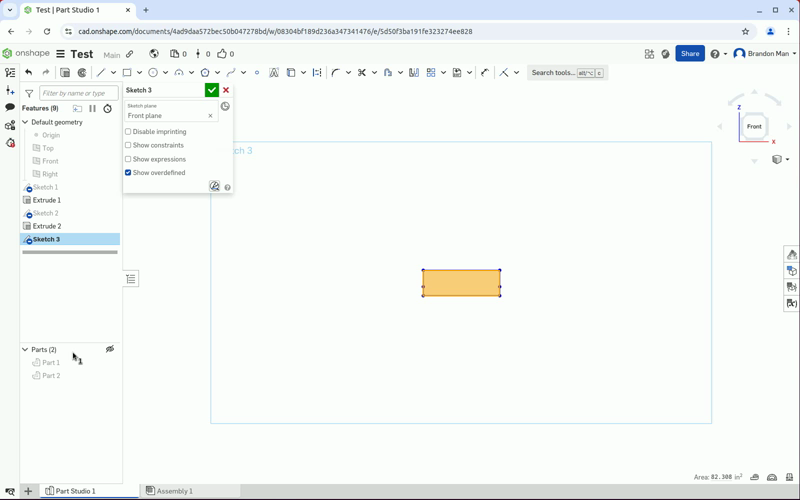
key(shift+y)
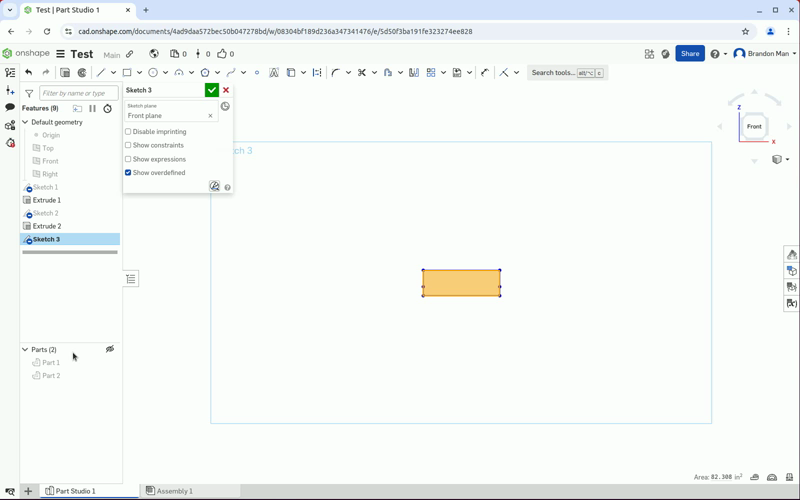
key(shift+e)
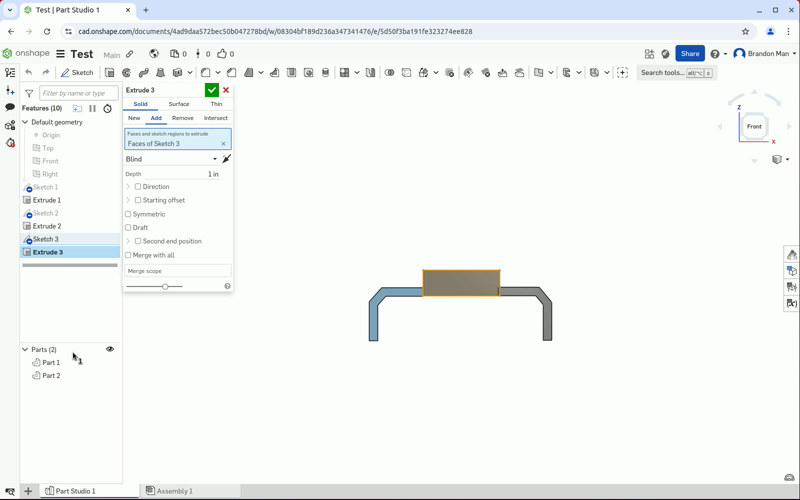
mouse_move(143, 106)
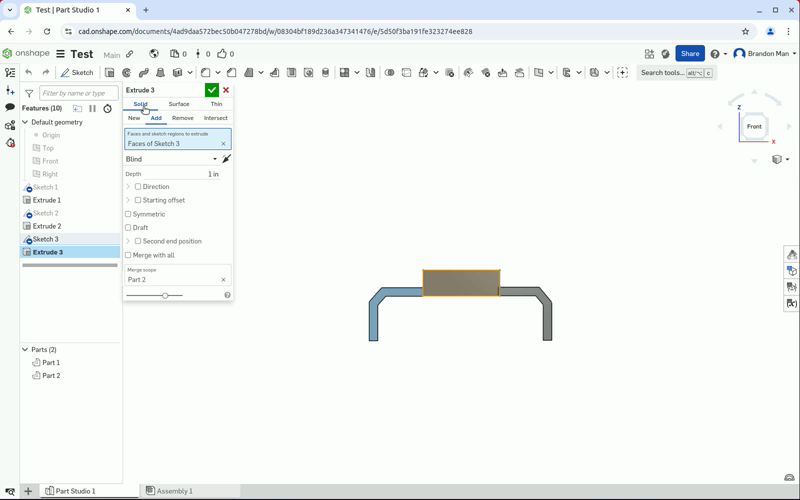
click(143, 106)
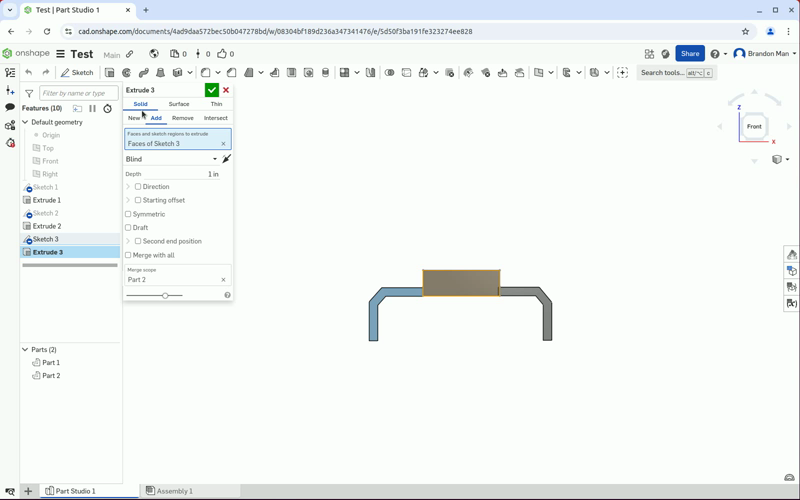
mouse_move(137, 120)
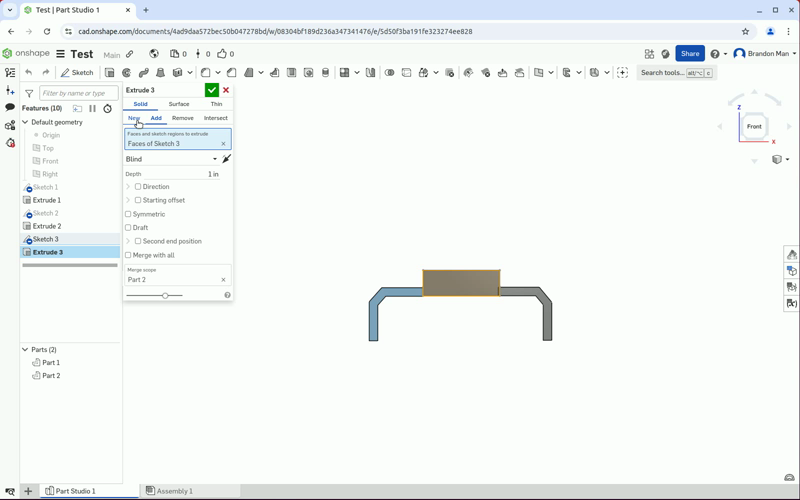
click(137, 120)
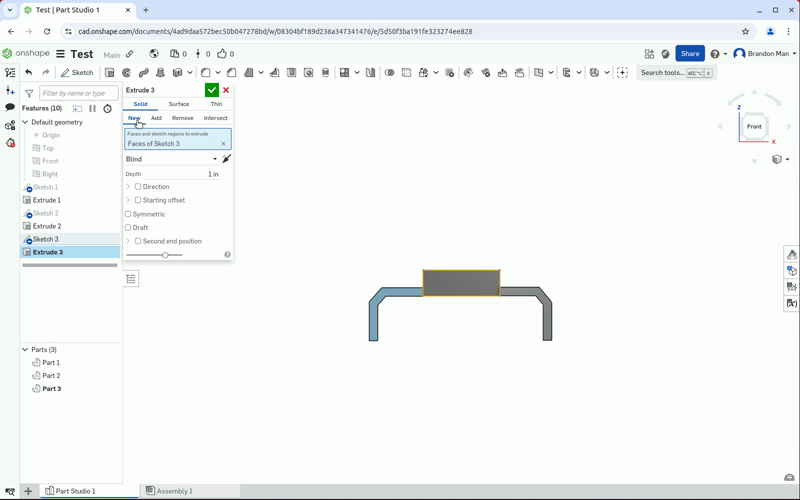
key(tab, 4)
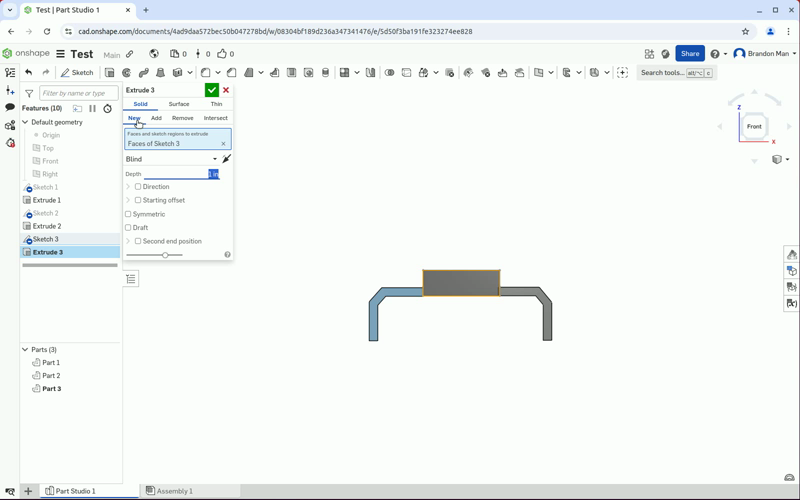
text(10.351)
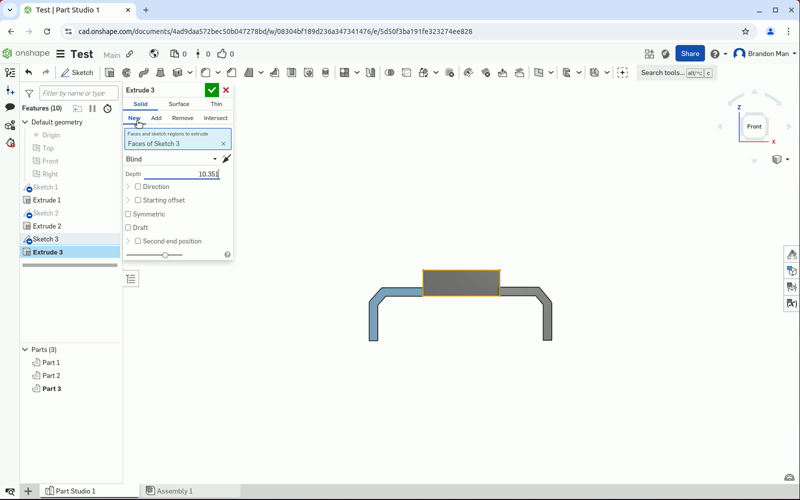
key(enter)
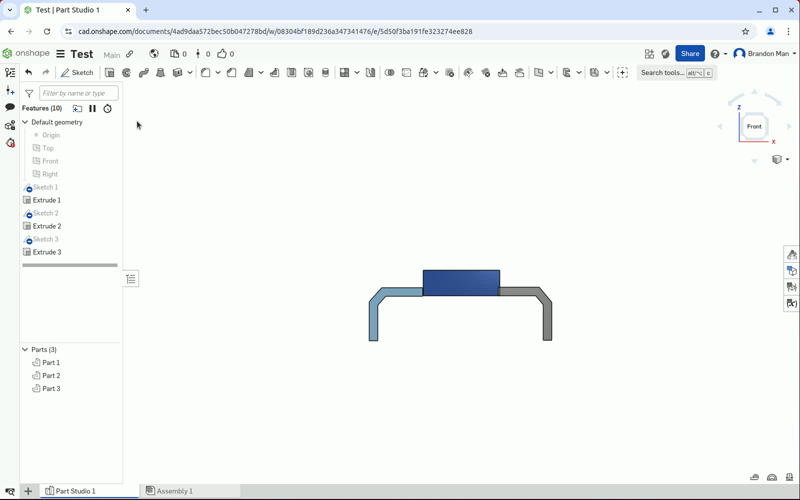
key(shift+h)
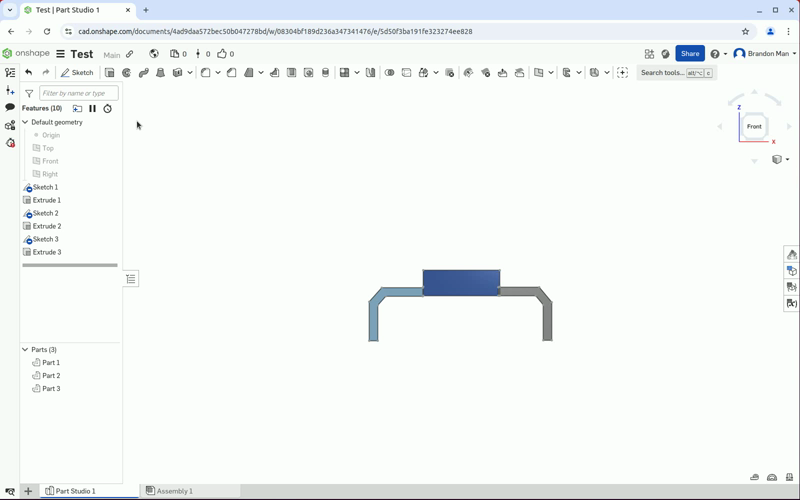
key(shift+h)
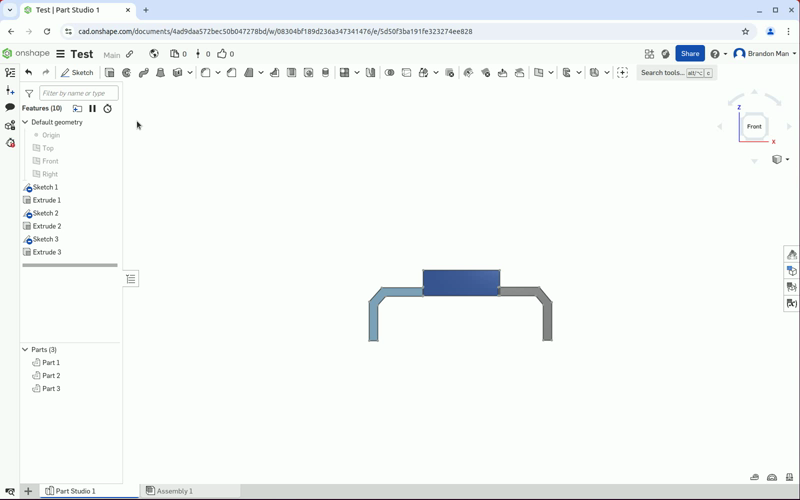
key(shift+7)
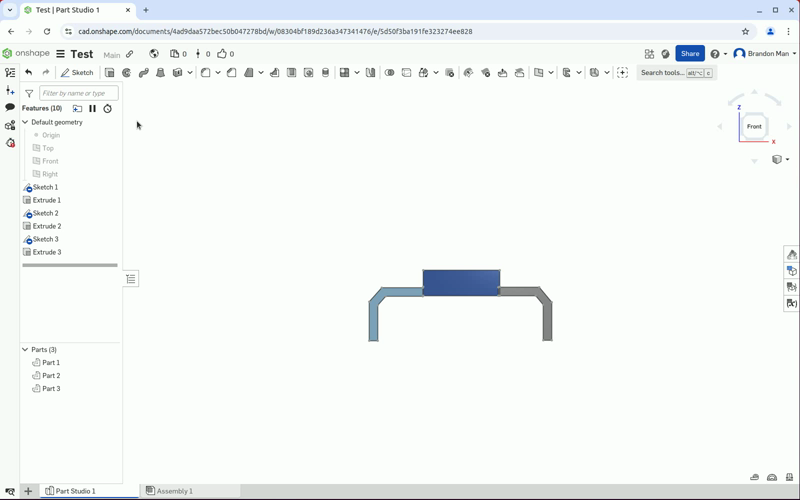
key(left, 2)
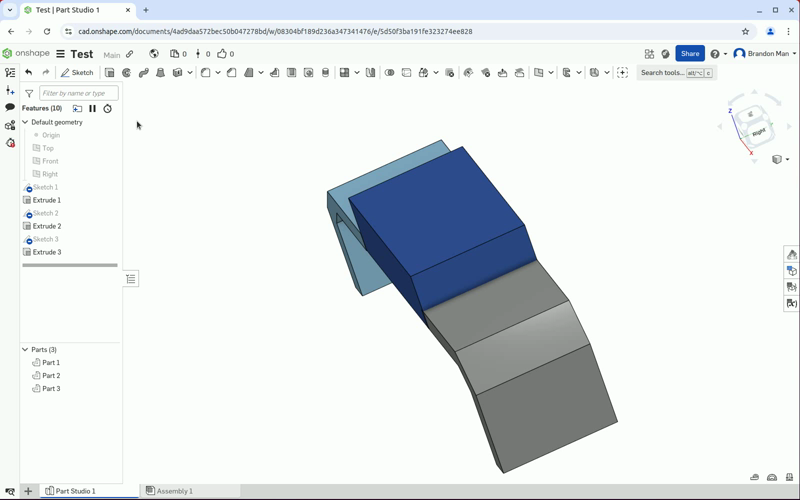
key(down, 2)
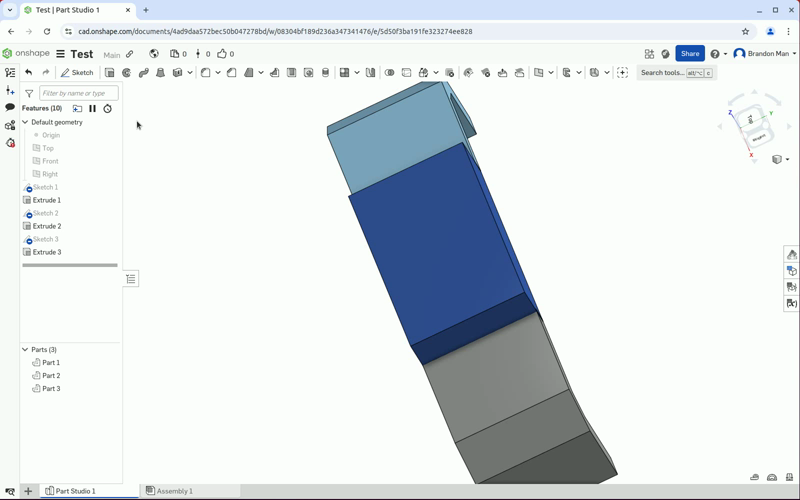
key(up, 2)
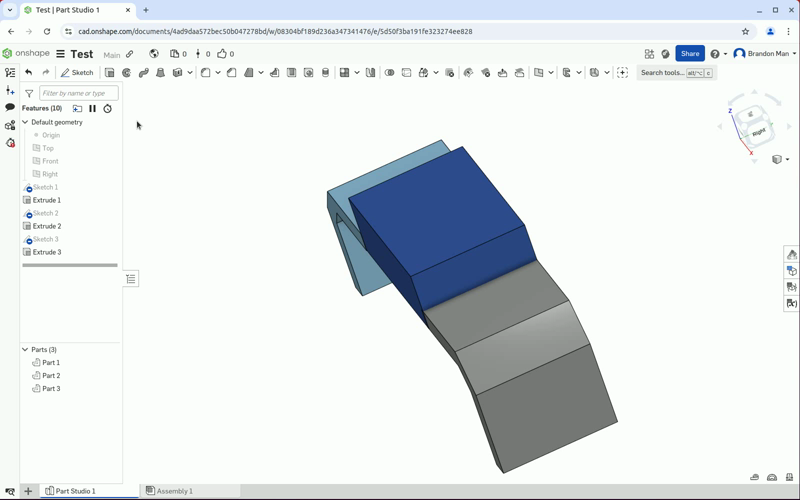
key(right, 2)
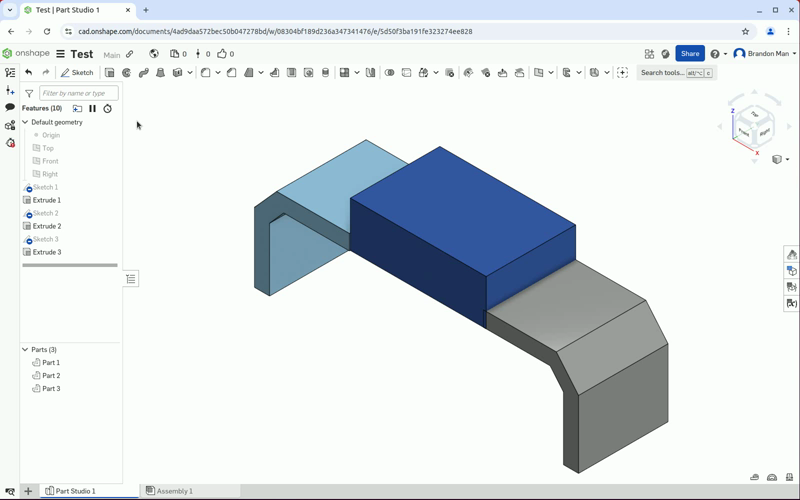
mouse_move(73, 189)
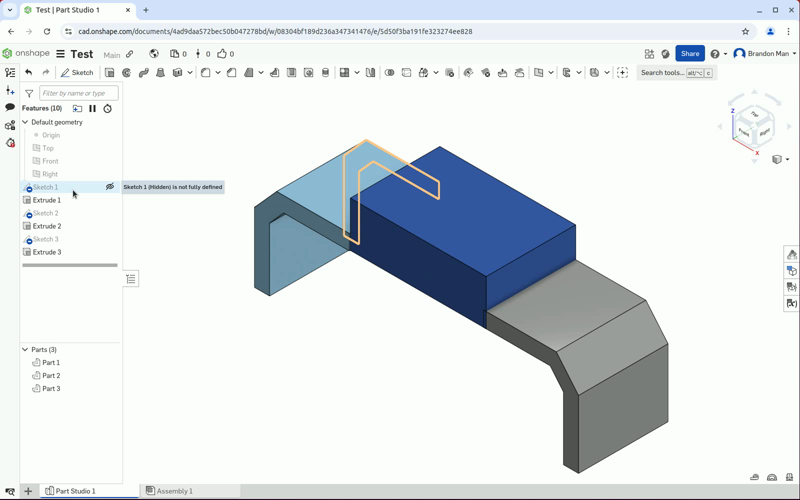
click(73, 189)